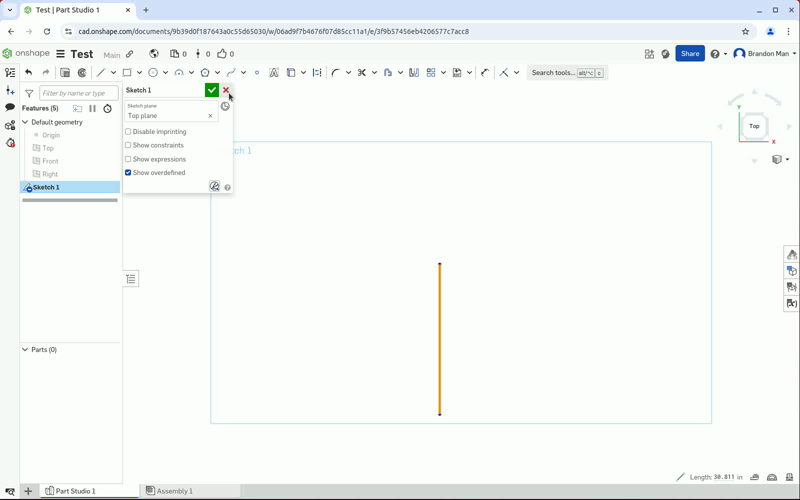
key(shift+h)
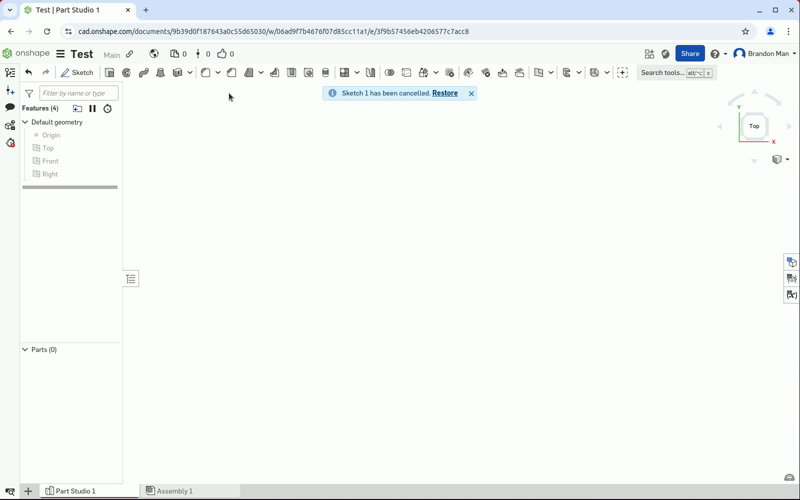
mouse_move(73, 352)
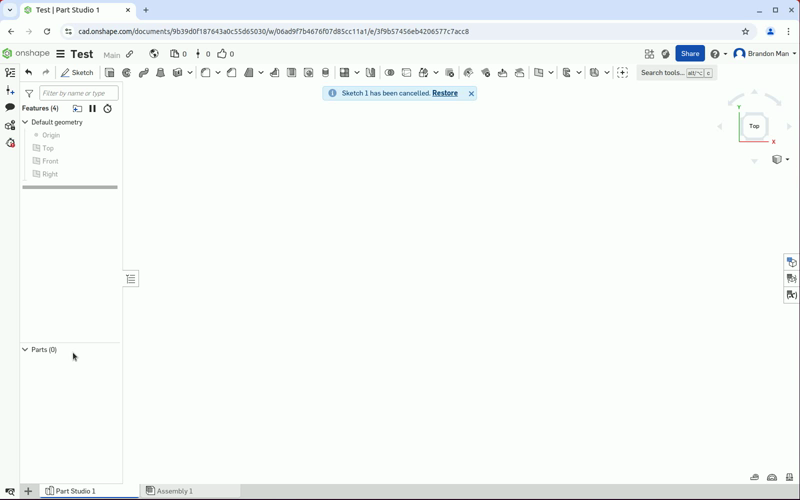
key(y)
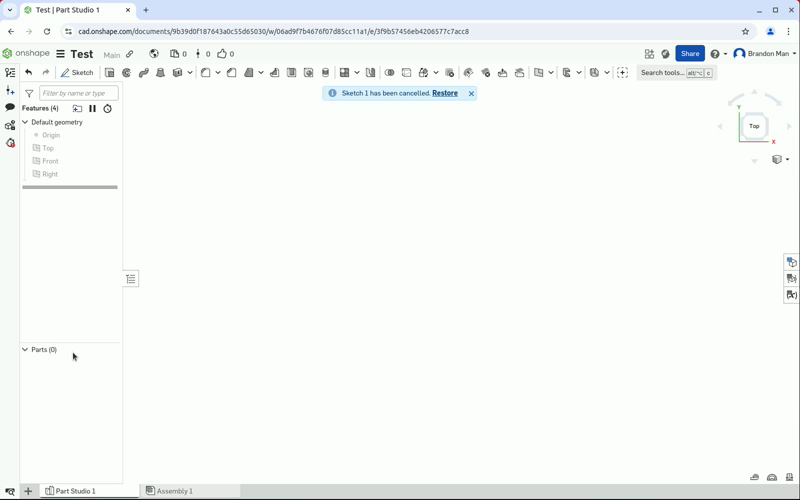
key(shift+p)
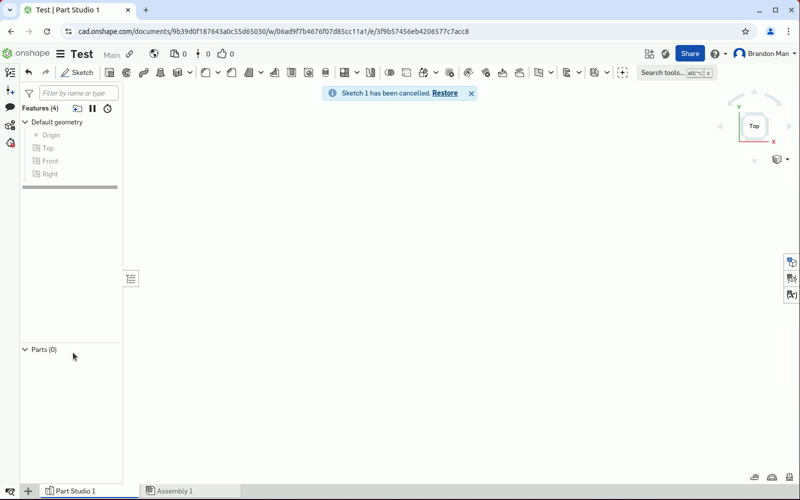
key(space)
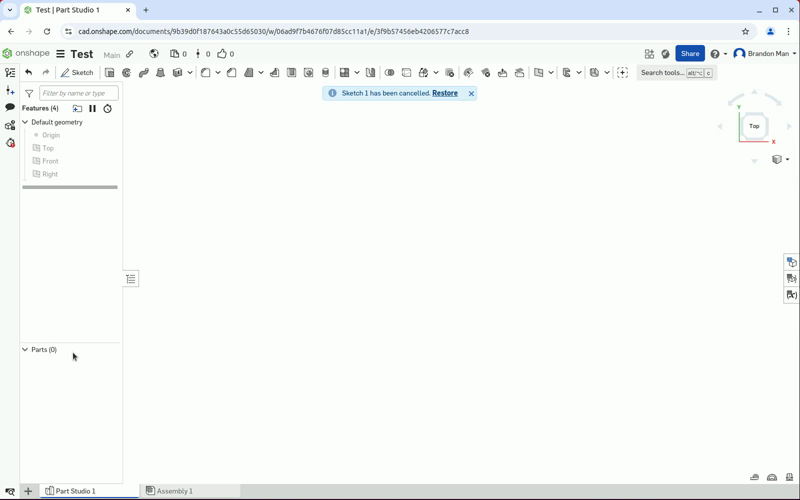
key_down(shift)
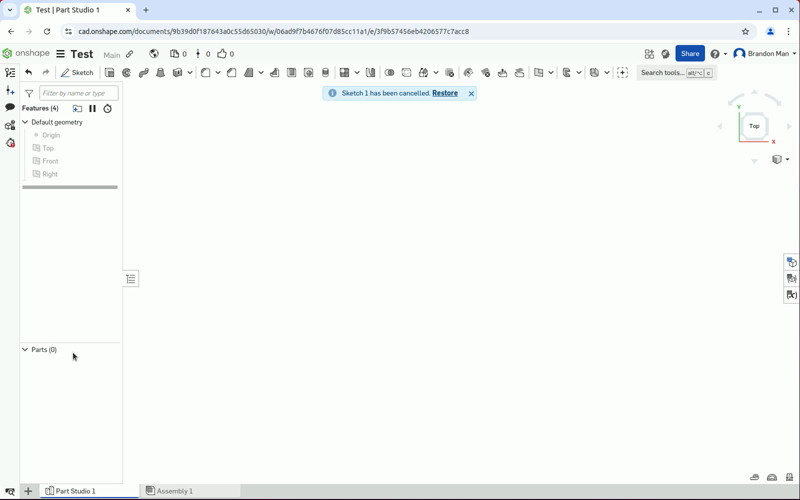
key(up)
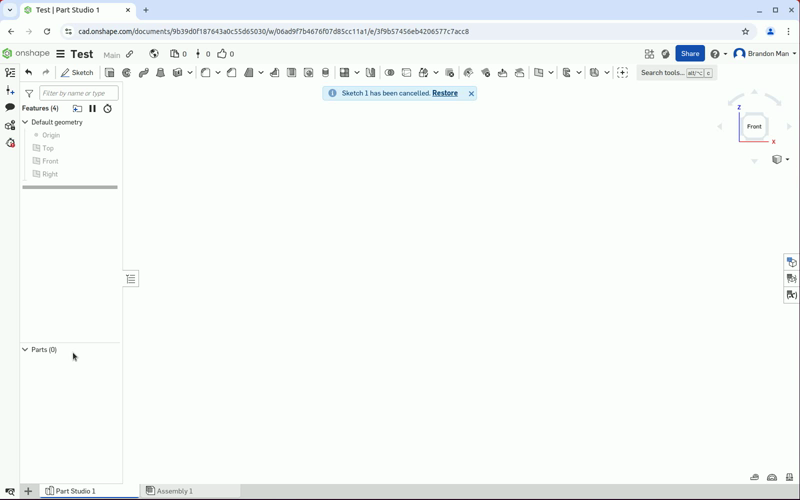
key_up(shift)
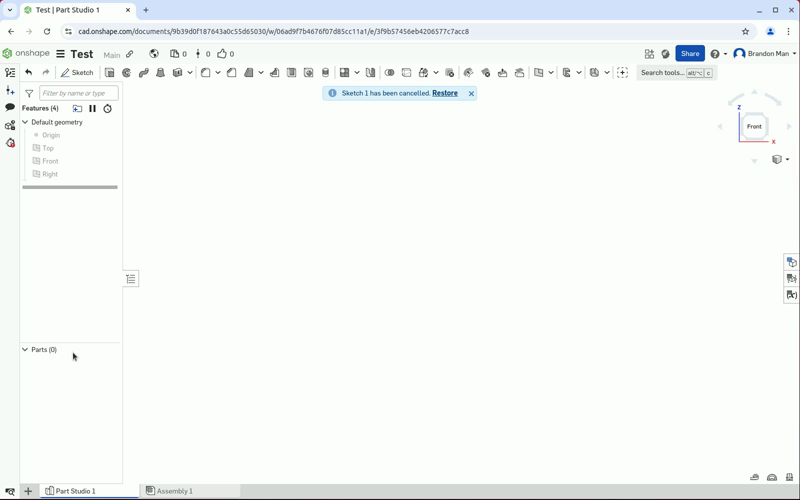
mouse_move(73, 352)
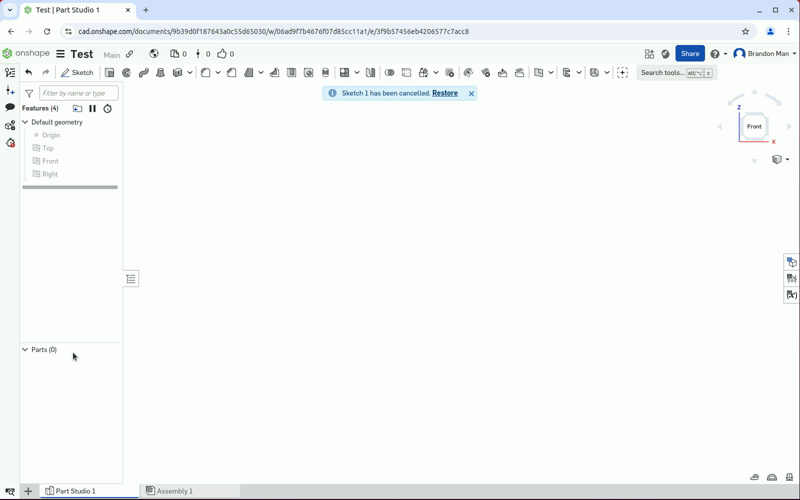
key(shift+y)
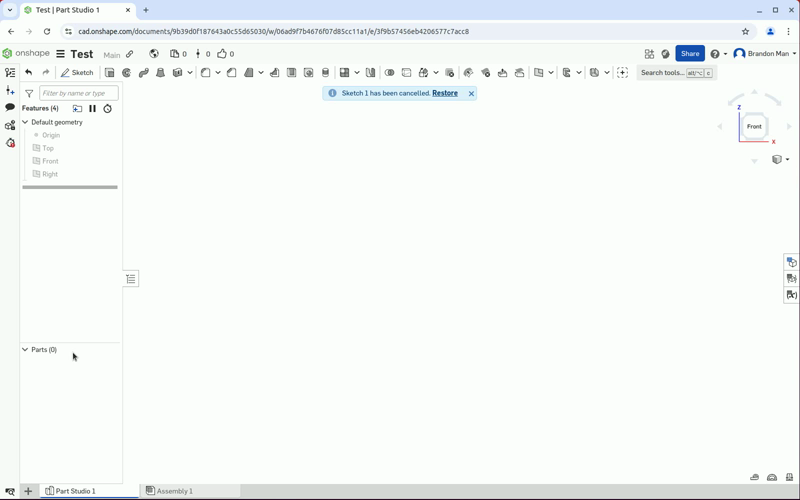
key(shift+s)
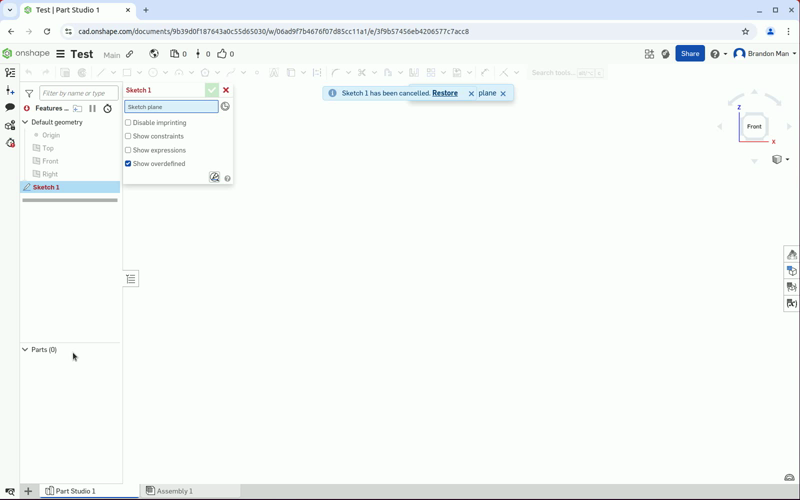
mouse_move(73, 163)
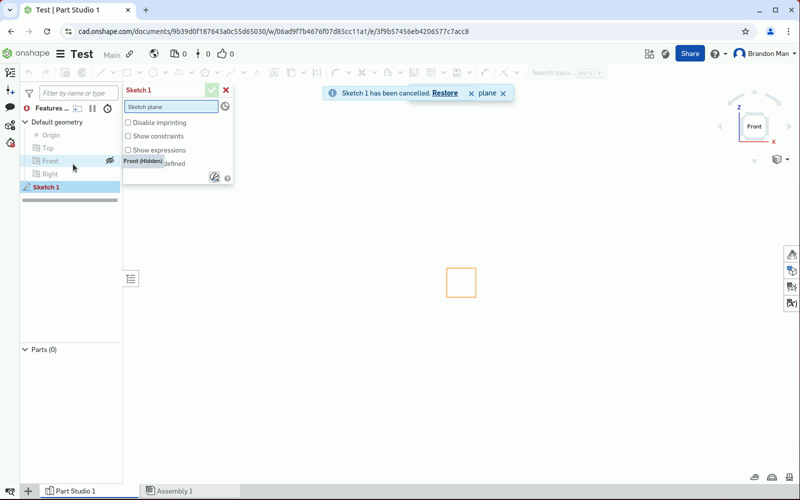
click(73, 163)
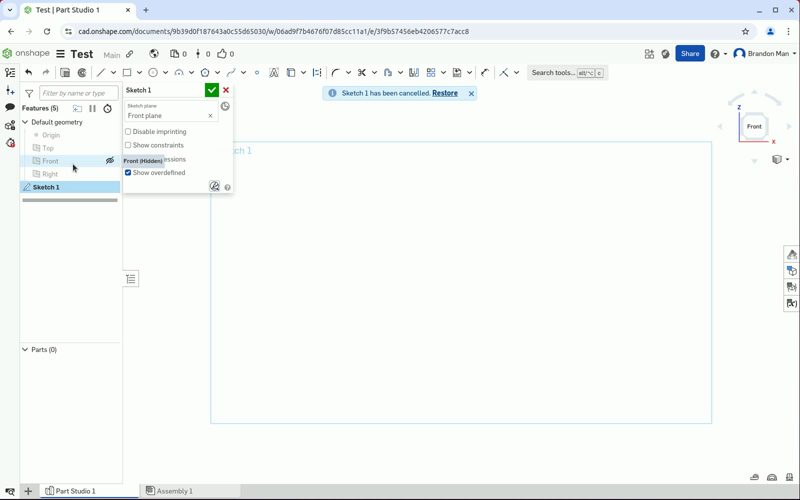
mouse_move(73, 352)
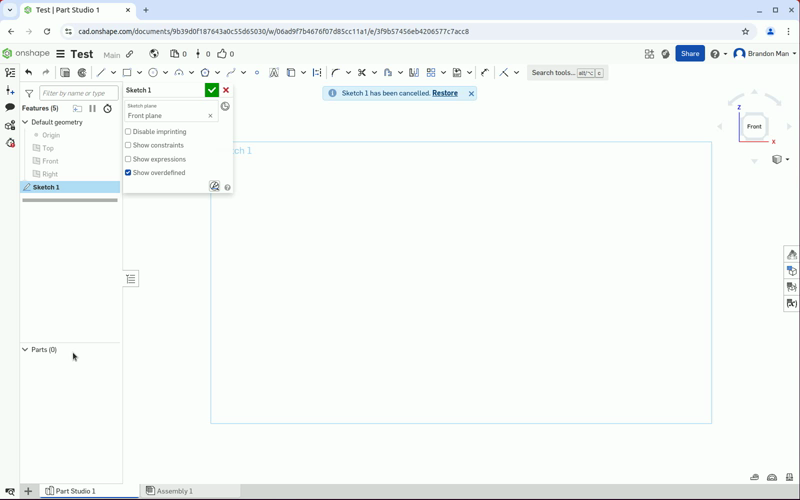
key(y)
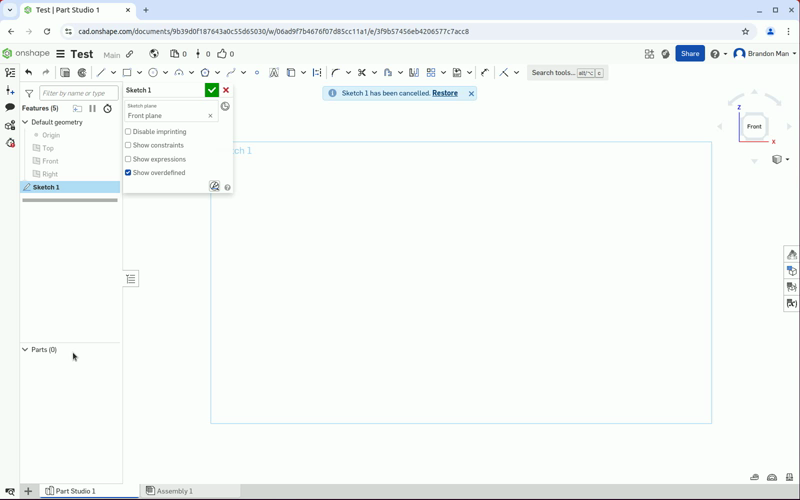
key(l)
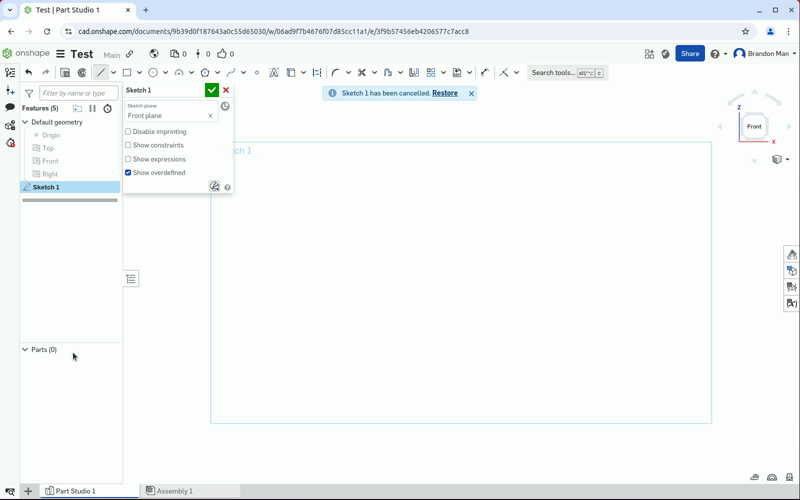
key_down(shift)
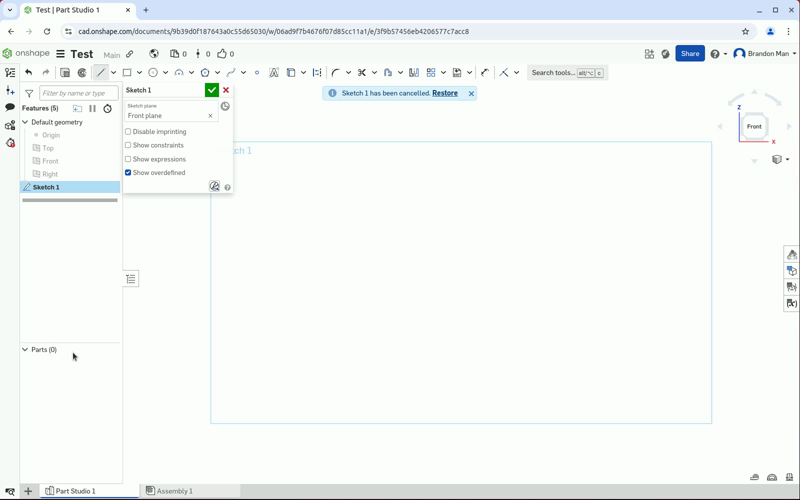
mouse_move(348, 282)
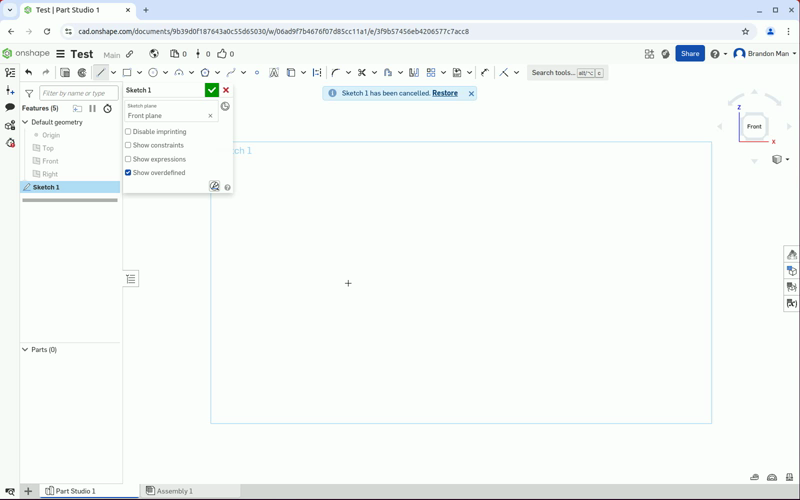
click(348, 282)
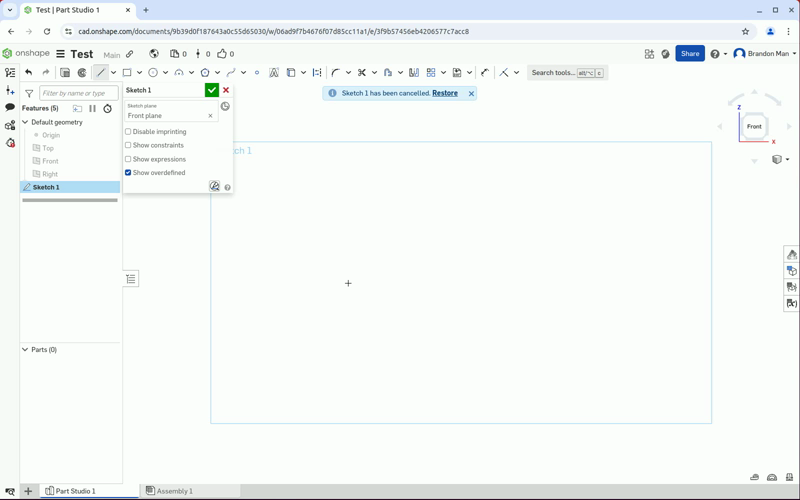
key_up(shift)
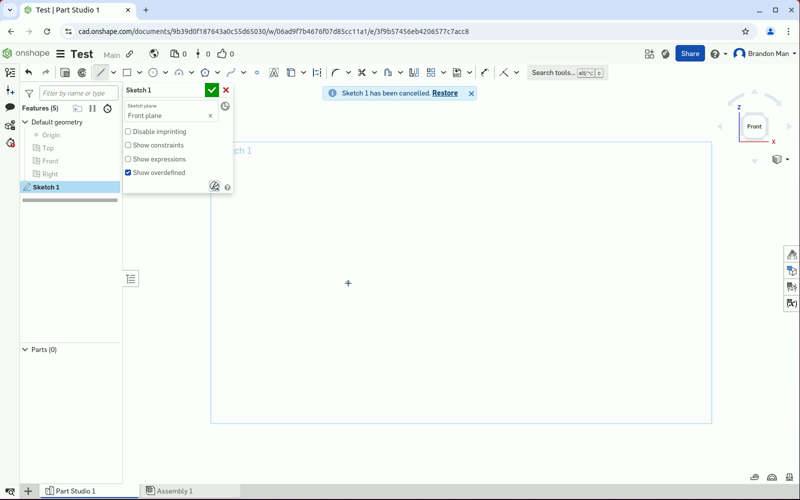
key_down(shift)
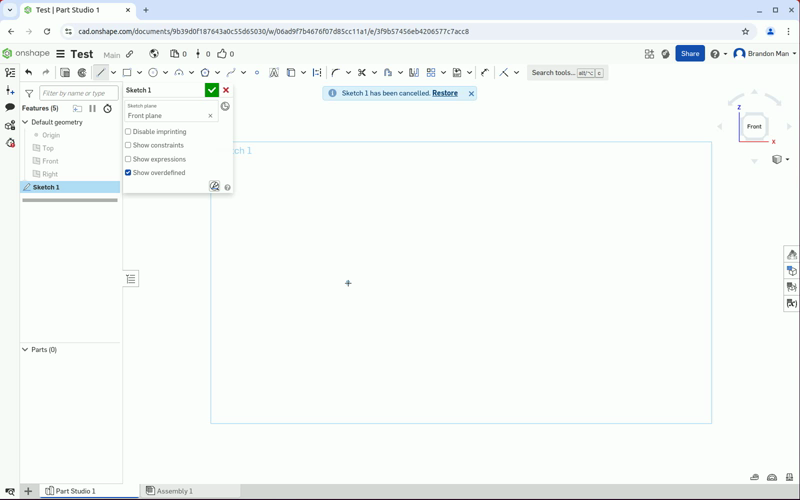
mouse_move(460, 282)
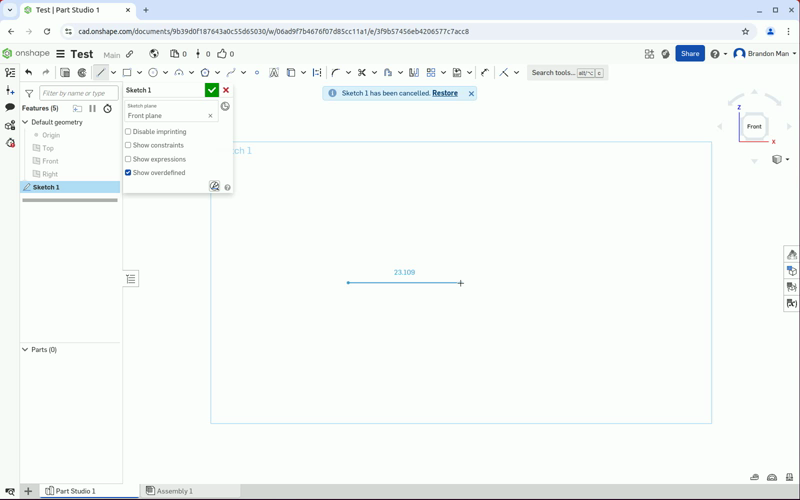
click(460, 282)
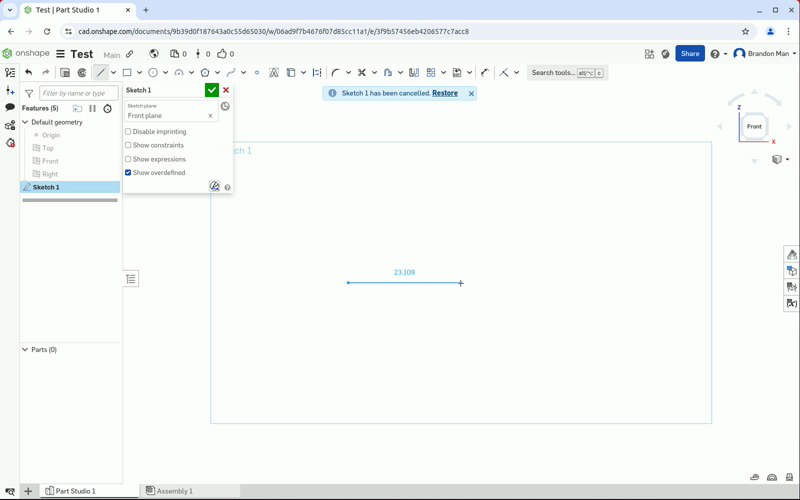
key_up(shift)
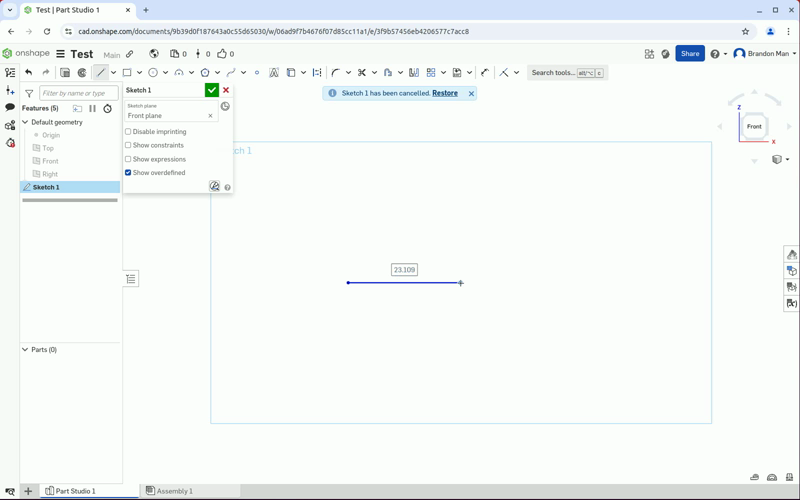
key_down(shift)
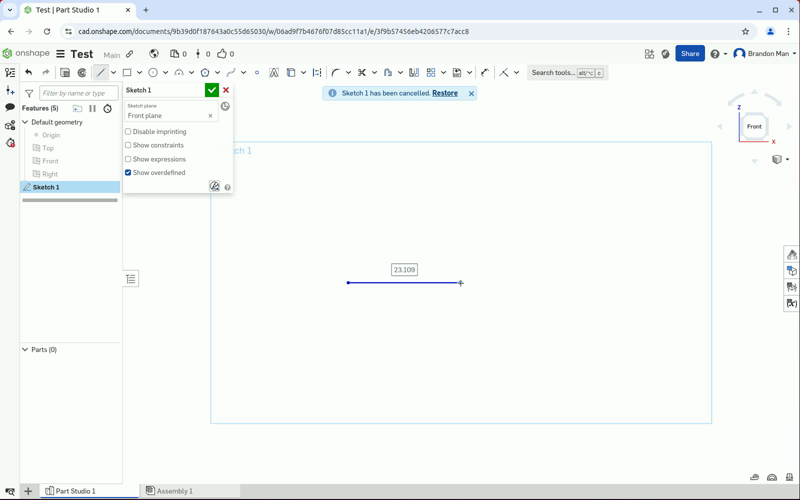
mouse_move(490, 282)
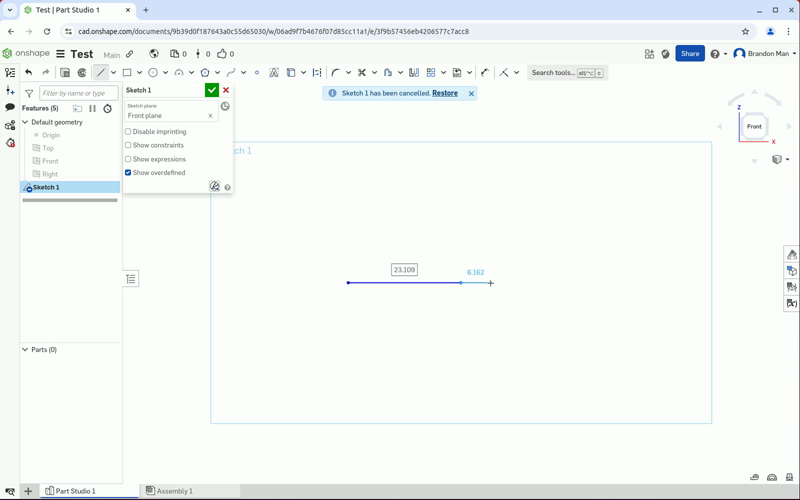
mouse_move(460, 272)
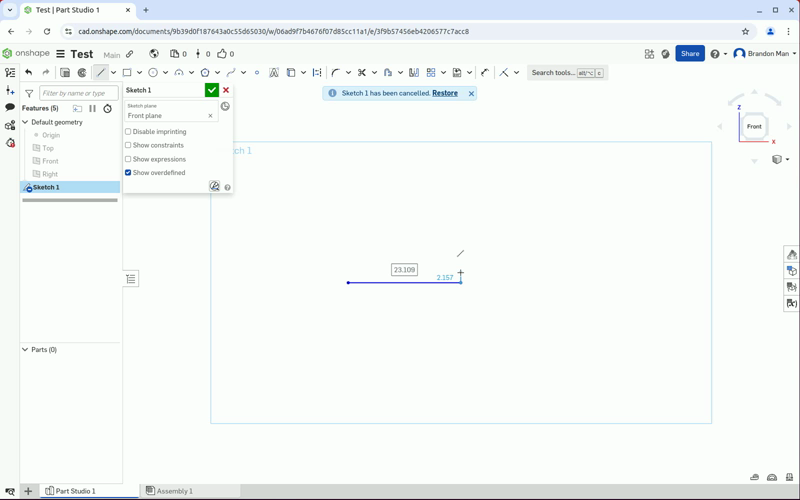
click(460, 272)
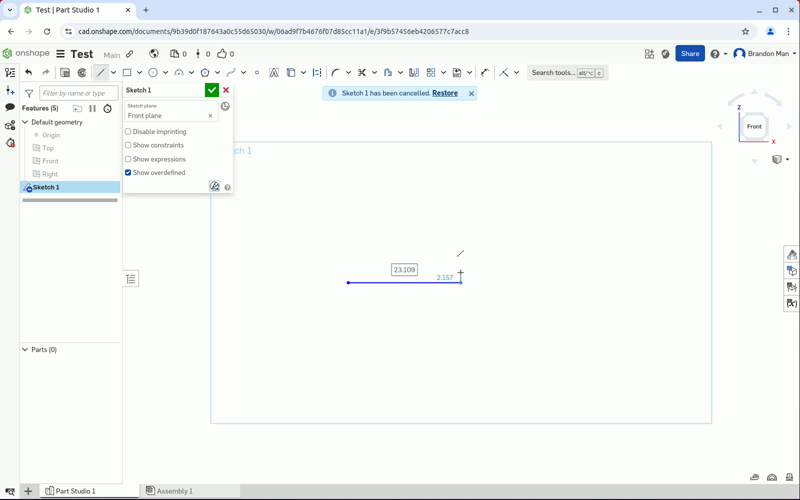
key_up(shift)
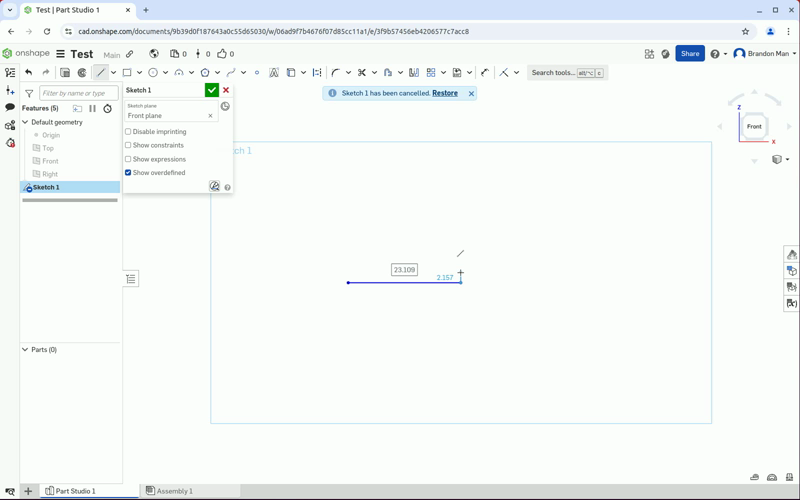
key_down(shift)
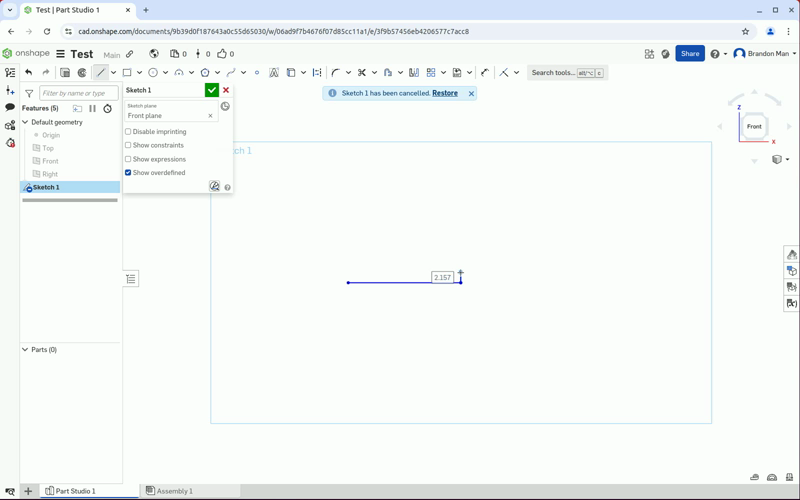
mouse_move(348, 272)
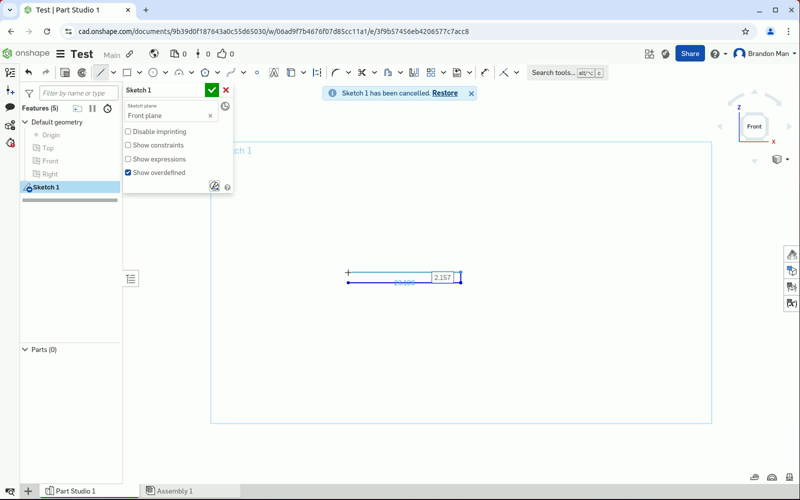
click(348, 272)
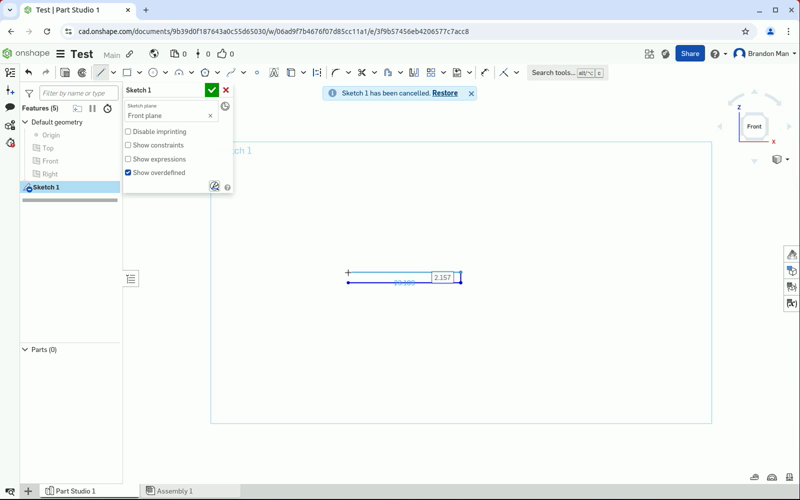
key_up(shift)
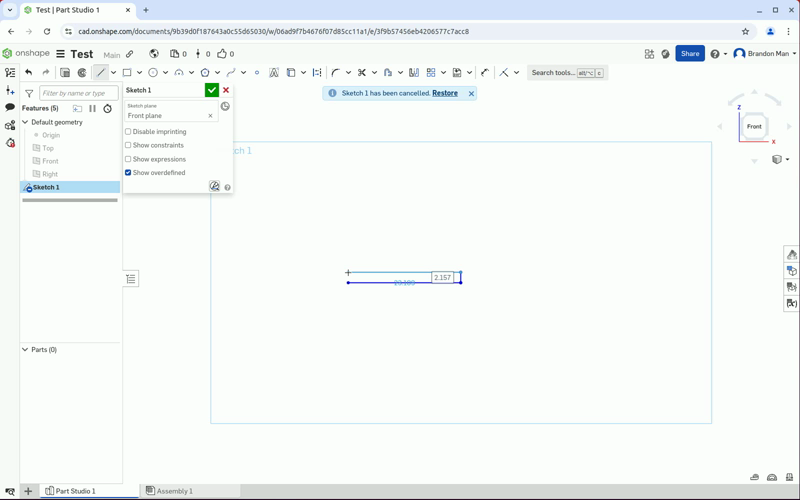
mouse_move(378, 272)
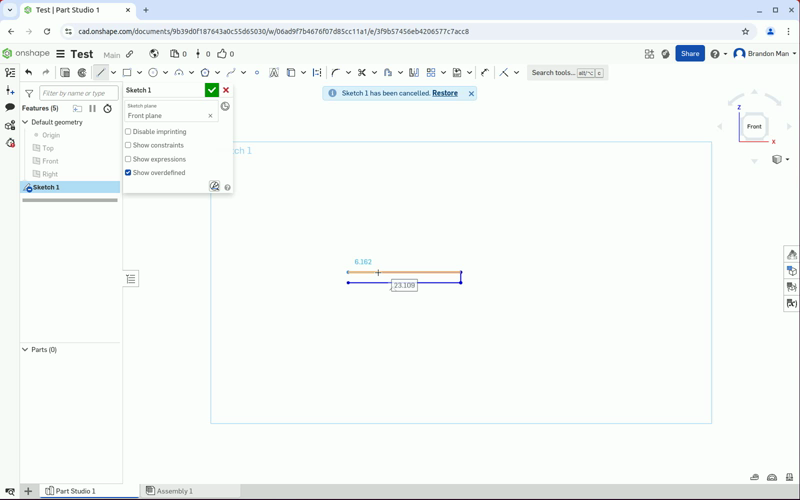
key_down(shift)
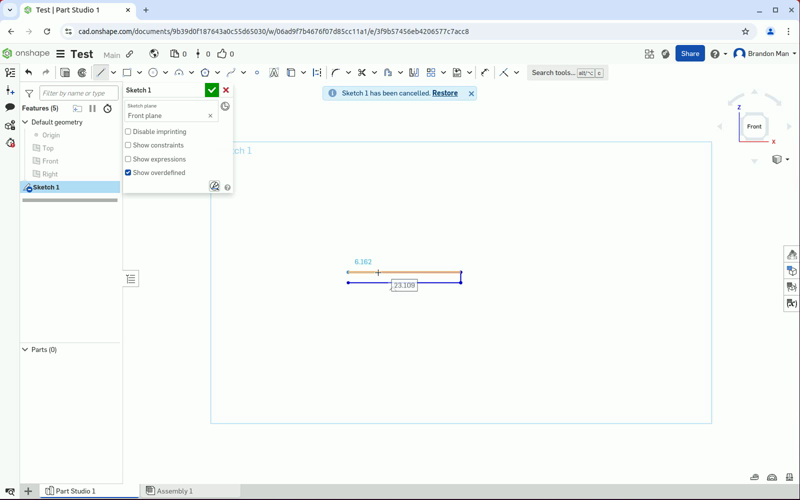
mouse_move(348, 282)
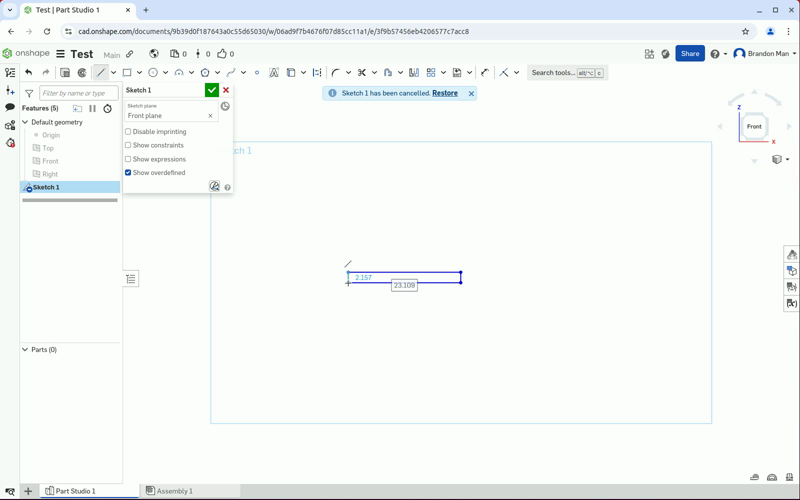
key_up(shift)
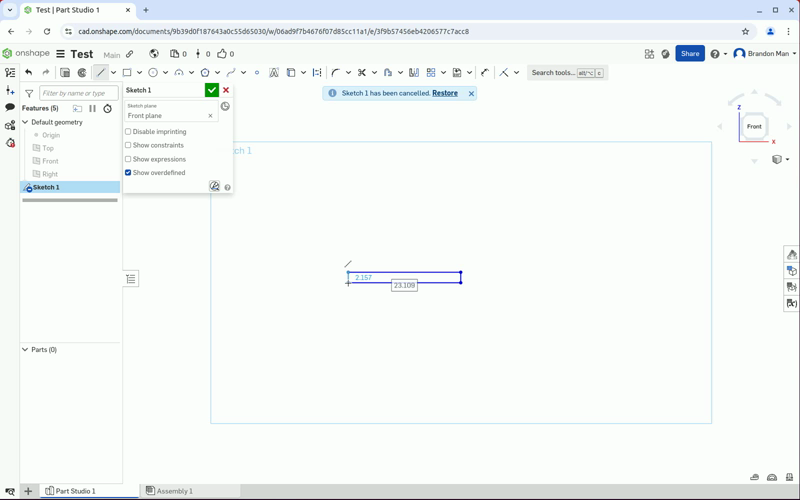
click(348, 282)
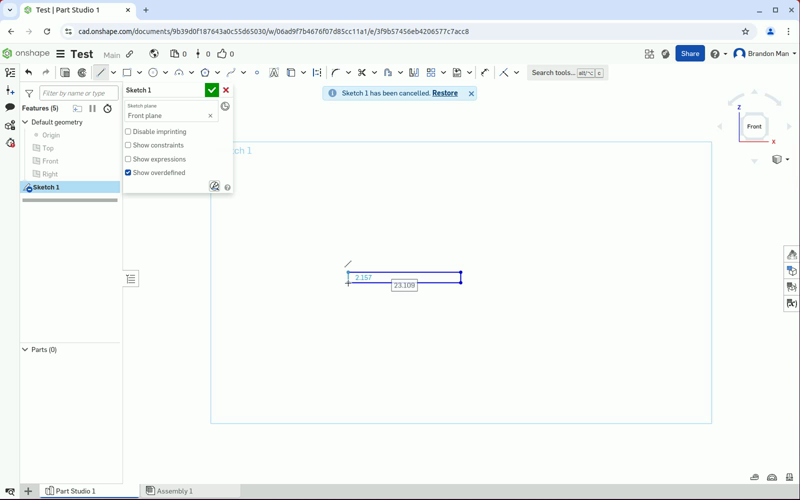
key(esc)
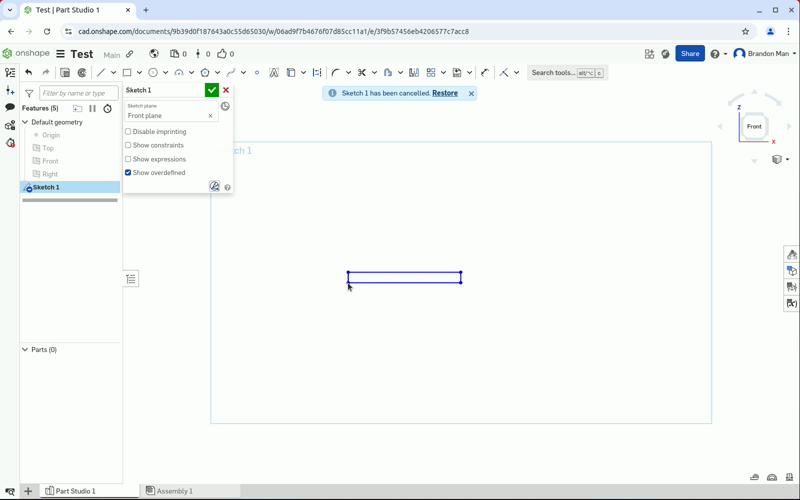
mouse_move(435, 278)
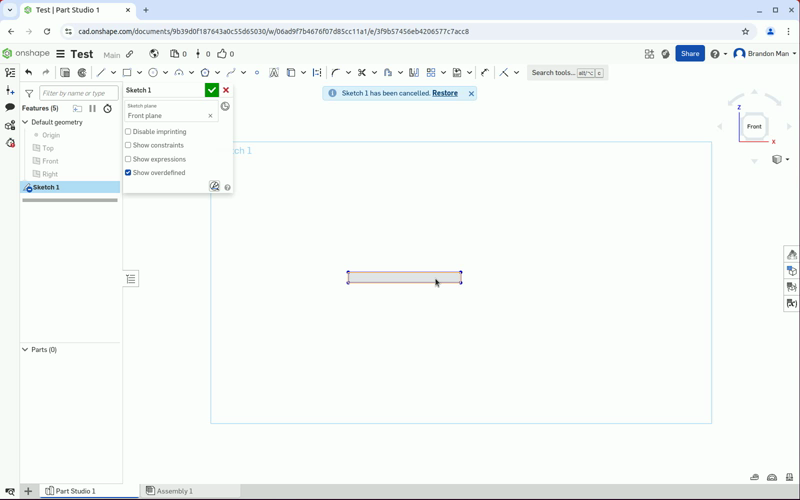
scroll(6)
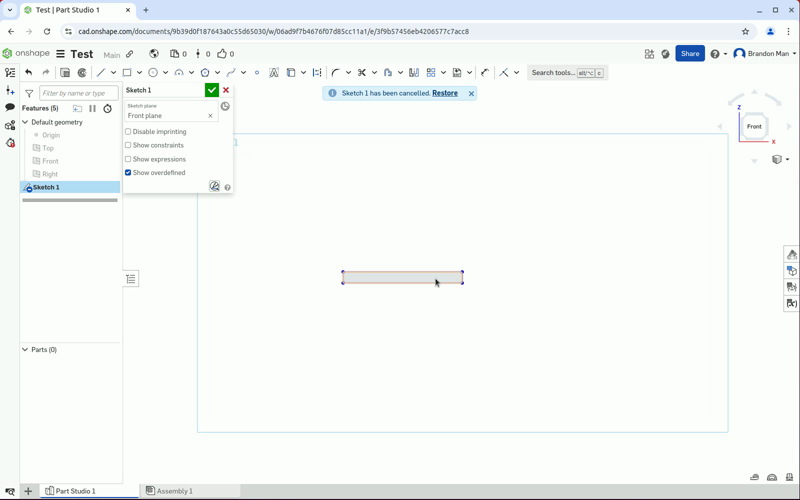
scroll(6)
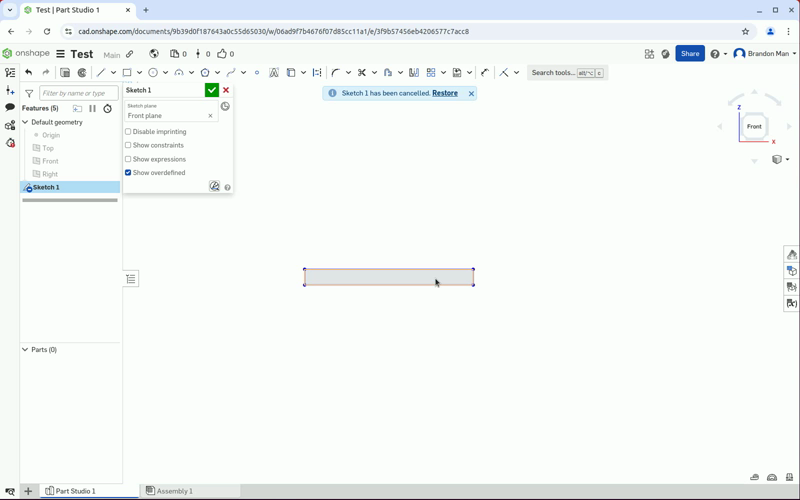
scroll(6)
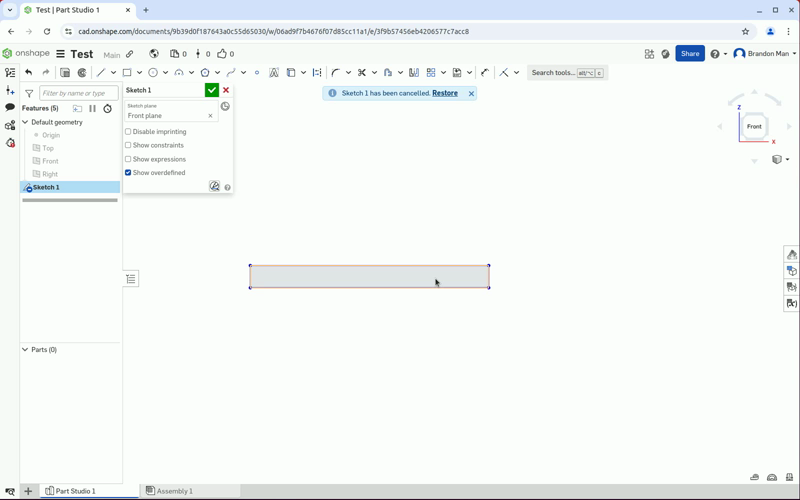
scroll(6)
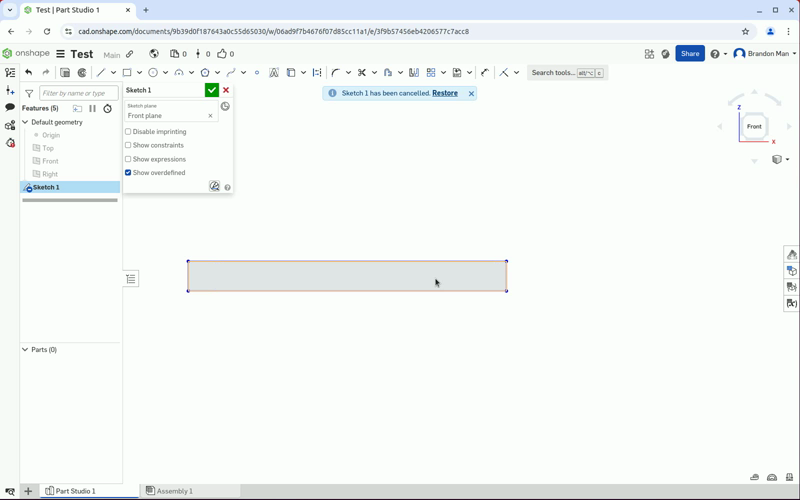
scroll(6)
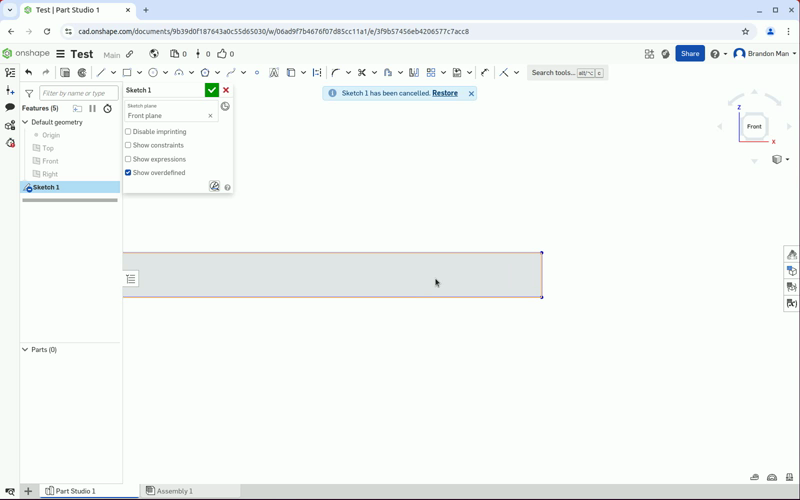
scroll(6)
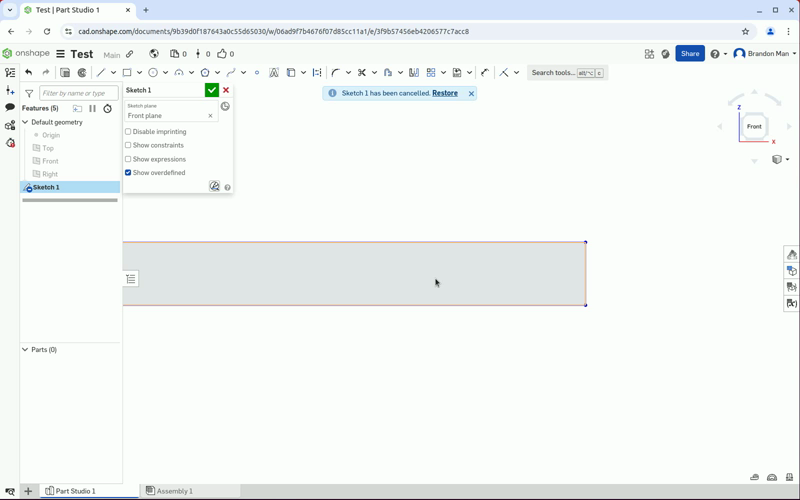
scroll(6)
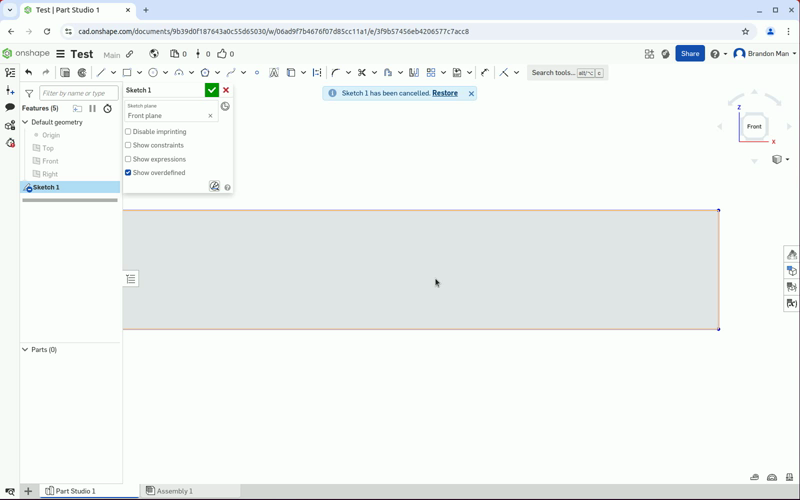
click(435, 278)
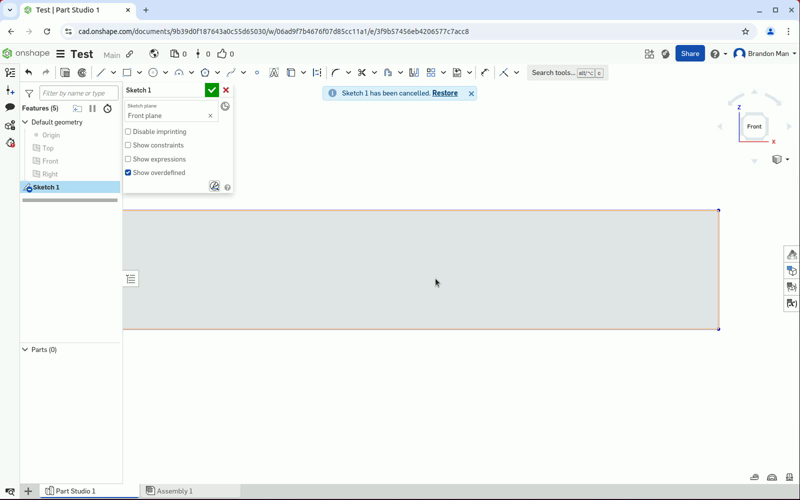
scroll(-6)
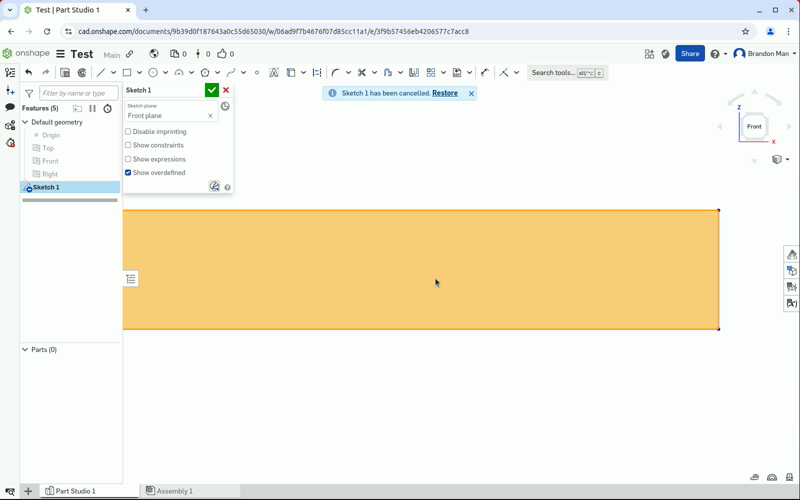
scroll(-6)
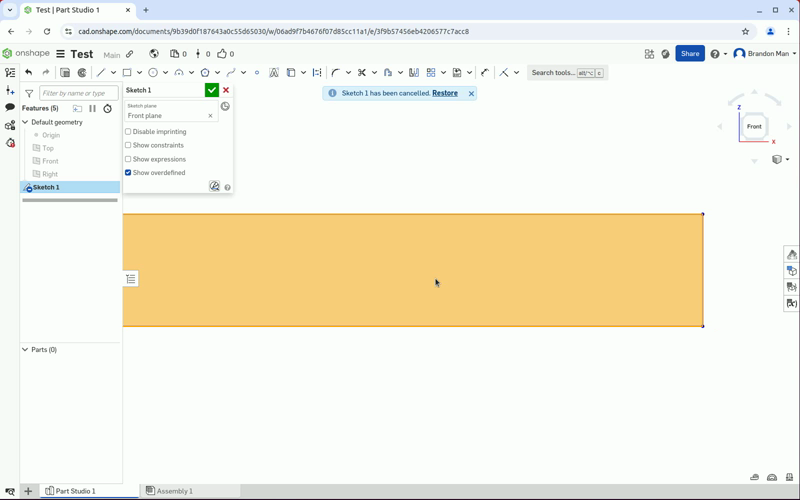
scroll(-6)
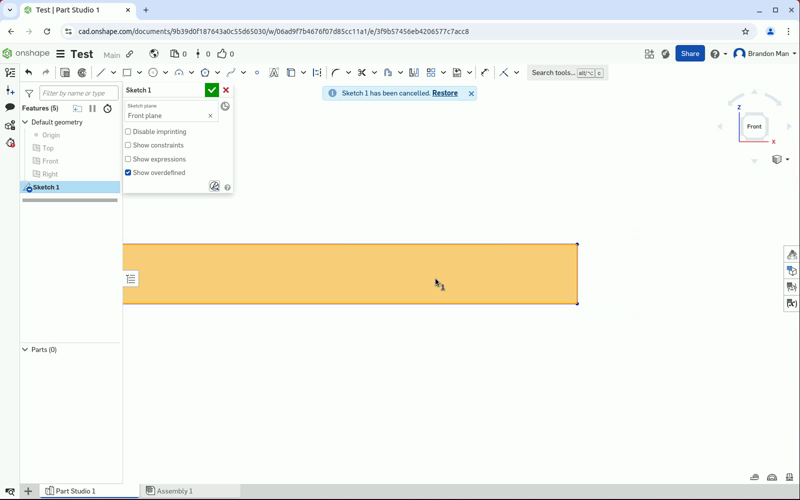
scroll(-6)
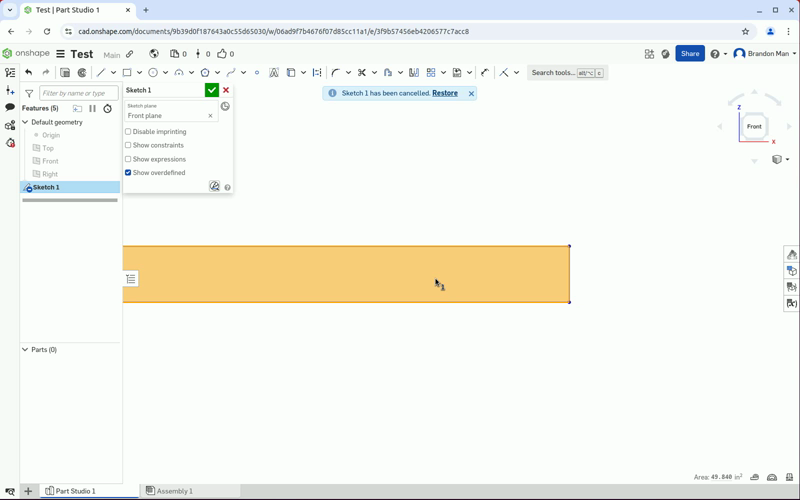
scroll(-6)
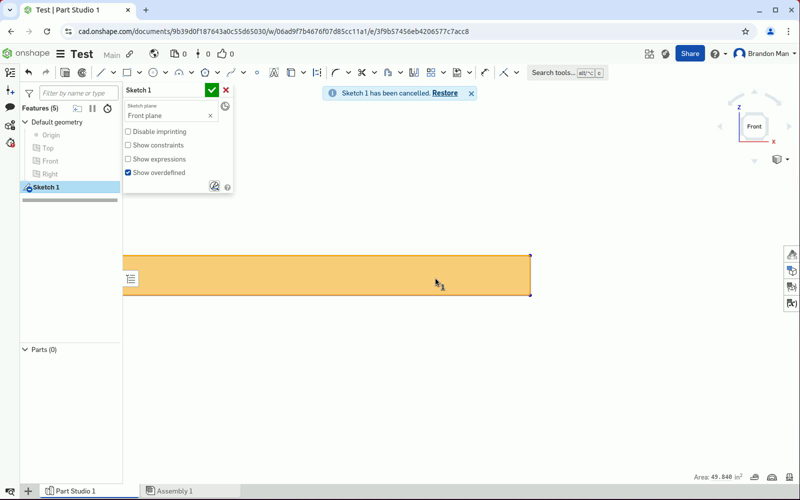
scroll(-6)
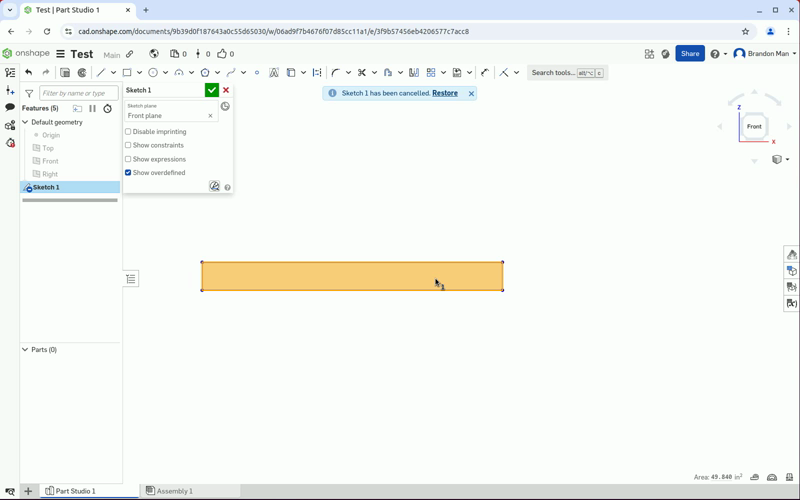
scroll(-6)
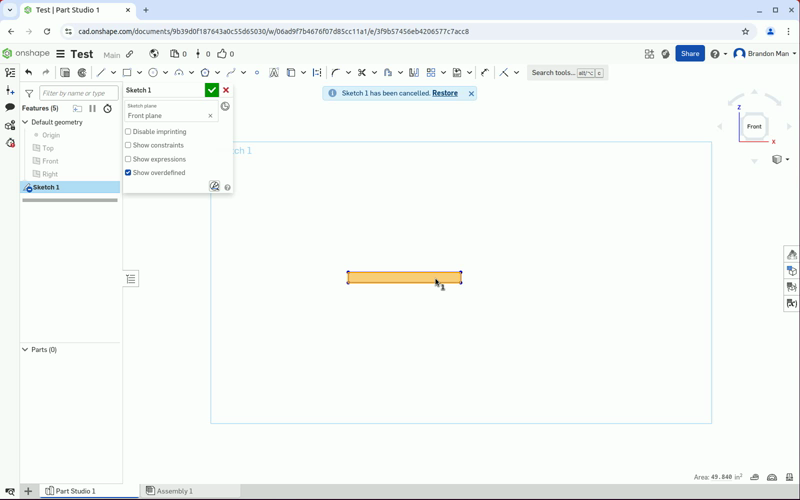
mouse_move(73, 352)
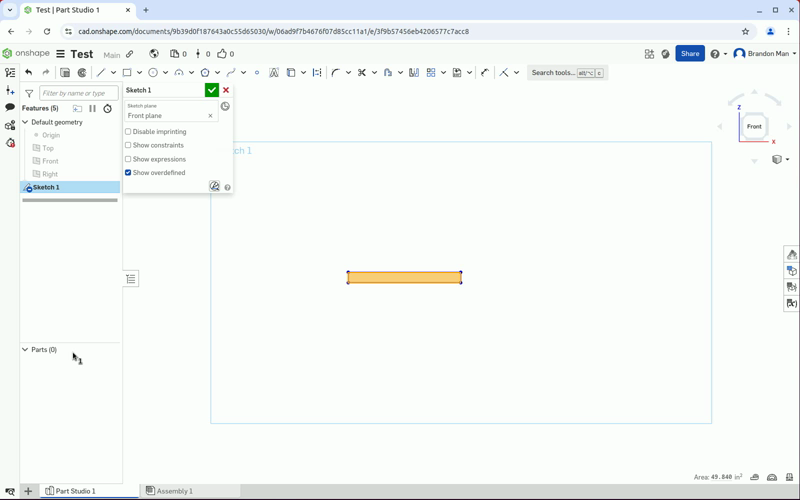
key(shift+y)
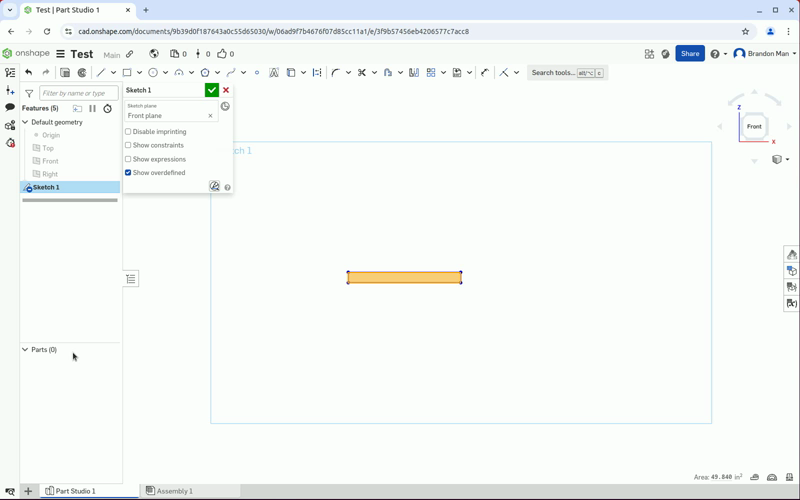
key(shift+e)
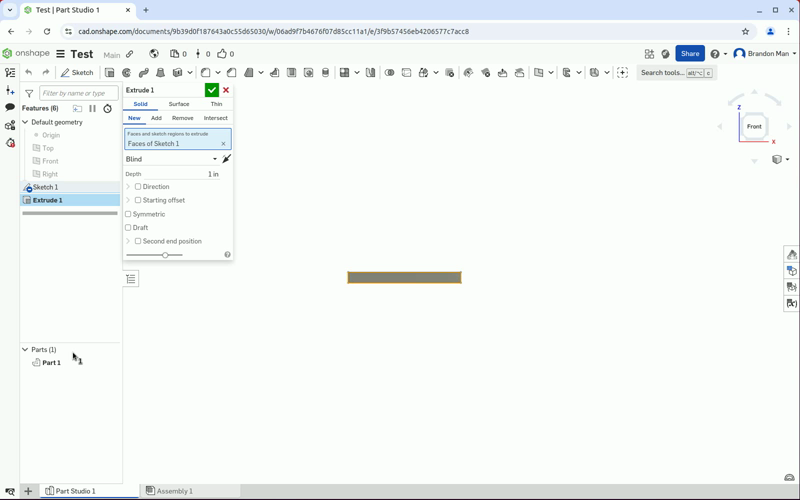
mouse_move(143, 106)
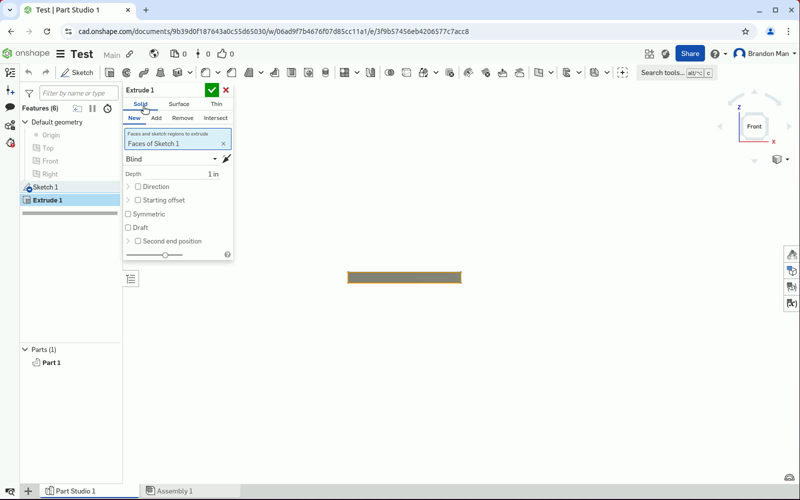
click(143, 106)
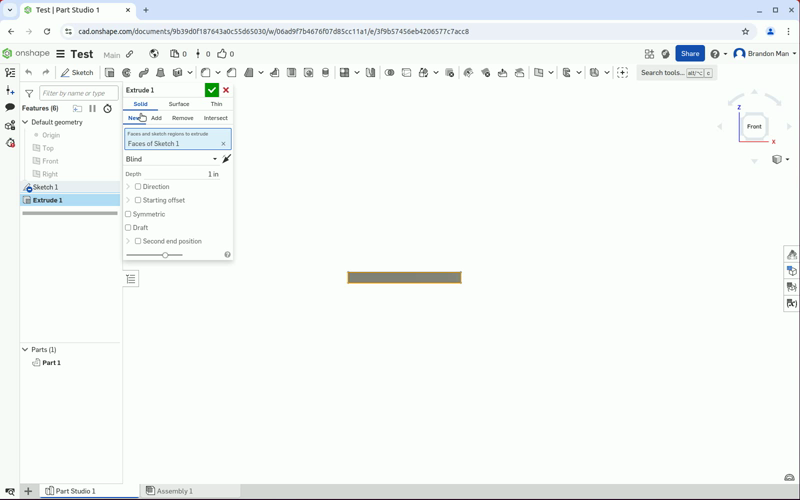
mouse_move(137, 120)
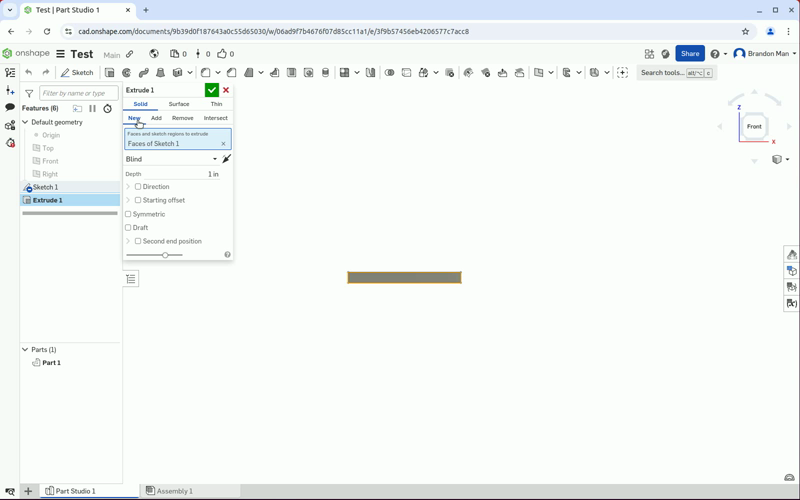
click(137, 120)
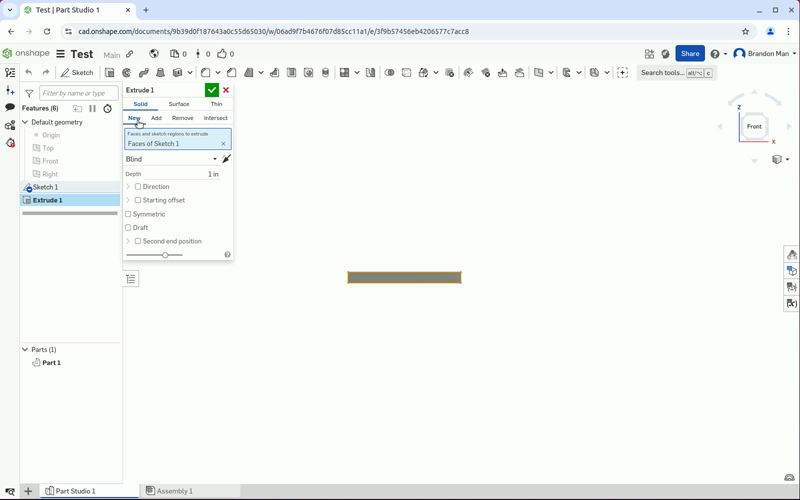
key(tab, 4)
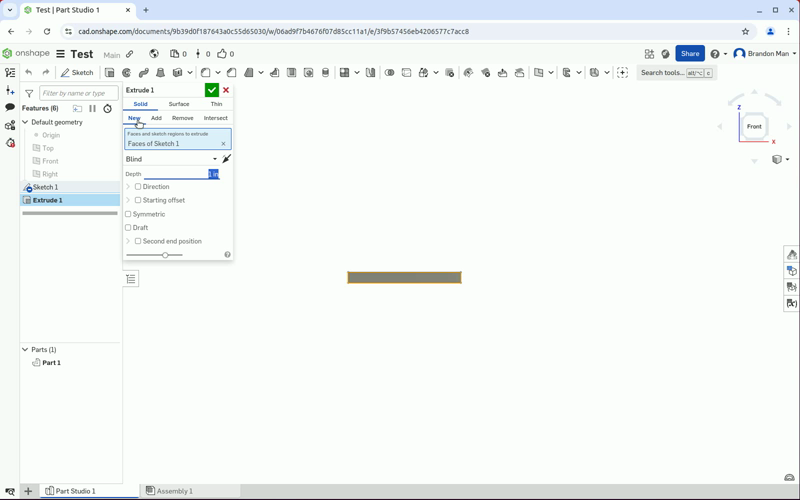
text(0.481)
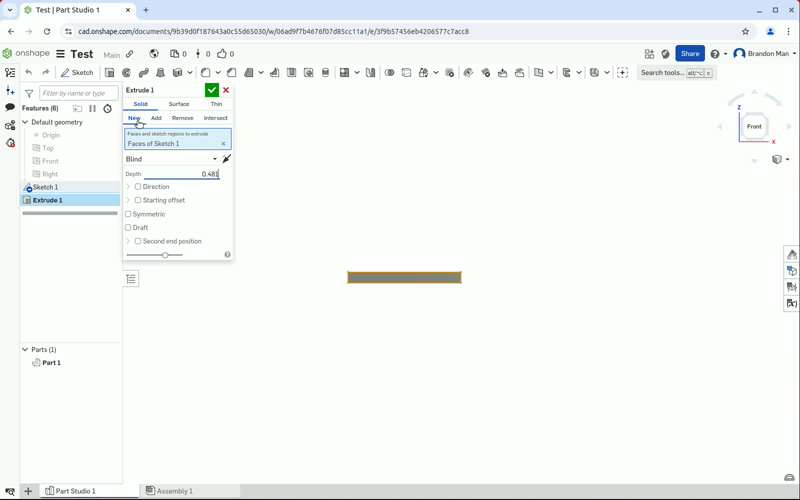
key(enter)
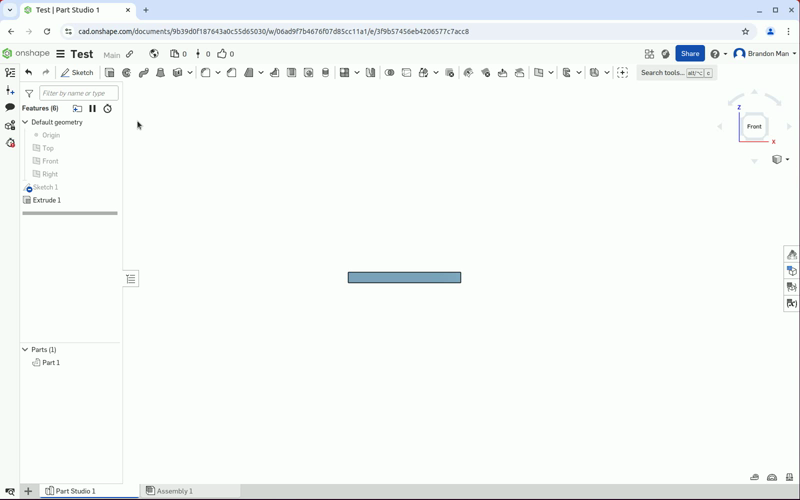
key(shift+h)
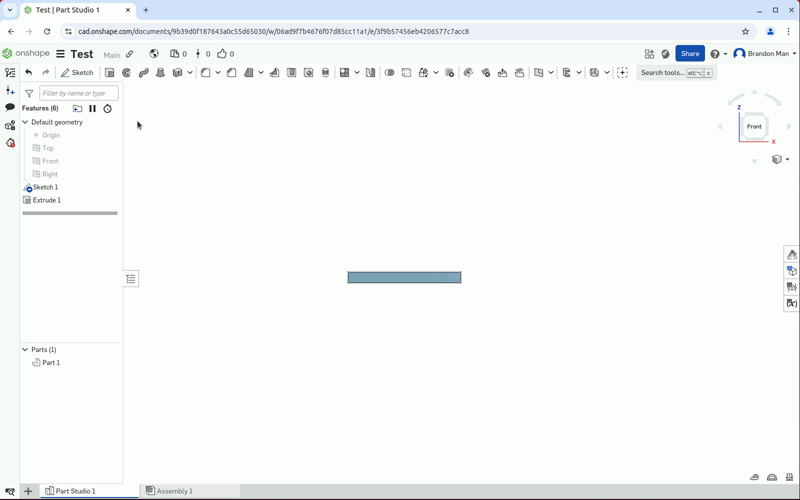
key(shift+h)
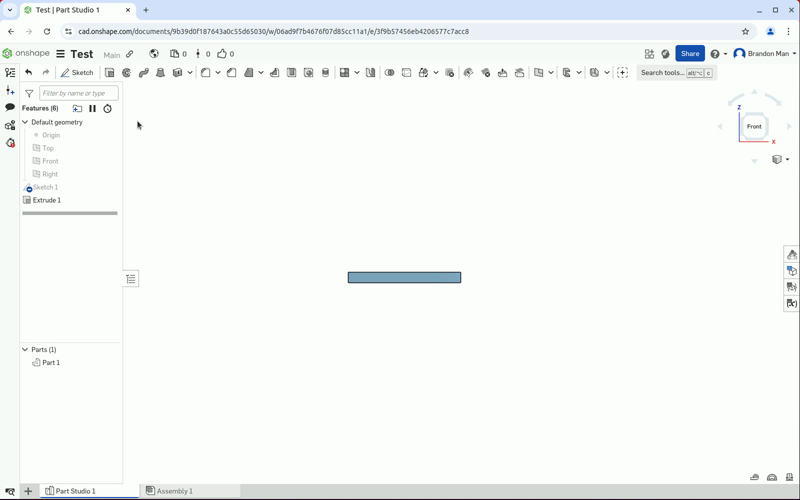
mouse_move(73, 189)
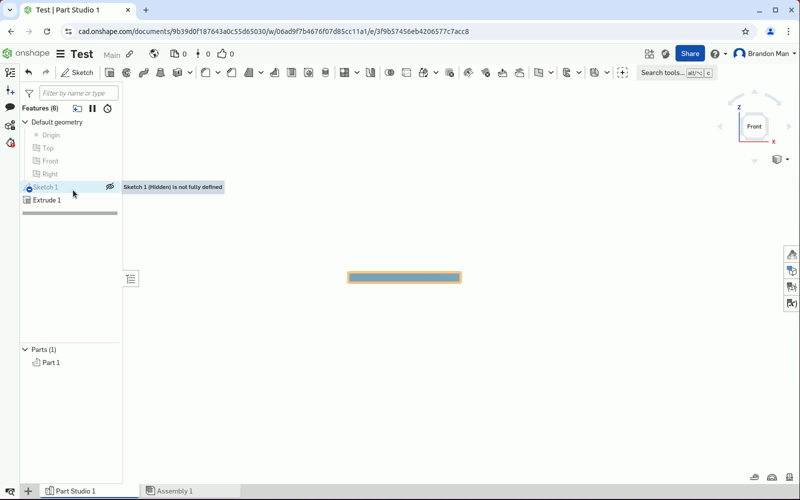
click(73, 189)
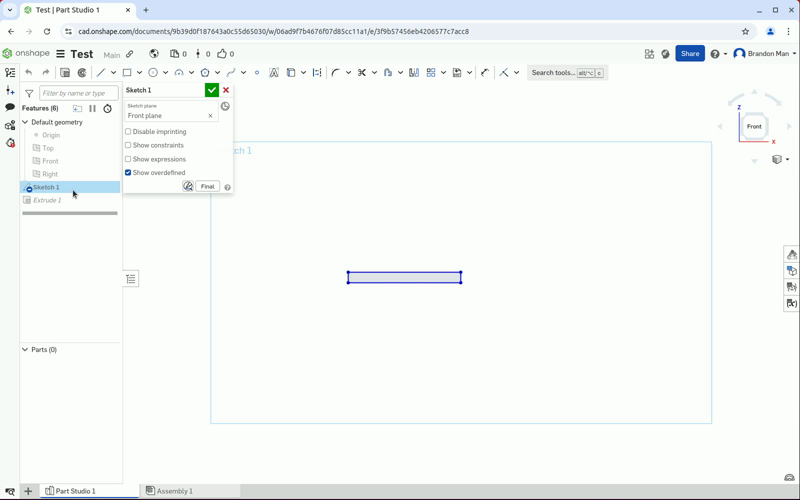
mouse_move(229, 92)
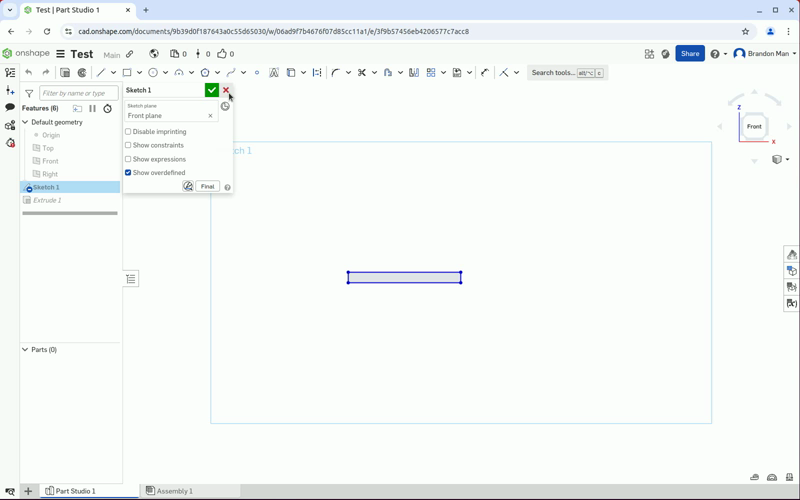
click(229, 92)
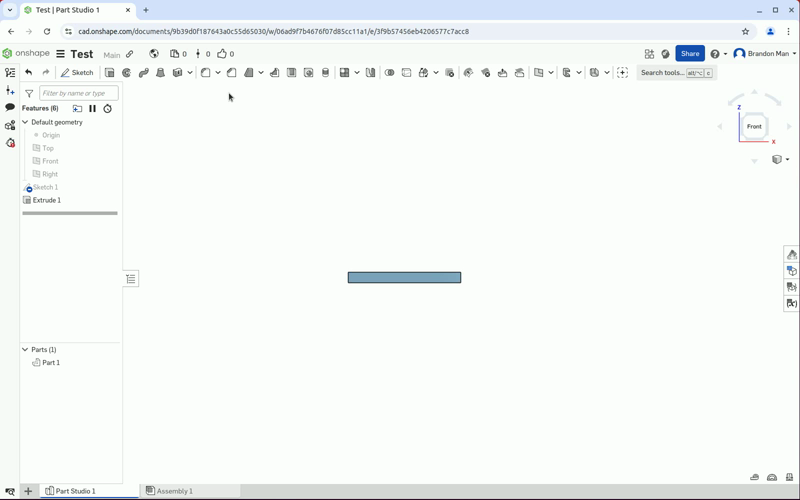
mouse_move(541, 75)
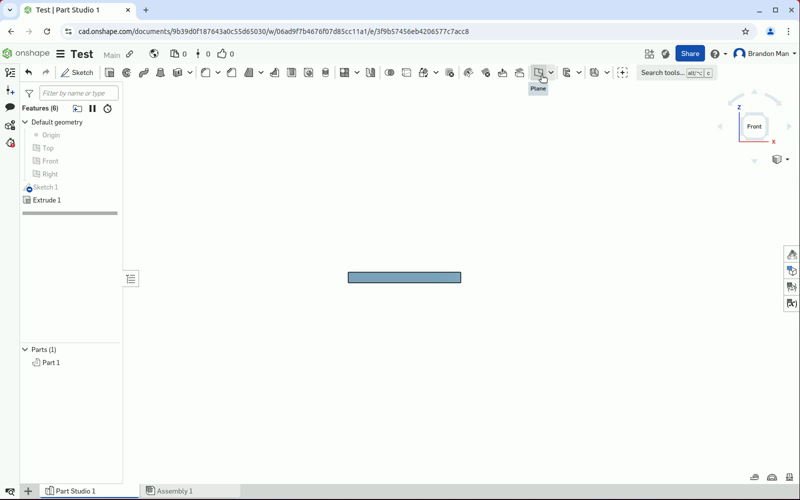
click(541, 75)
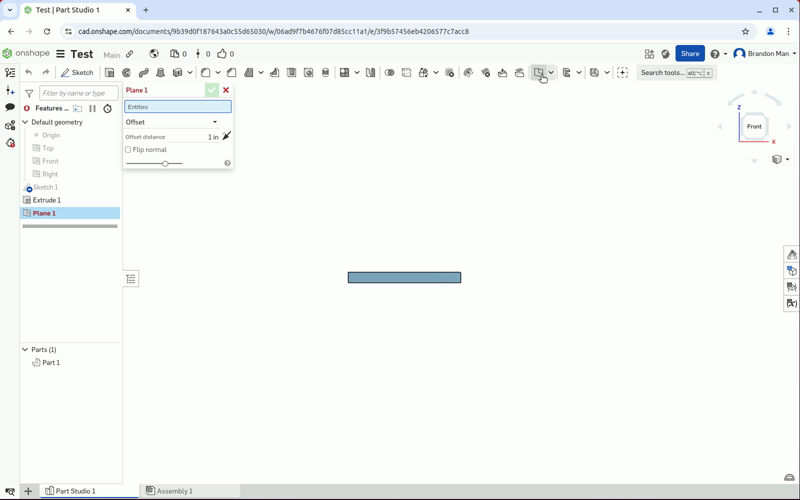
mouse_move(73, 163)
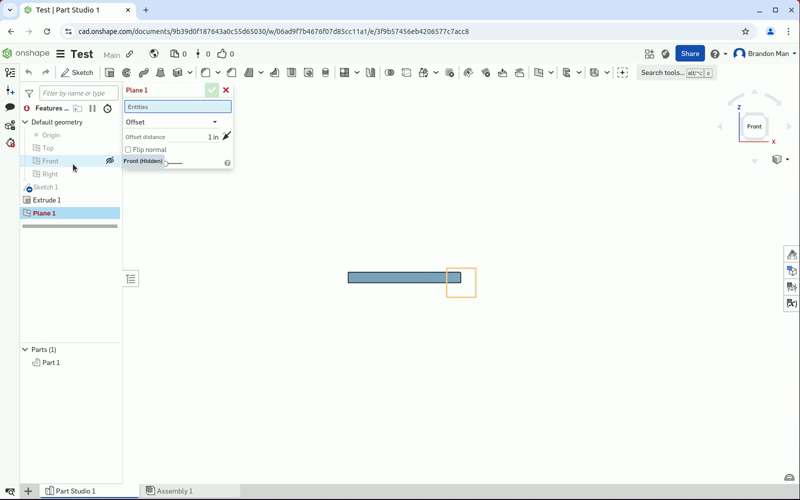
click(73, 163)
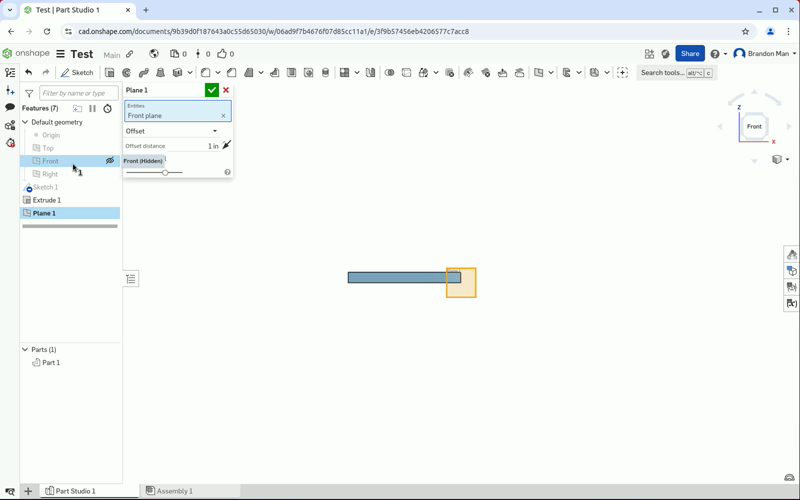
key(tab, 2)
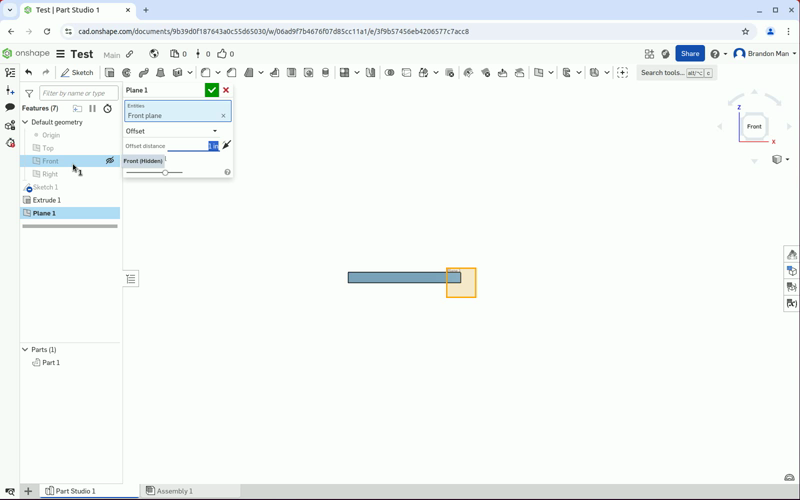
text(0.493)
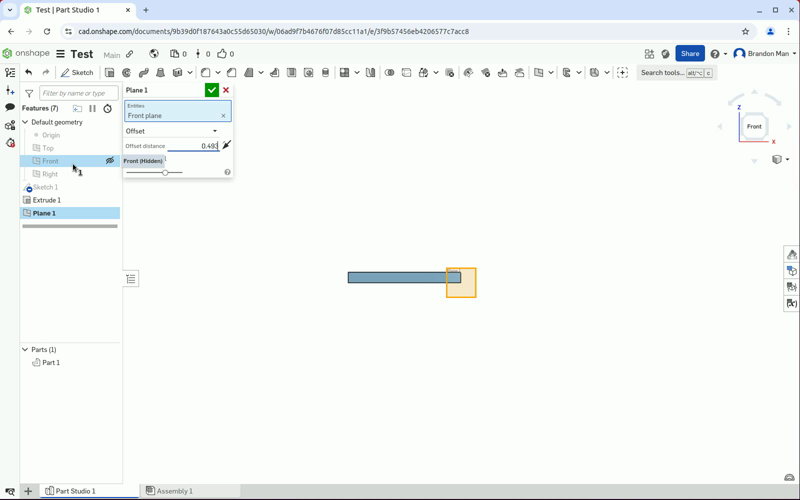
key(enter, 2)
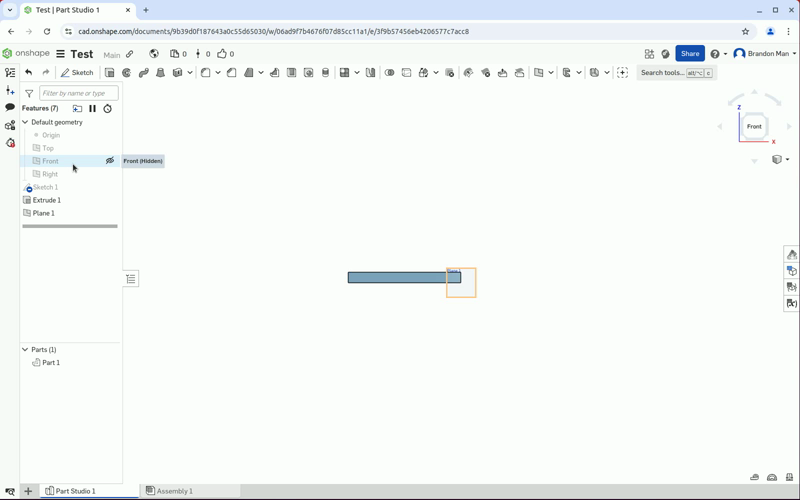
key(shift+s)
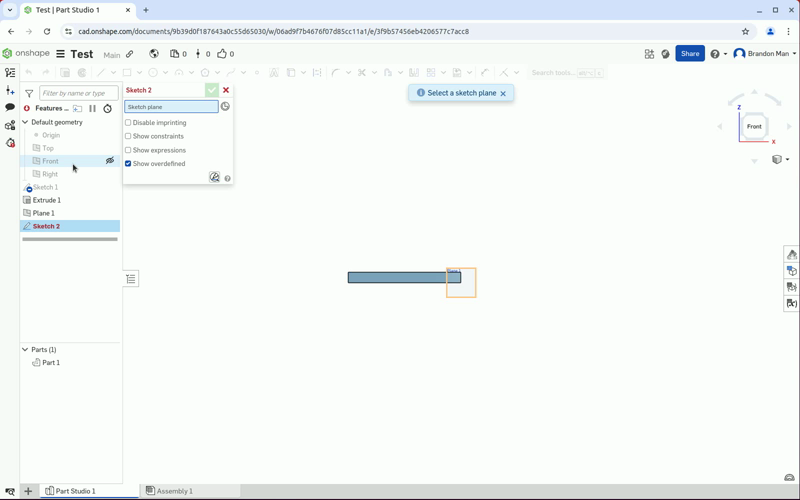
mouse_move(73, 215)
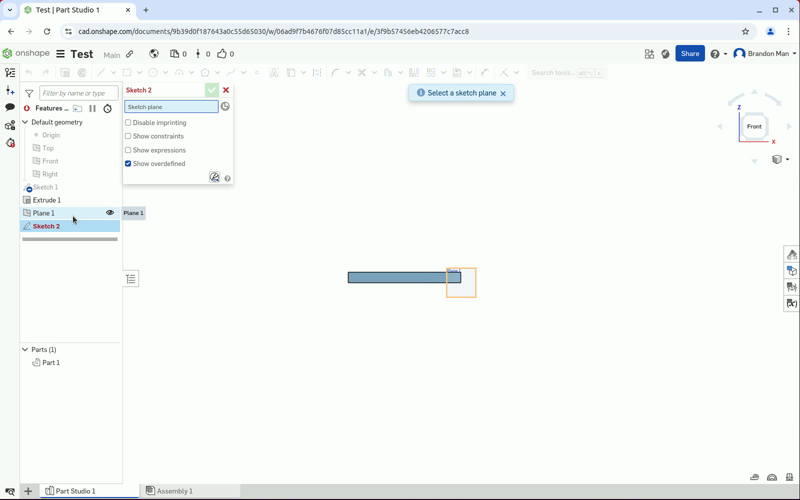
click(73, 215)
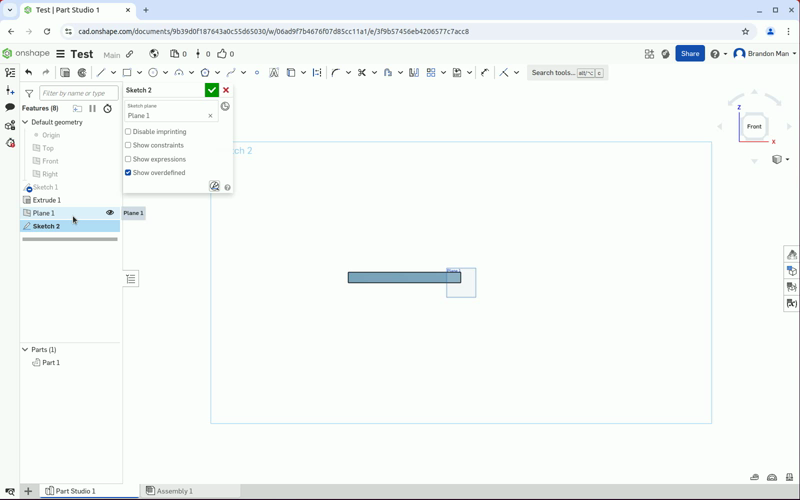
mouse_move(73, 352)
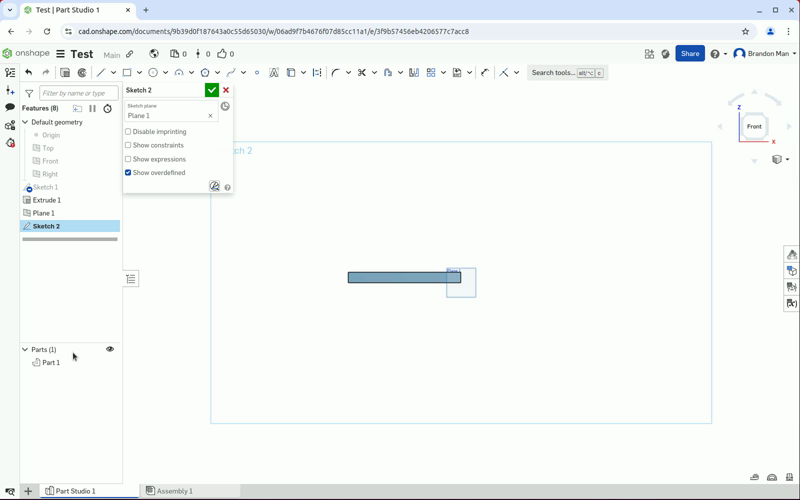
key(y)
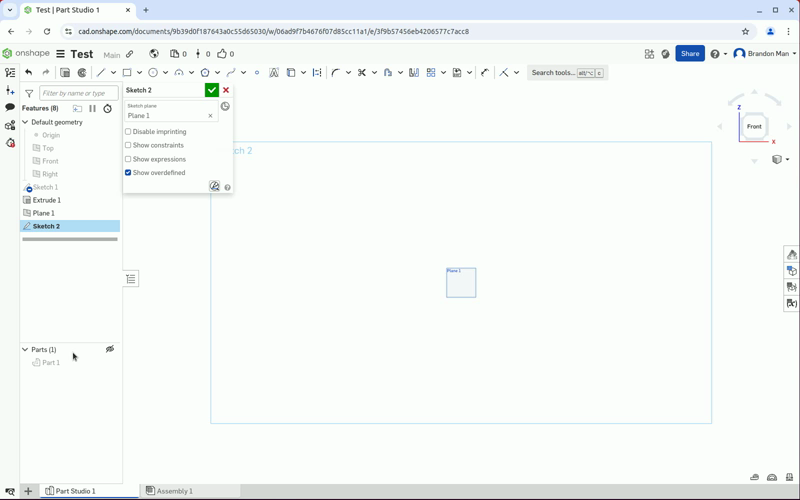
key(c)
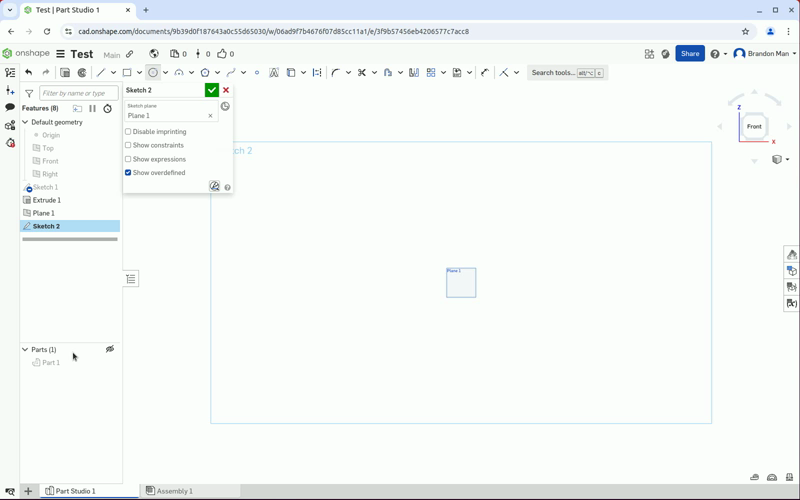
key_down(shift)
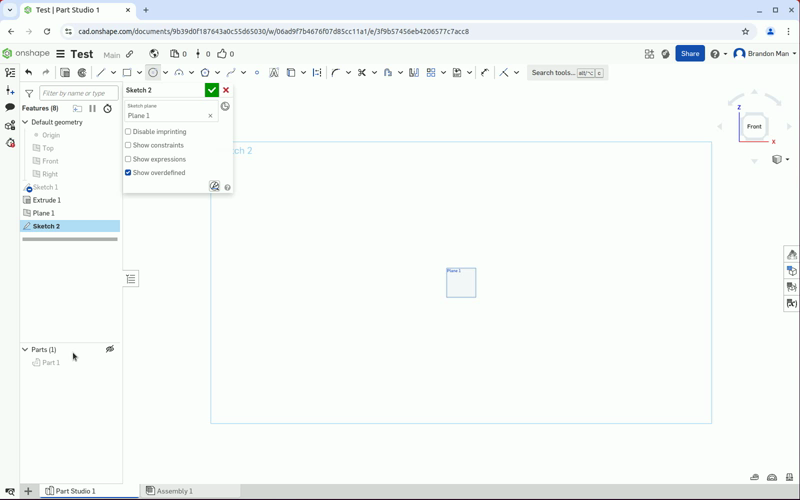
mouse_move(353, 278)
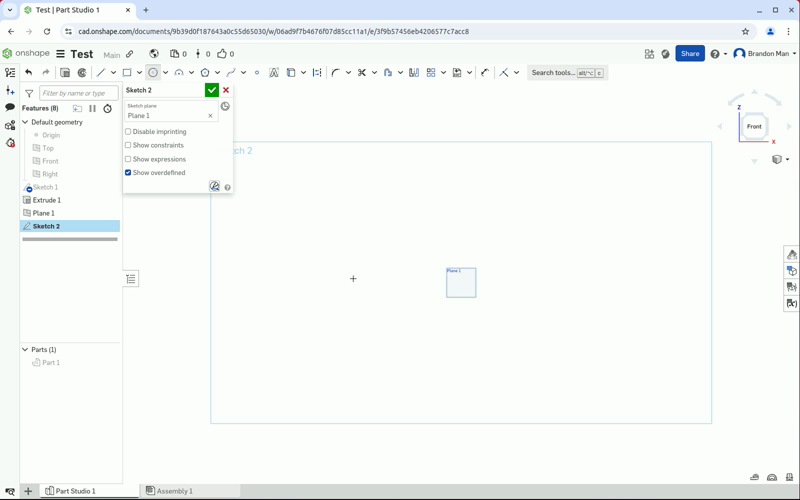
click(353, 278)
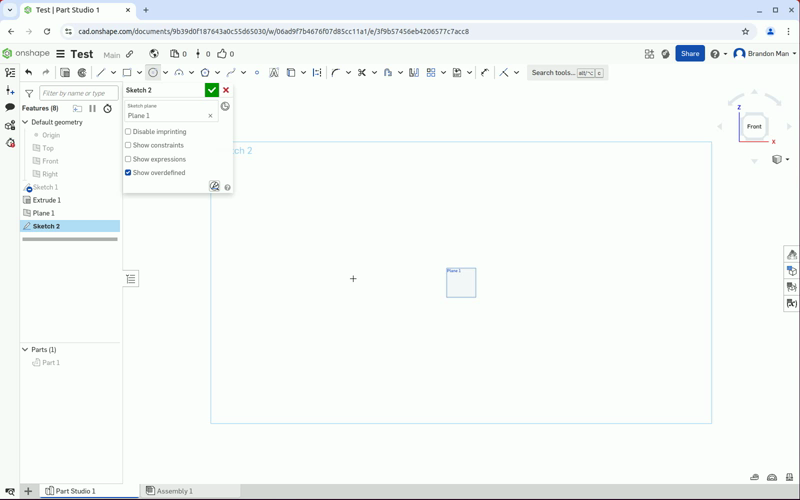
key_up(shift)
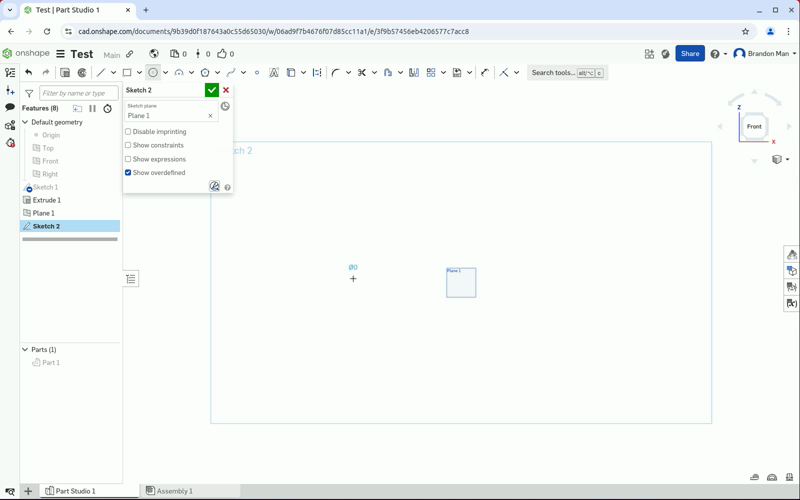
mouse_move(355, 278)
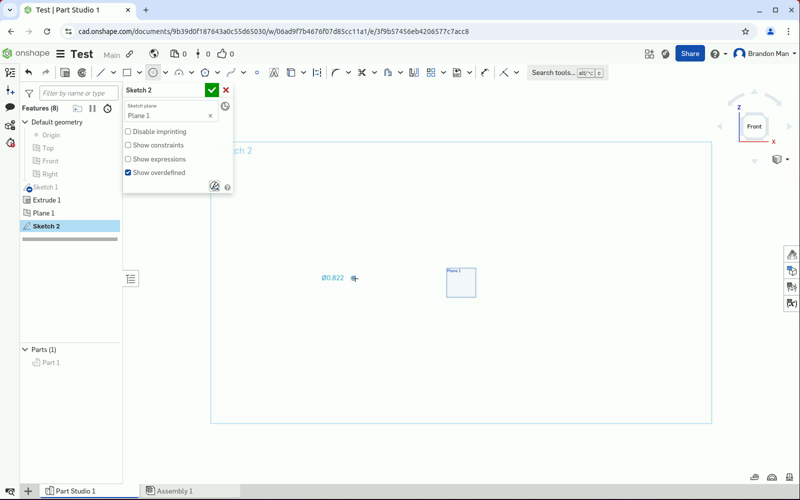
scroll(6)
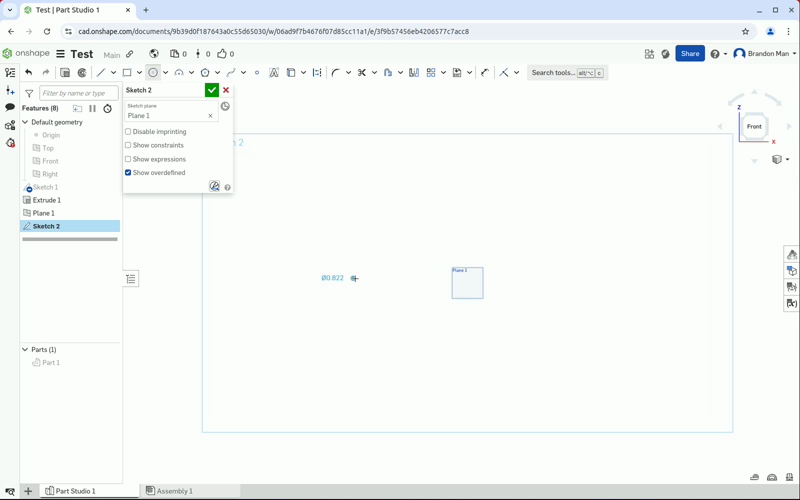
scroll(6)
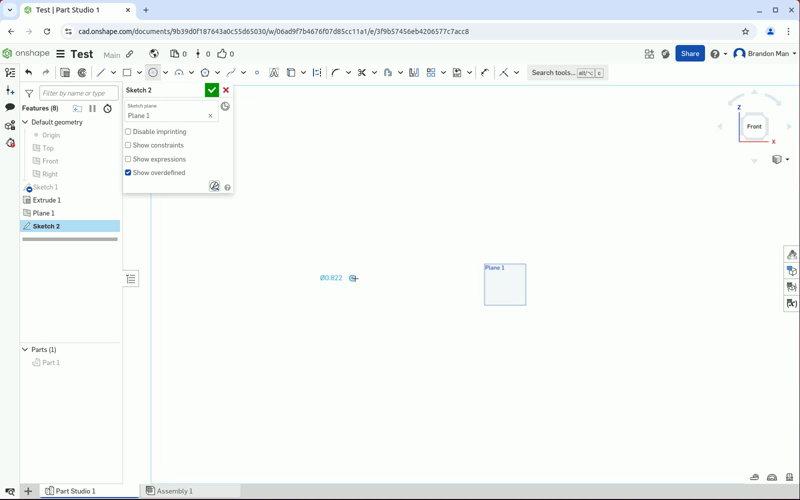
scroll(6)
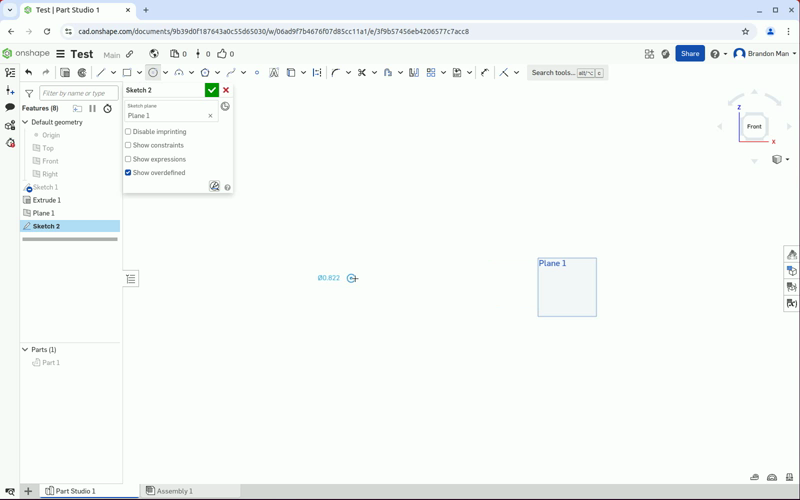
scroll(6)
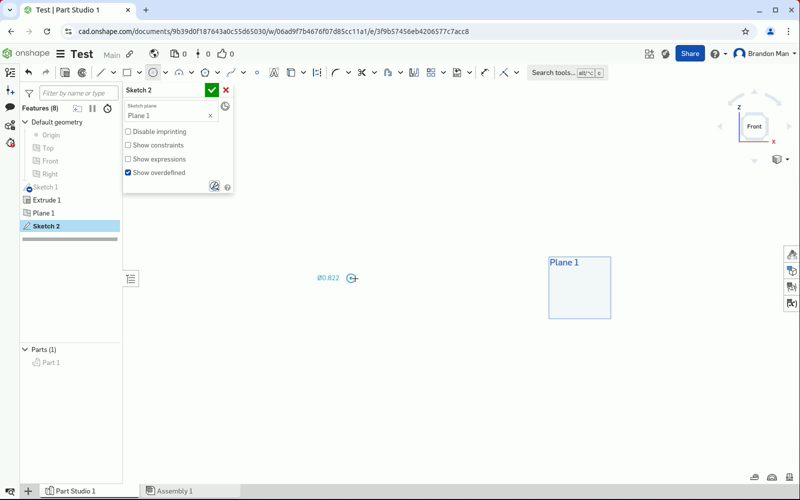
scroll(6)
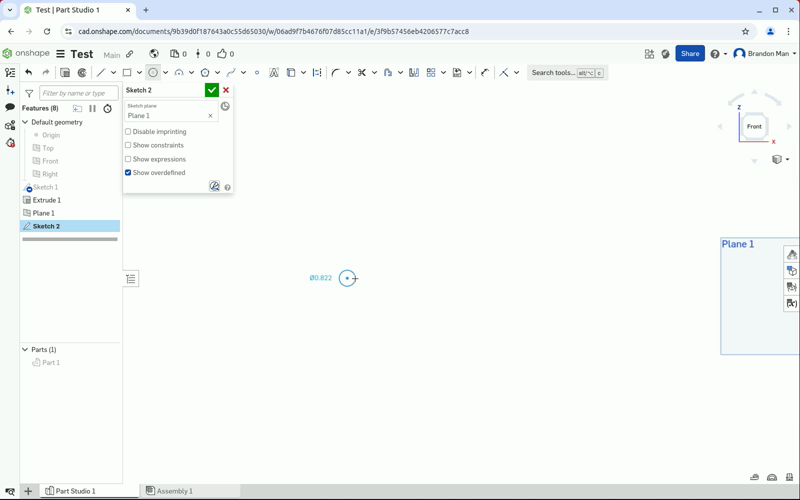
scroll(6)
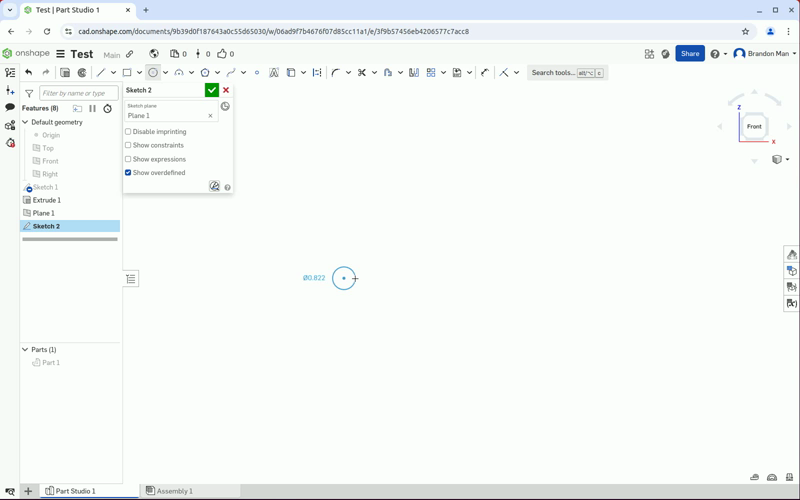
scroll(6)
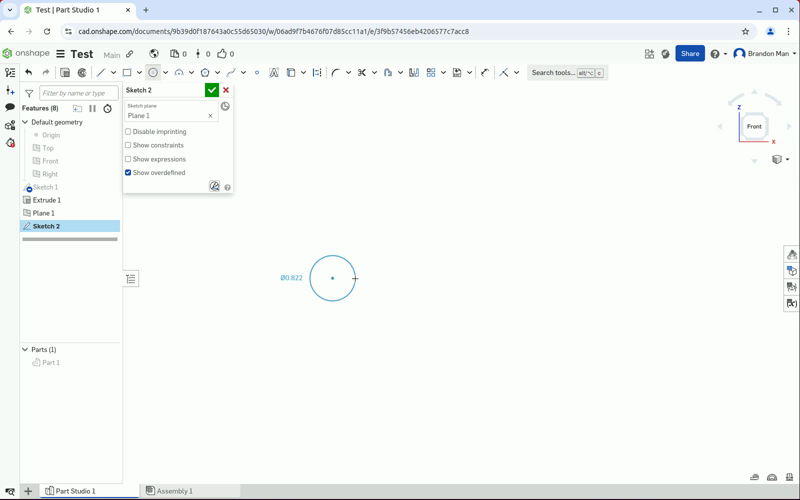
click(355, 278)
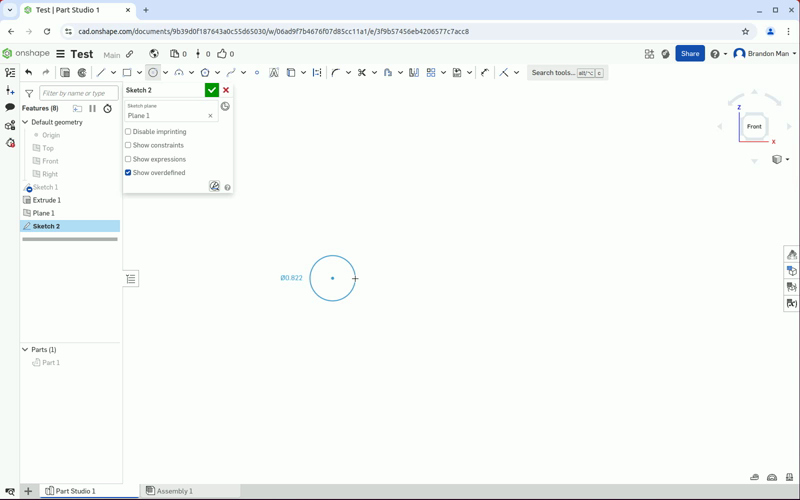
scroll(-6)
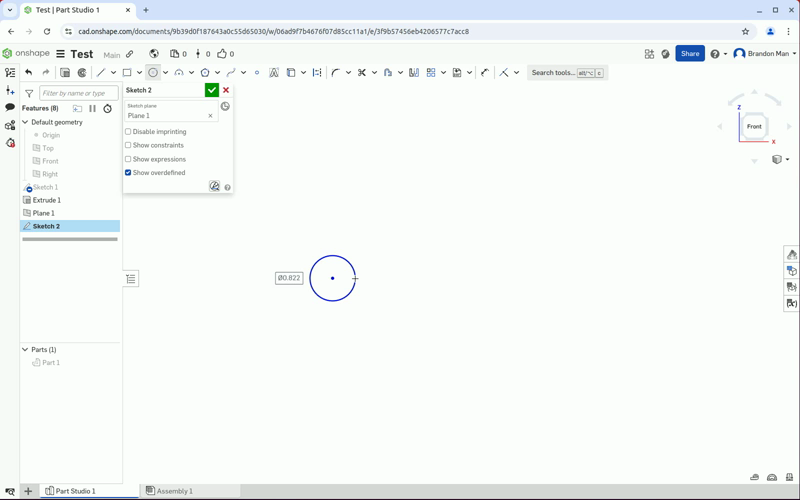
scroll(-6)
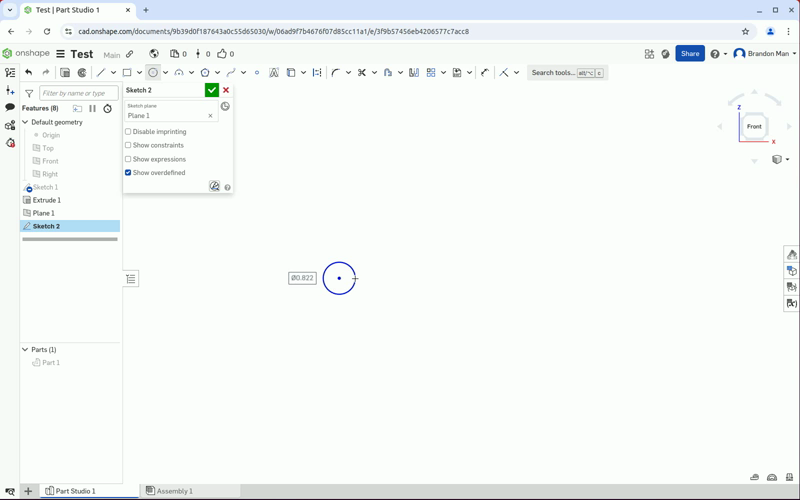
scroll(-6)
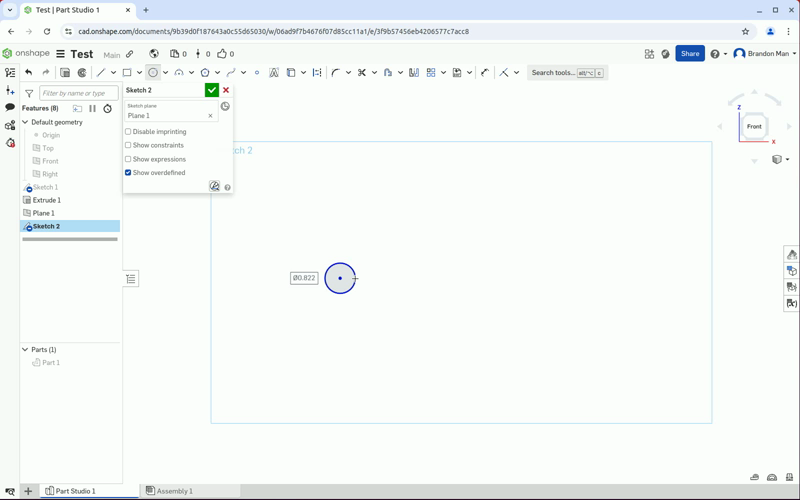
scroll(-6)
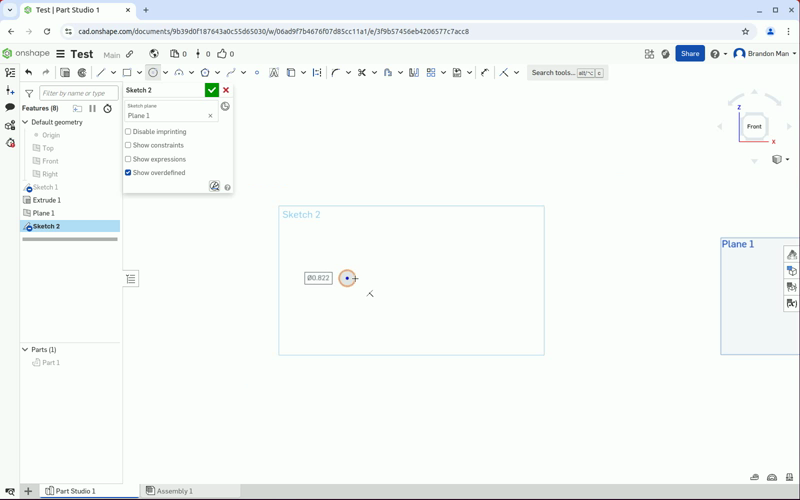
scroll(-6)
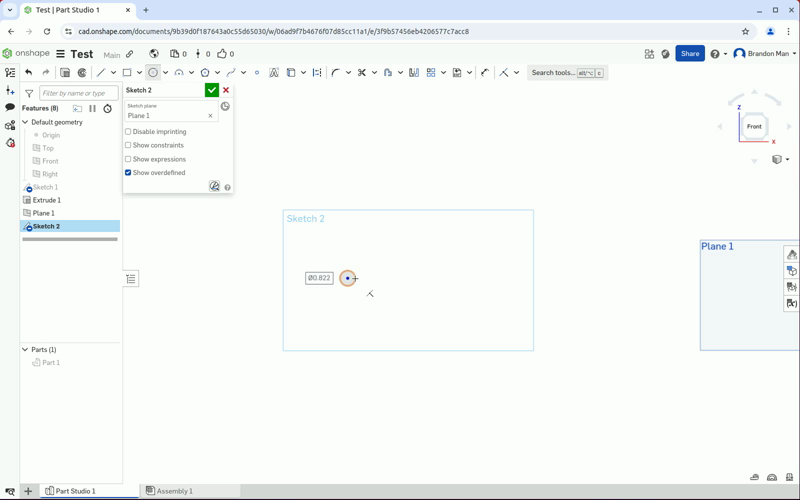
scroll(-6)
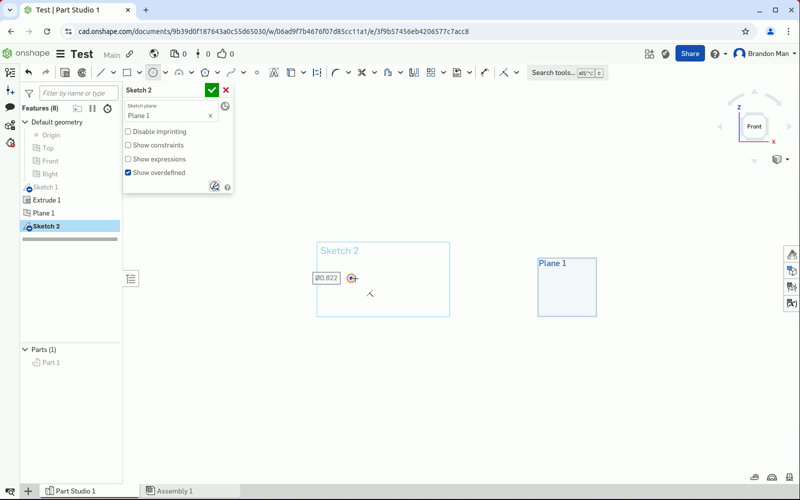
scroll(-6)
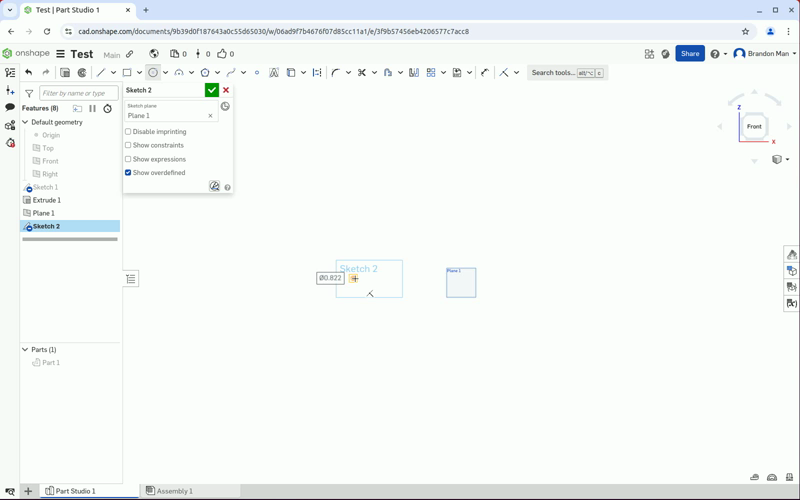
key(esc)
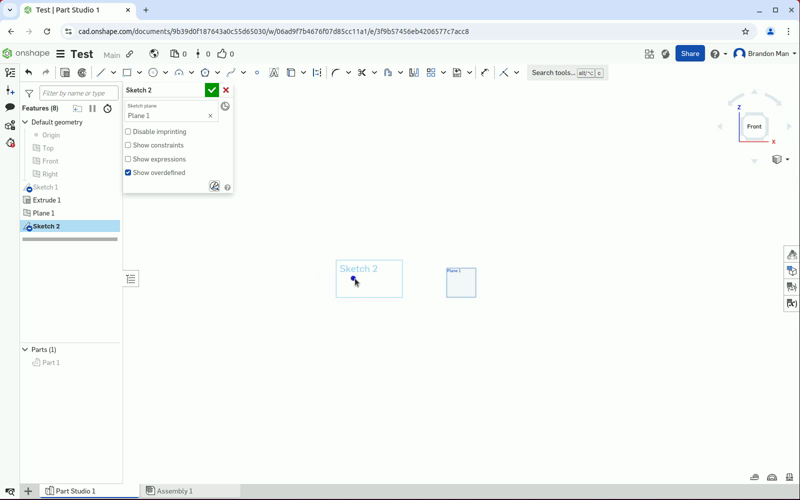
mouse_move(353, 278)
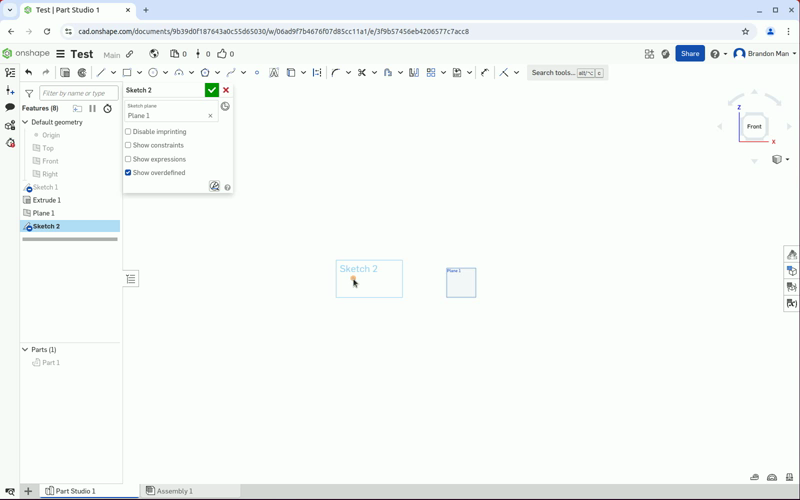
scroll(6)
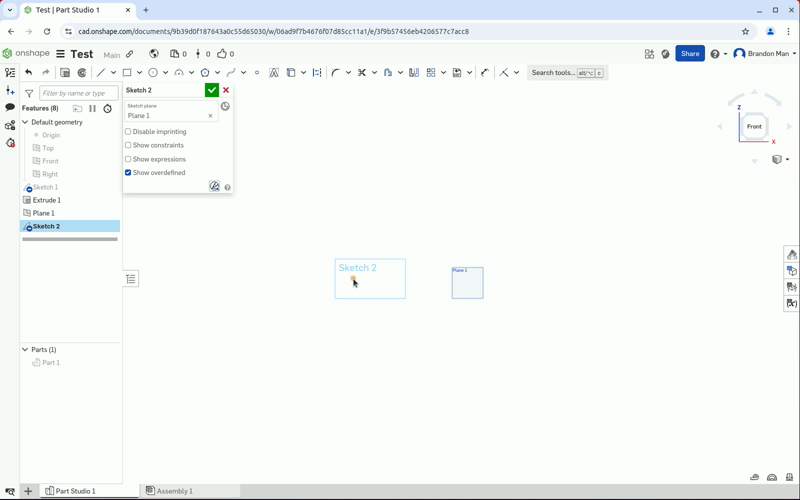
scroll(6)
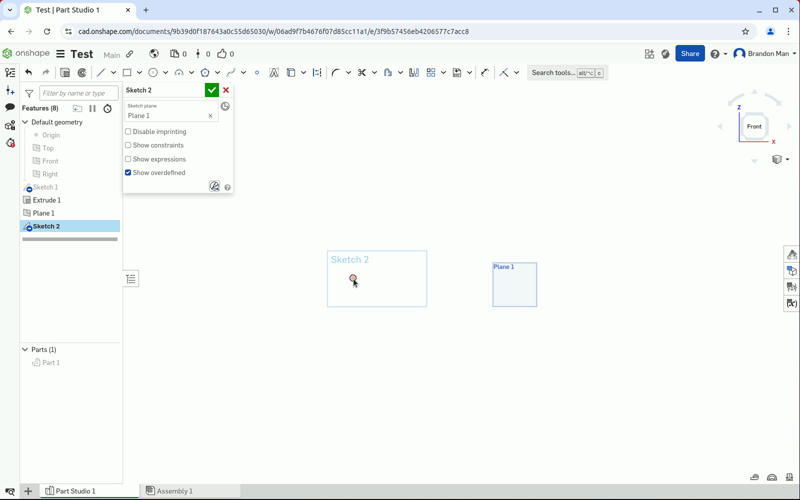
scroll(6)
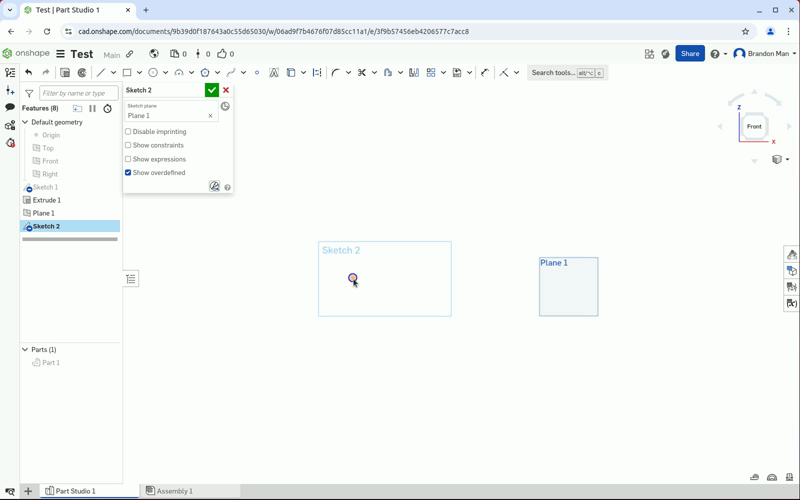
scroll(6)
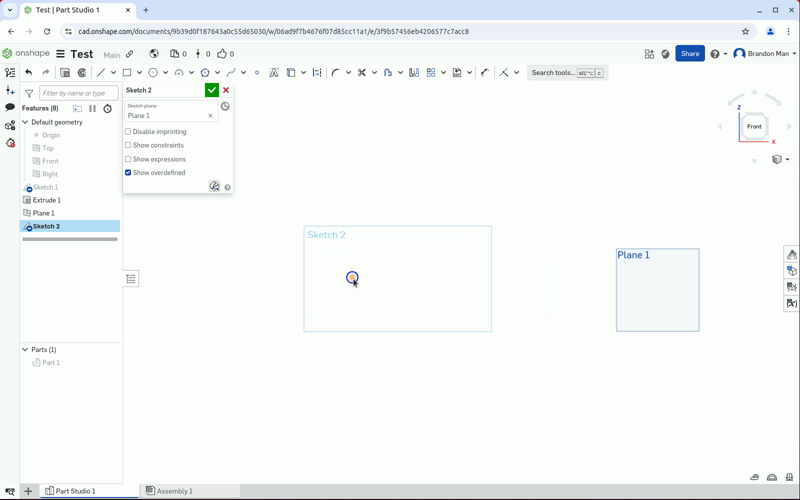
scroll(6)
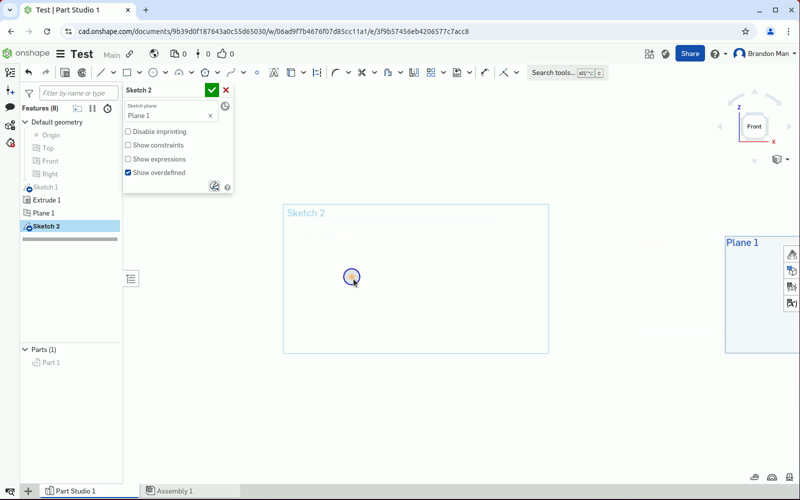
scroll(6)
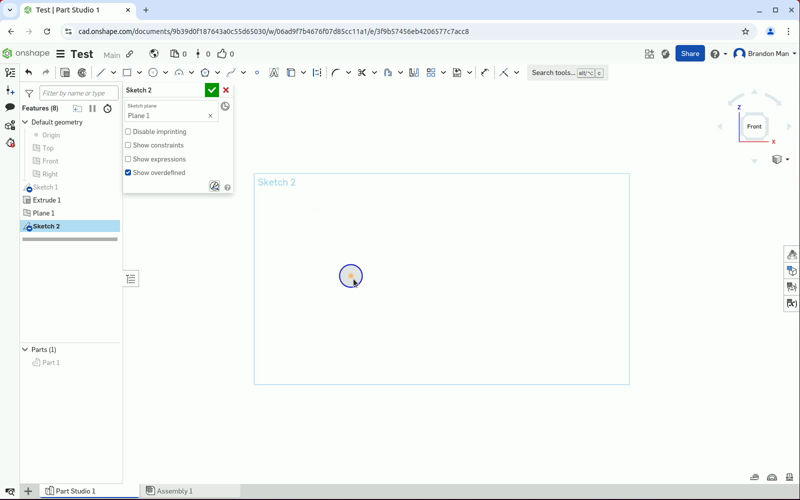
scroll(6)
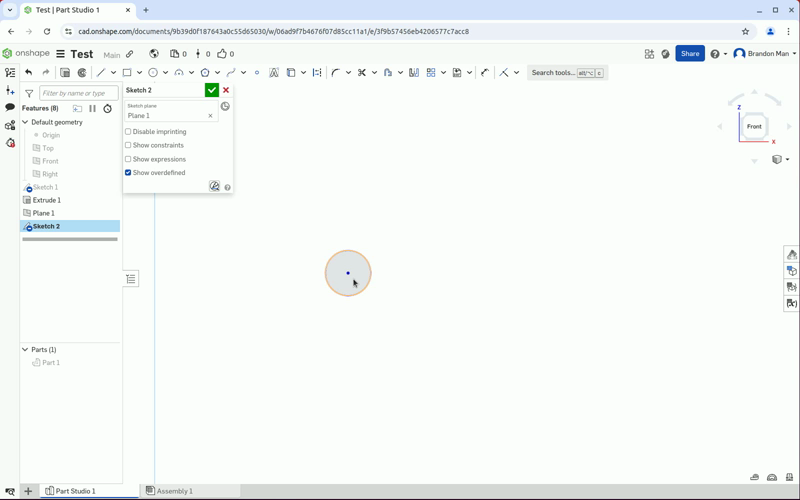
click(353, 278)
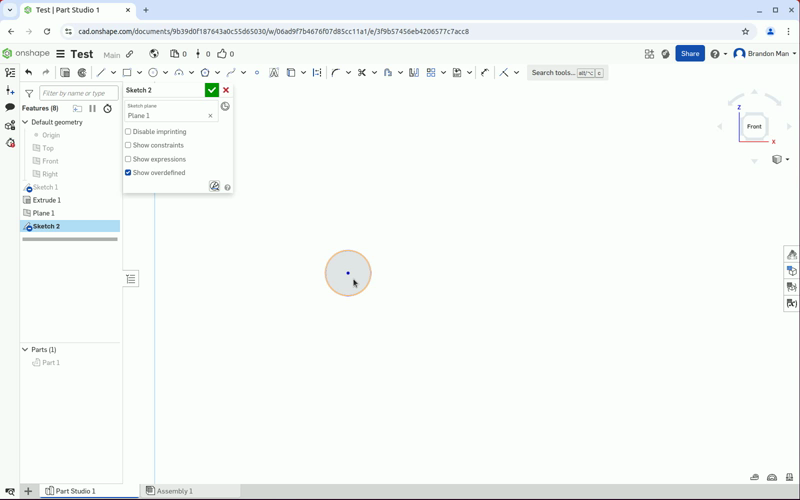
scroll(-6)
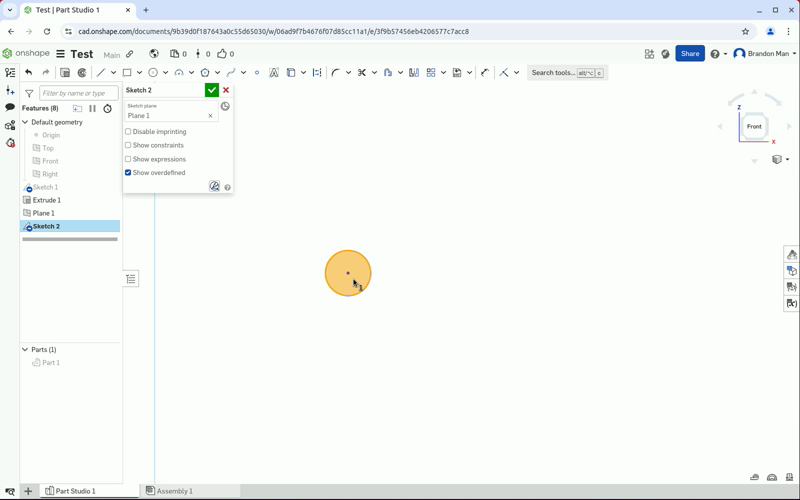
scroll(-6)
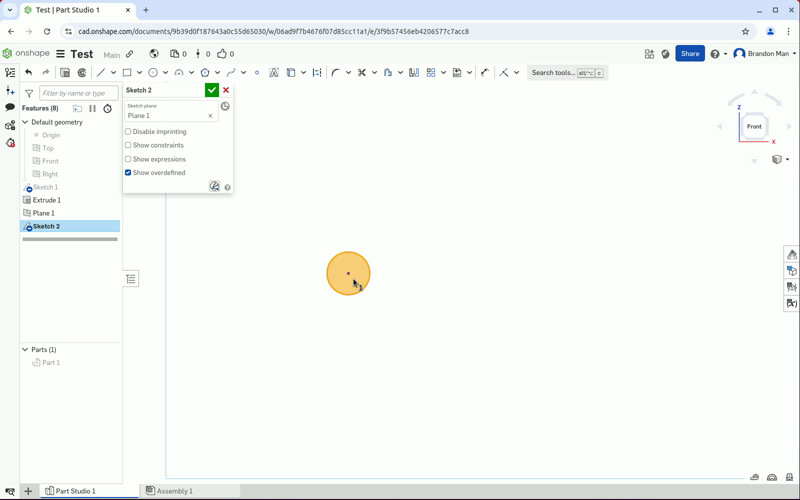
scroll(-6)
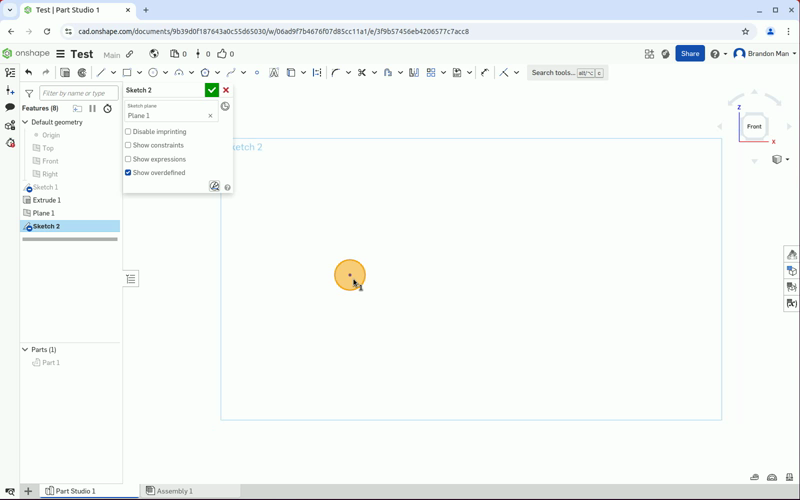
scroll(-6)
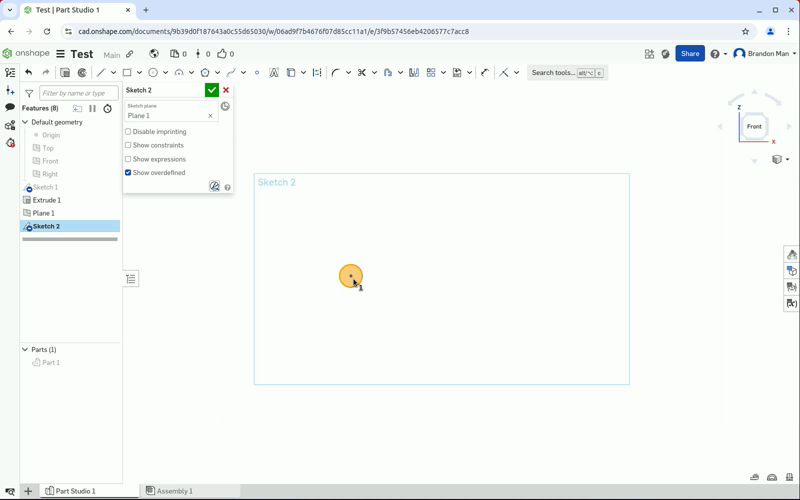
scroll(-6)
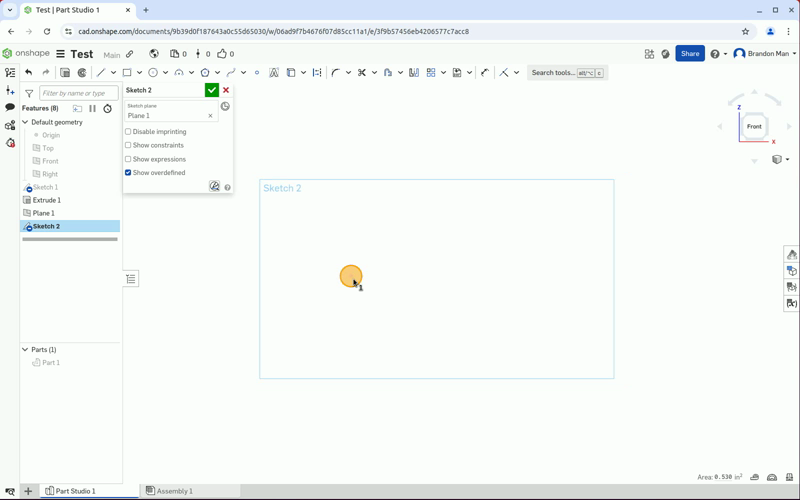
scroll(-6)
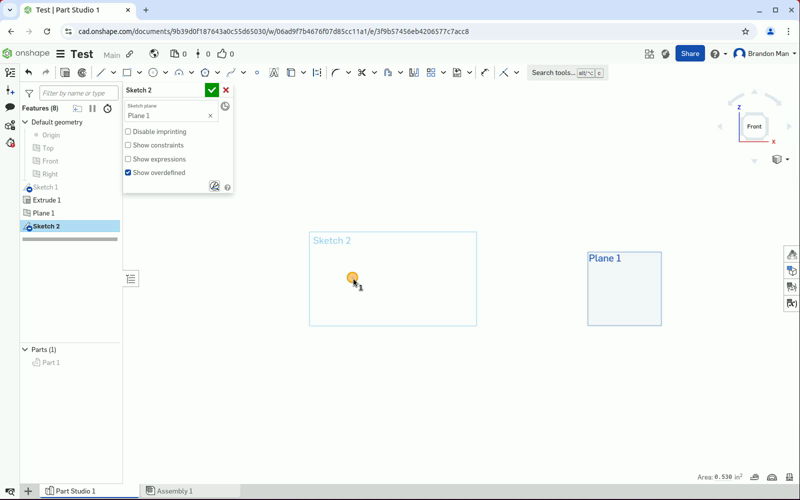
scroll(-6)
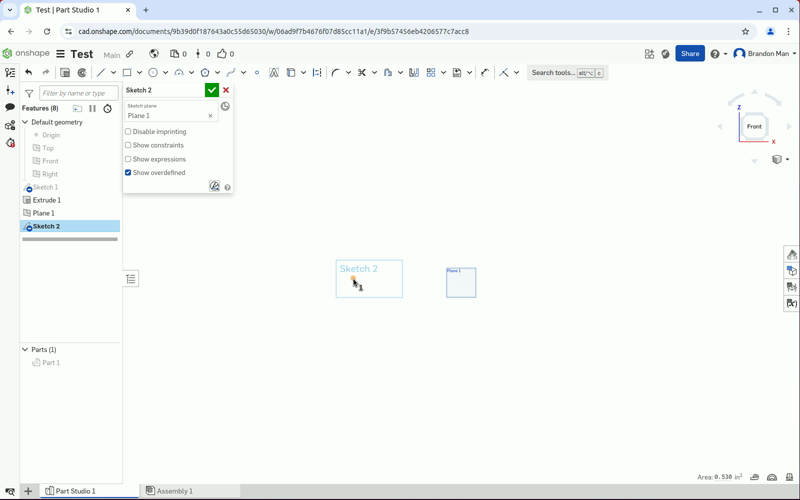
mouse_move(73, 352)
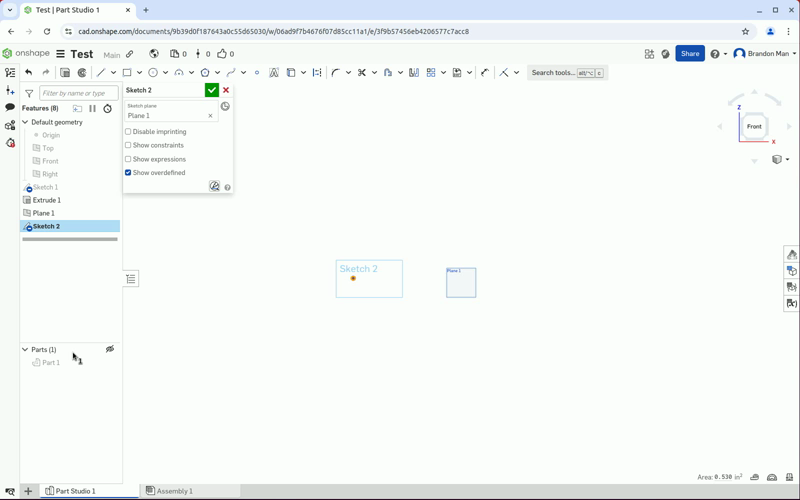
key(shift+y)
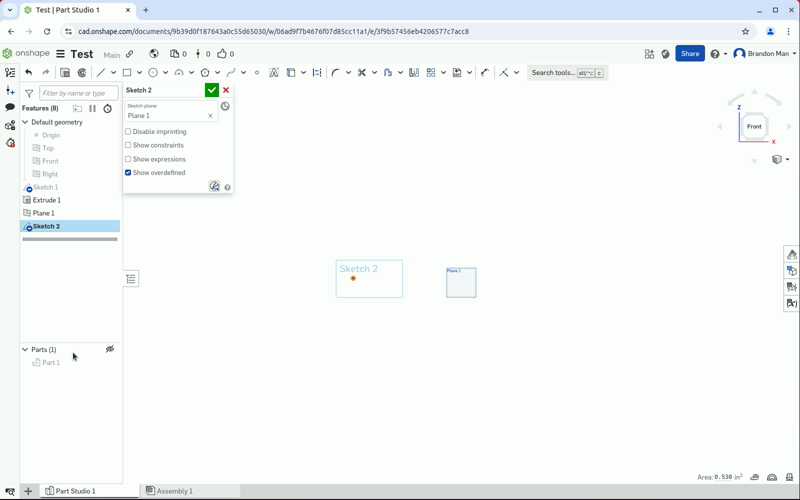
key(shift+e)
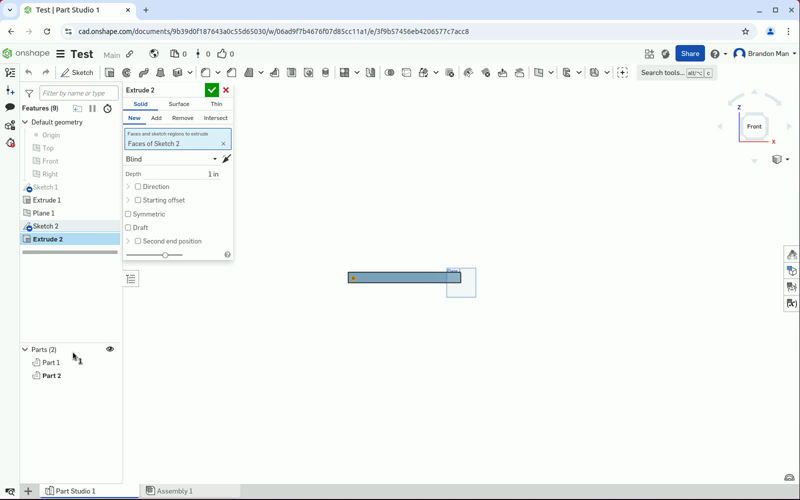
mouse_move(143, 106)
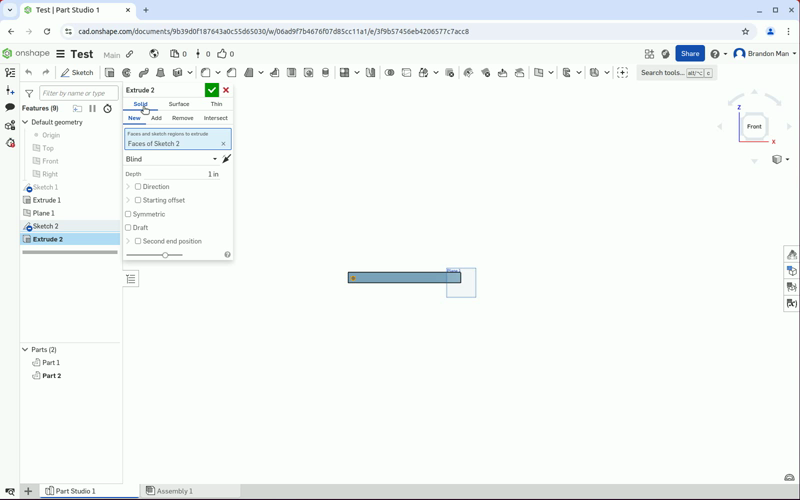
click(143, 106)
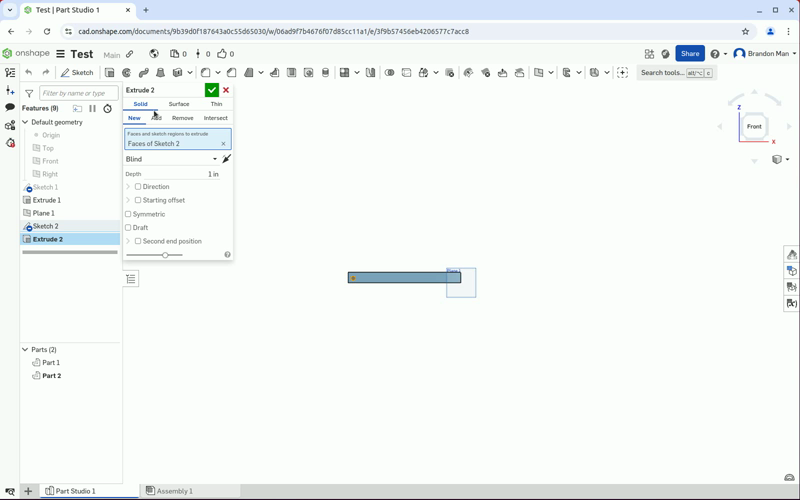
mouse_move(186, 120)
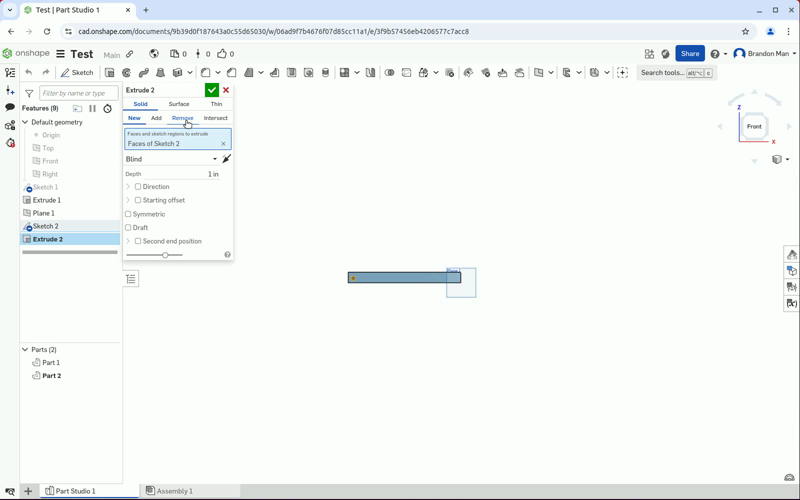
click(186, 120)
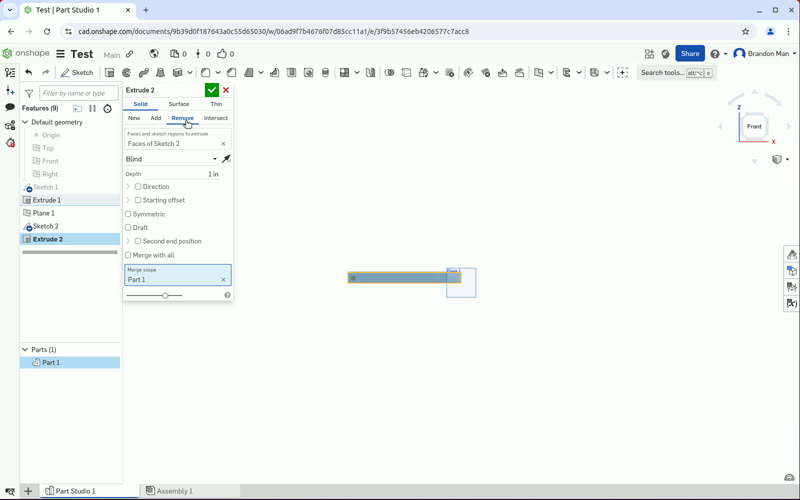
key(tab, 4)
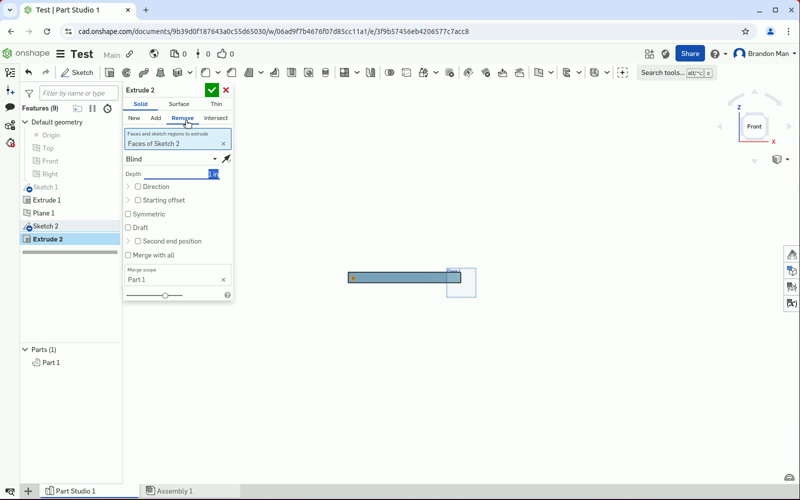
text(2.889)
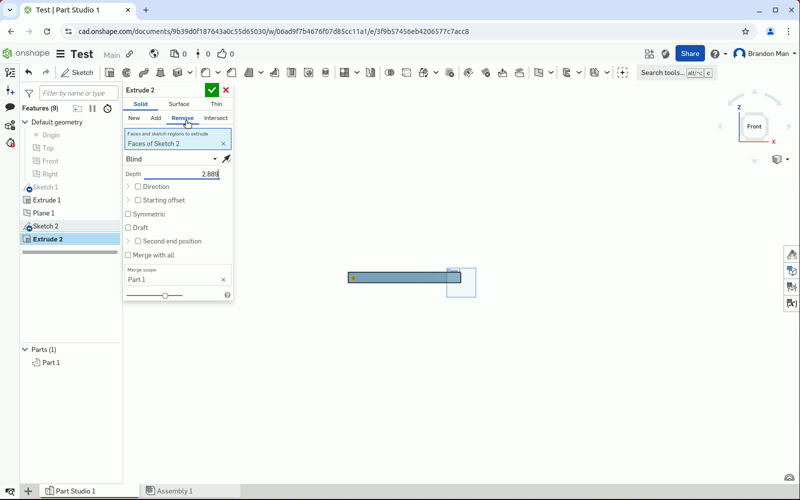
key(tab, 6)
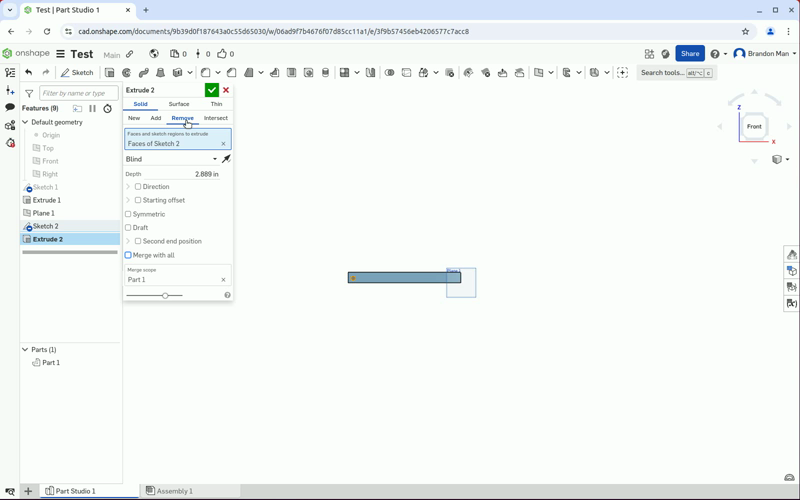
key(space)
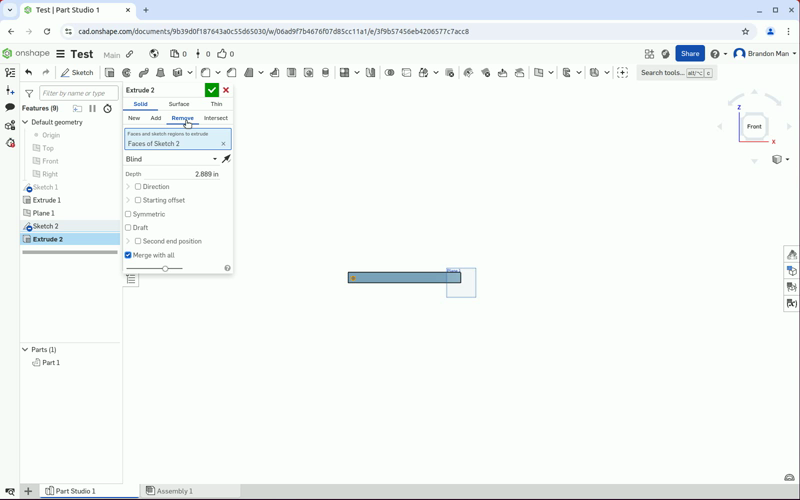
key(enter)
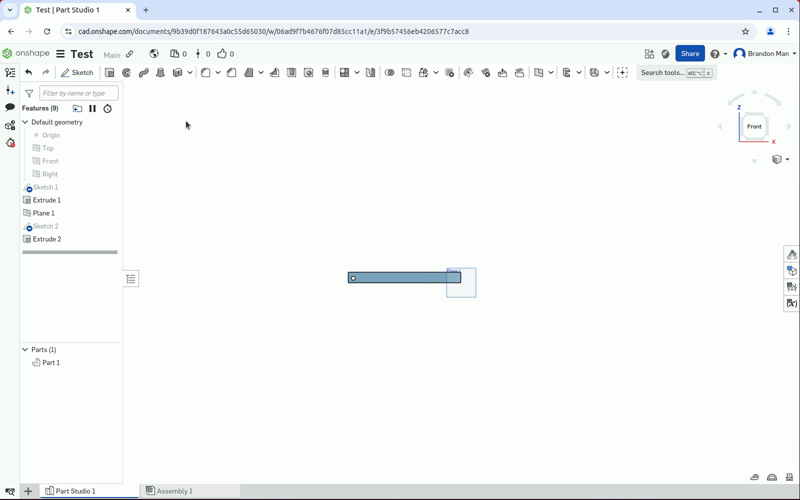
key(shift+h)
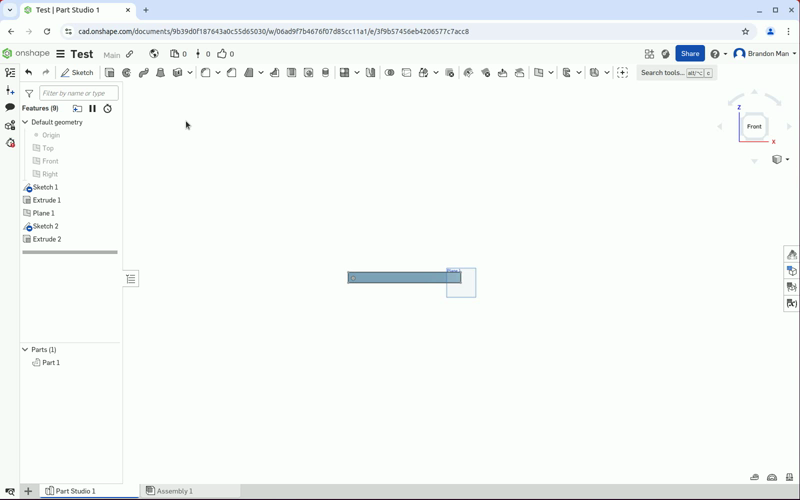
key(shift+h)
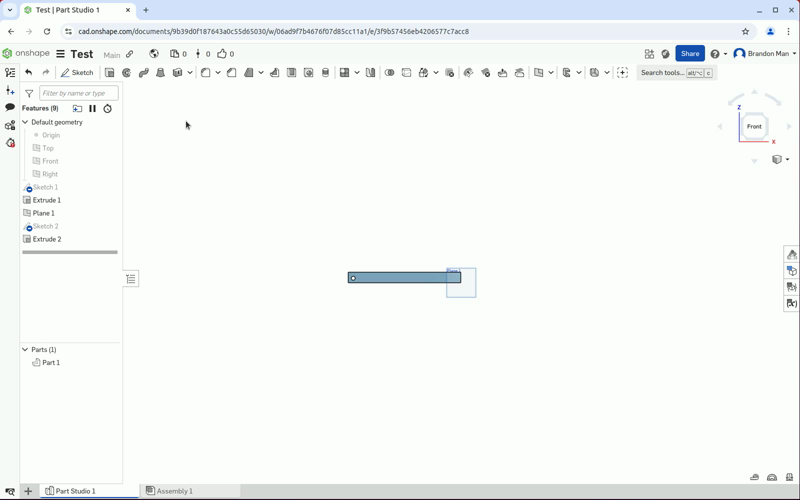
mouse_move(73, 189)
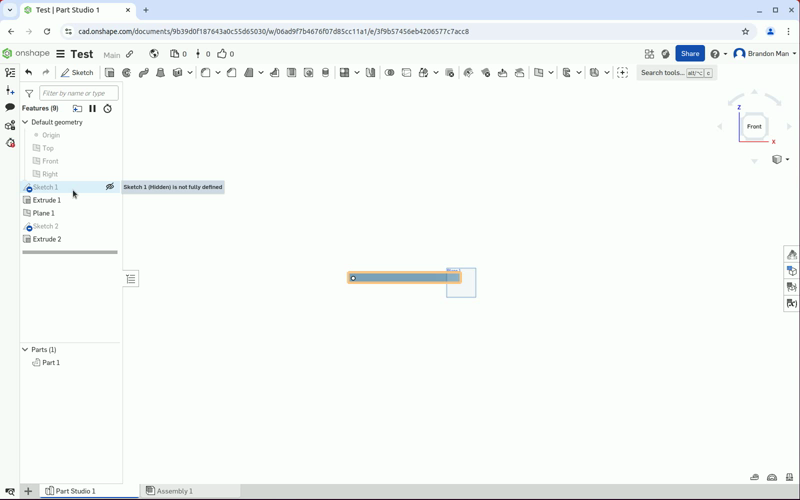
click(73, 189)
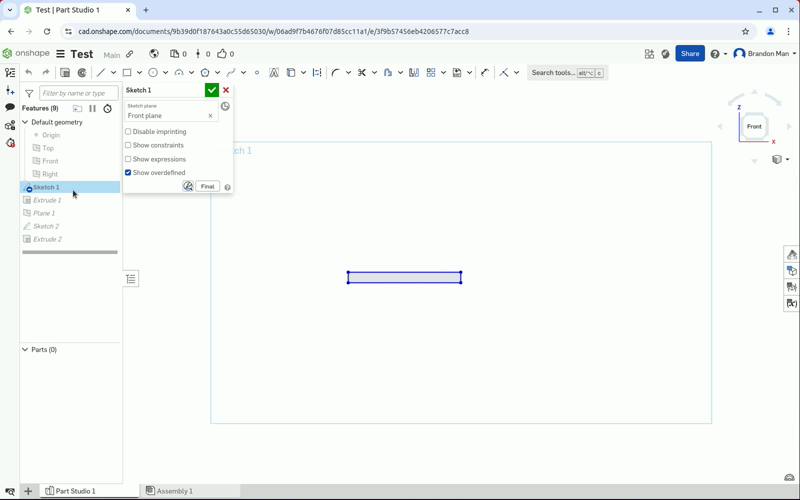
mouse_move(229, 92)
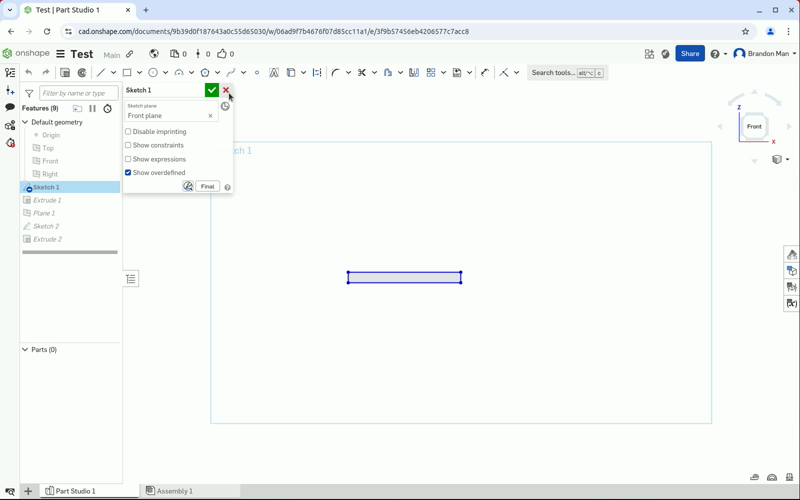
click(229, 92)
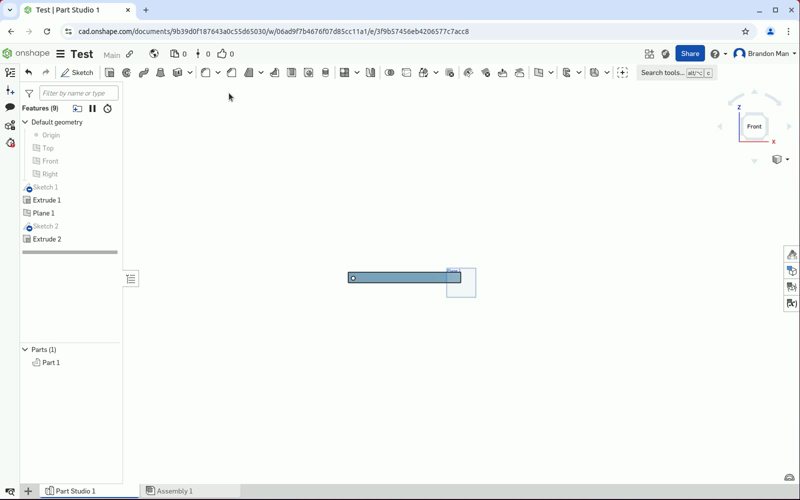
mouse_move(541, 75)
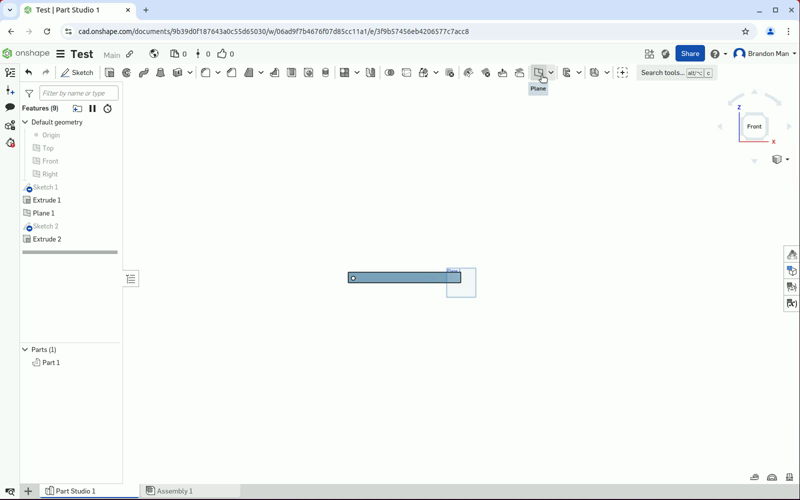
click(541, 75)
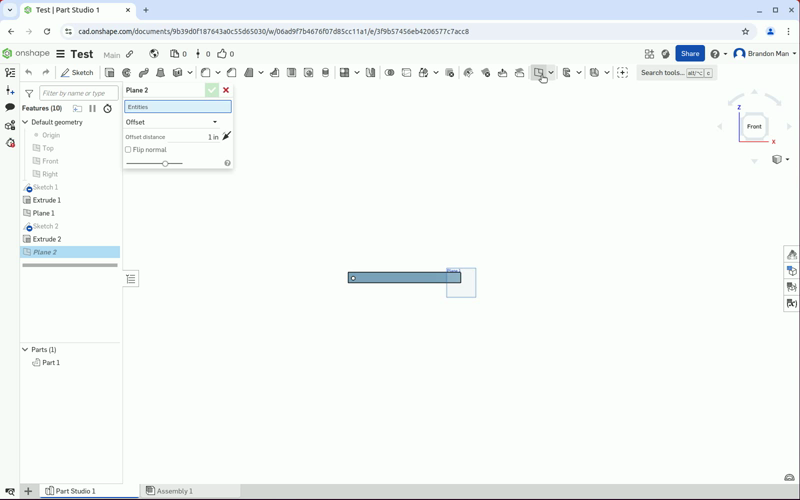
mouse_move(73, 163)
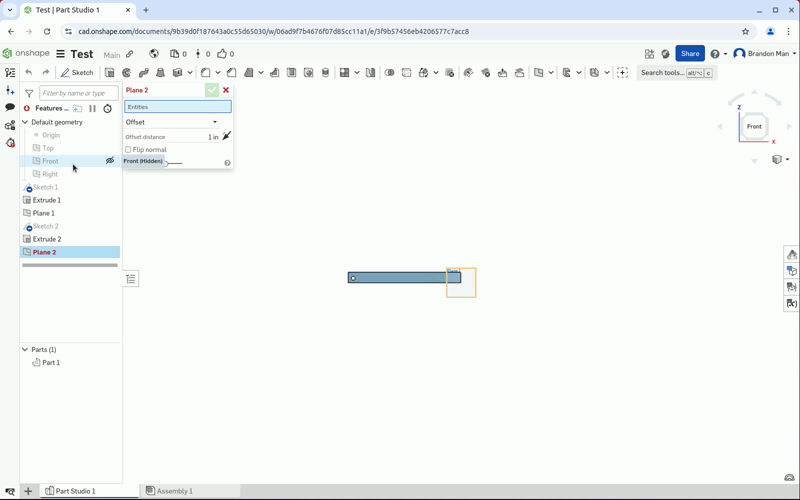
click(73, 163)
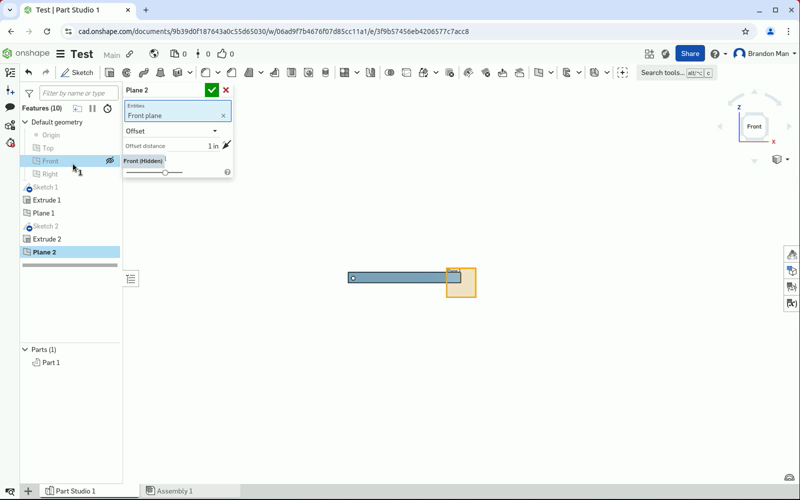
key(tab, 2)
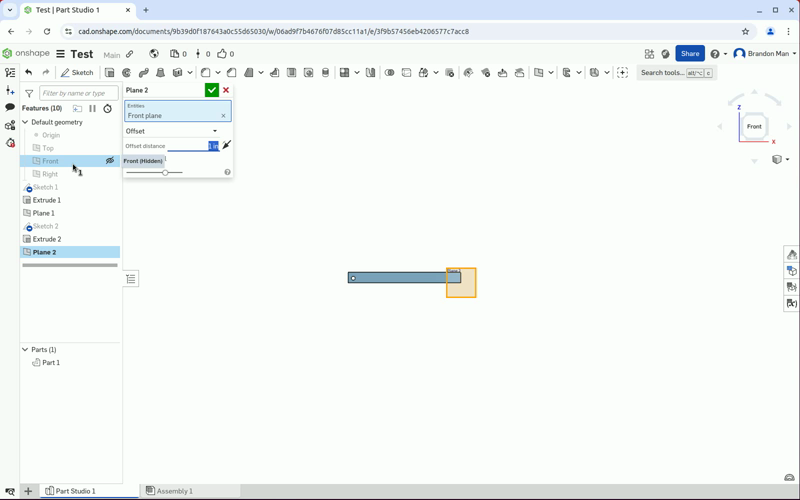
text(0.246)
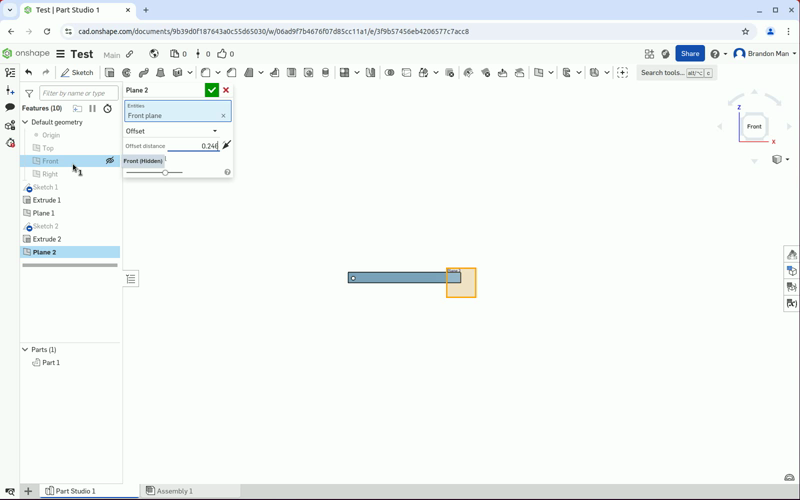
key(enter, 2)
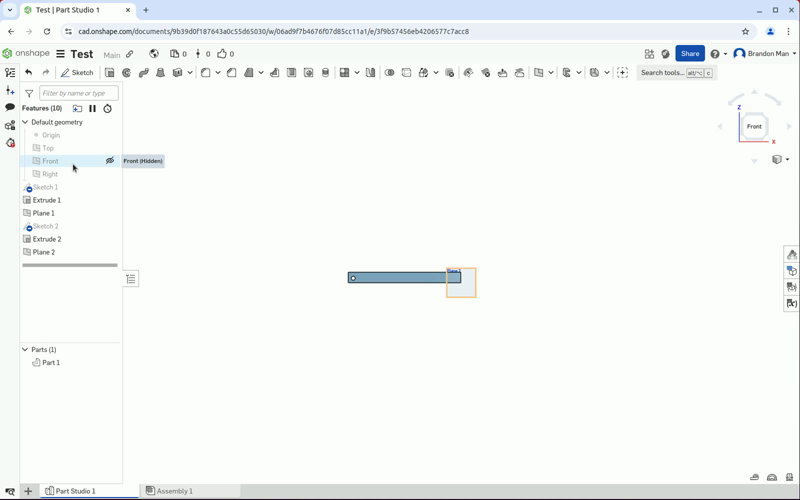
key(shift+s)
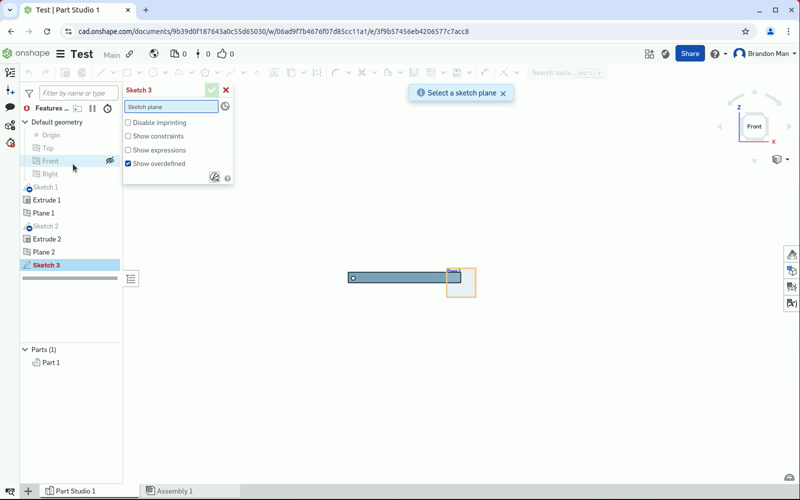
mouse_move(73, 254)
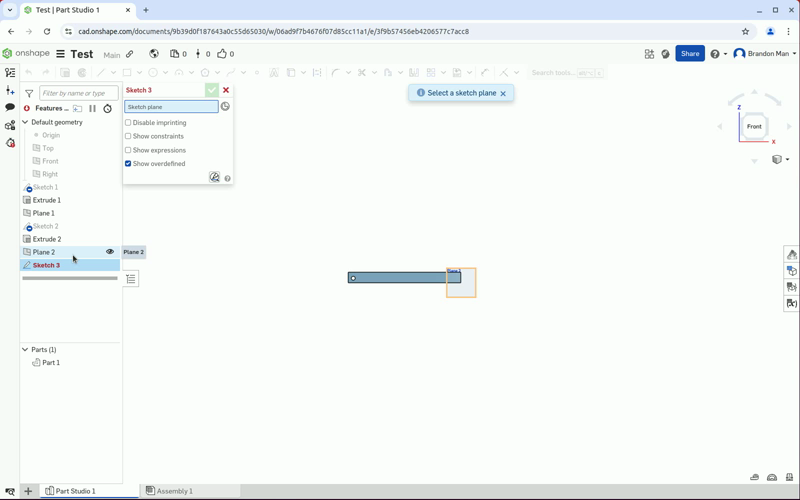
click(73, 254)
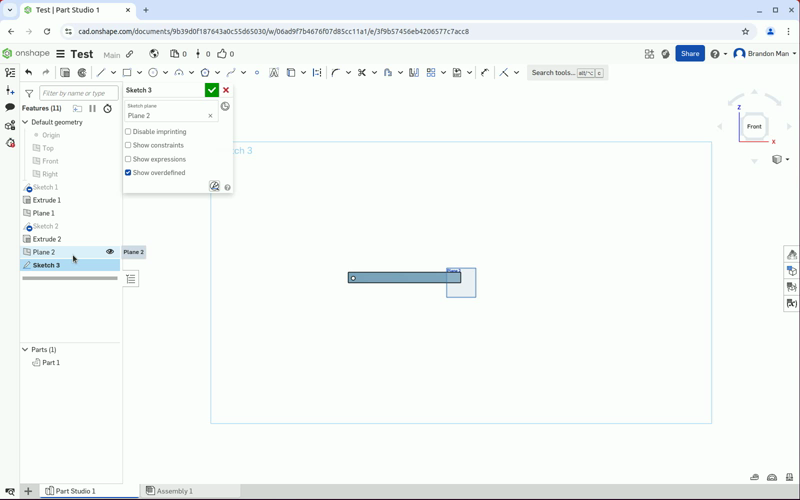
mouse_move(73, 352)
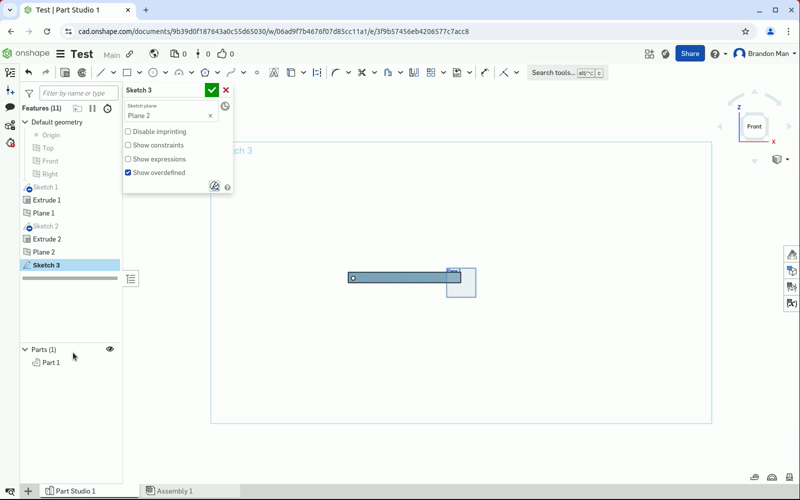
key(y)
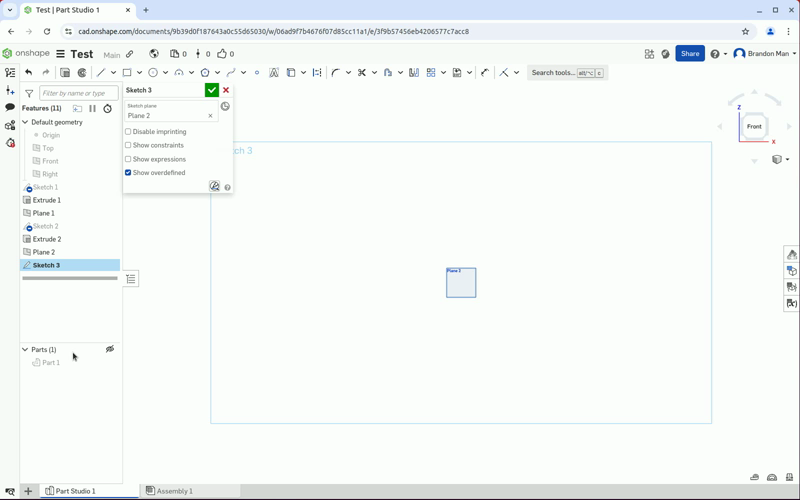
key(c)
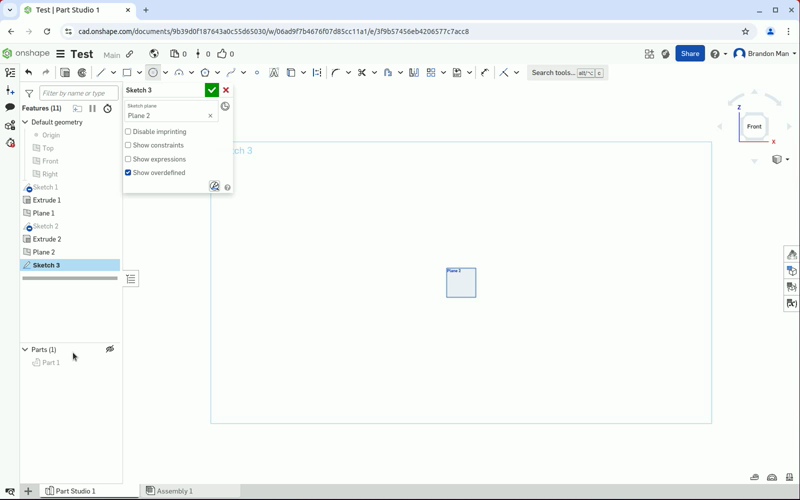
key_down(shift)
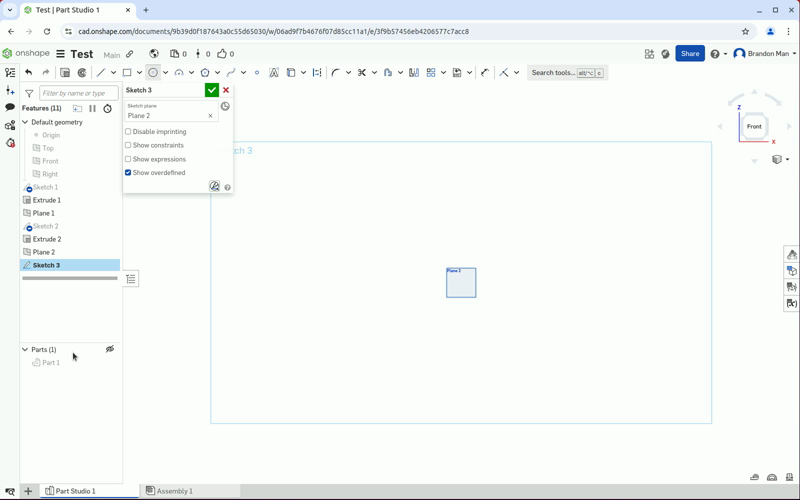
mouse_move(456, 278)
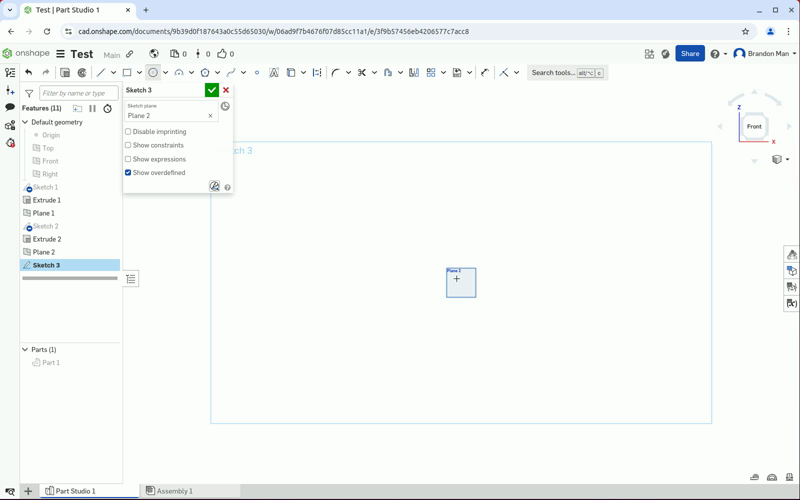
click(456, 278)
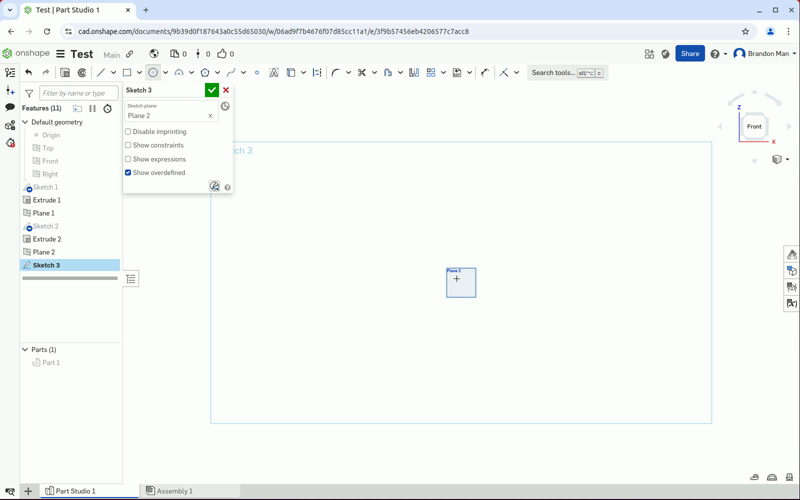
key_up(shift)
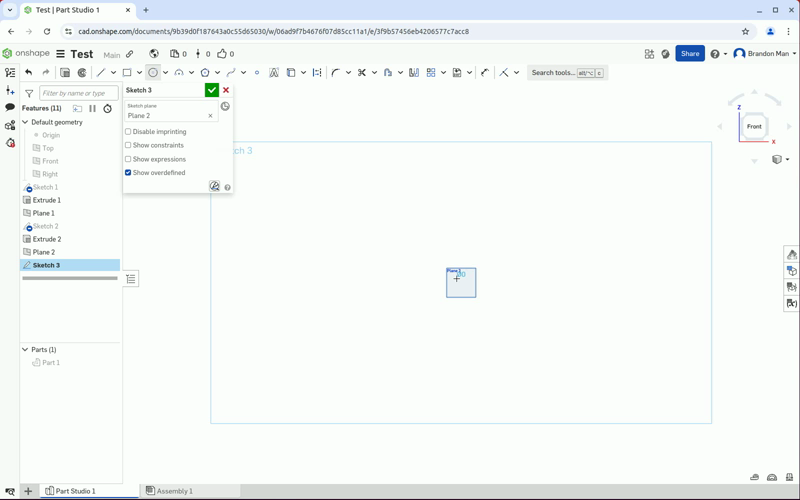
mouse_move(458, 278)
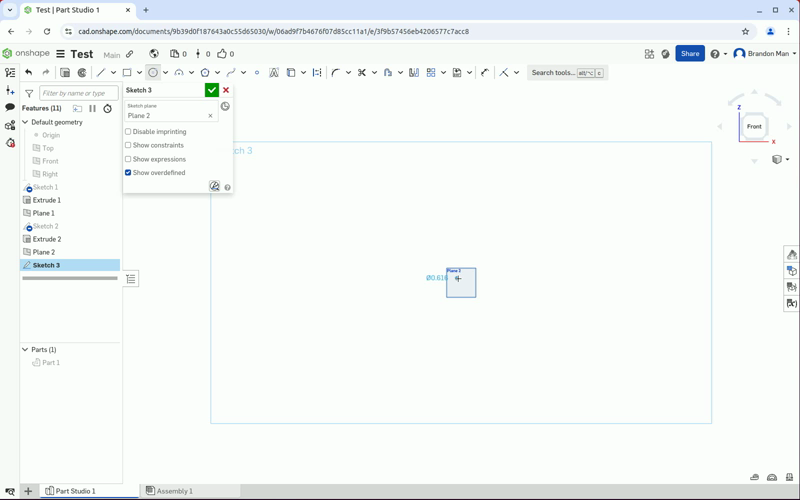
scroll(6)
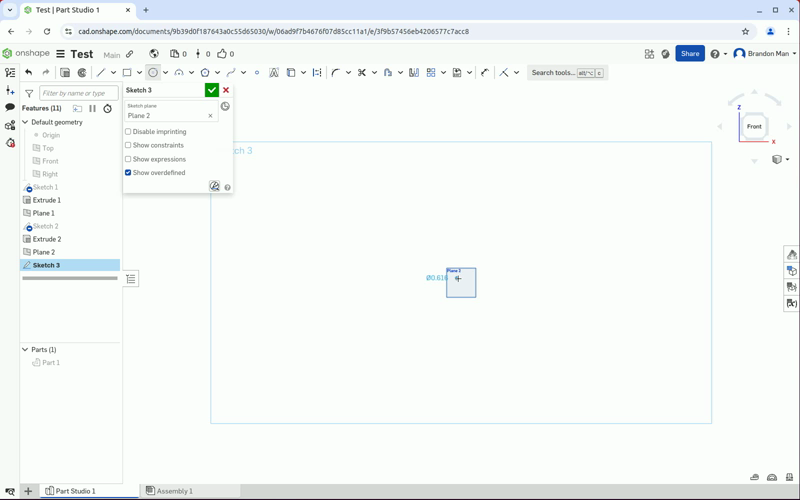
scroll(6)
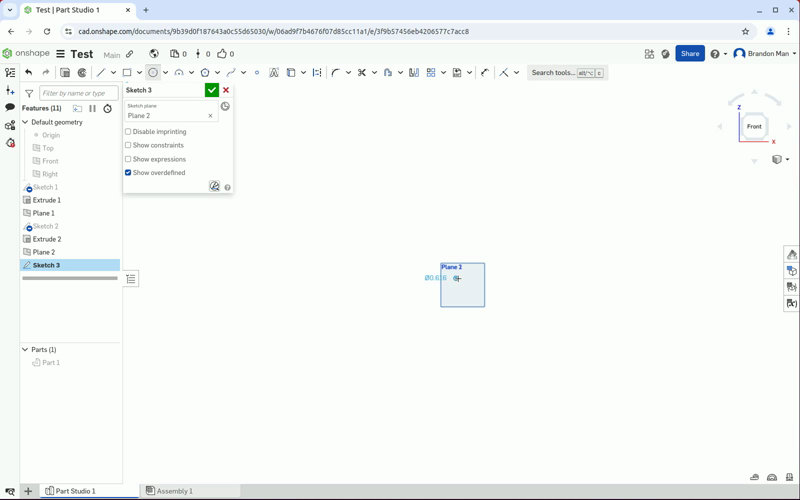
scroll(6)
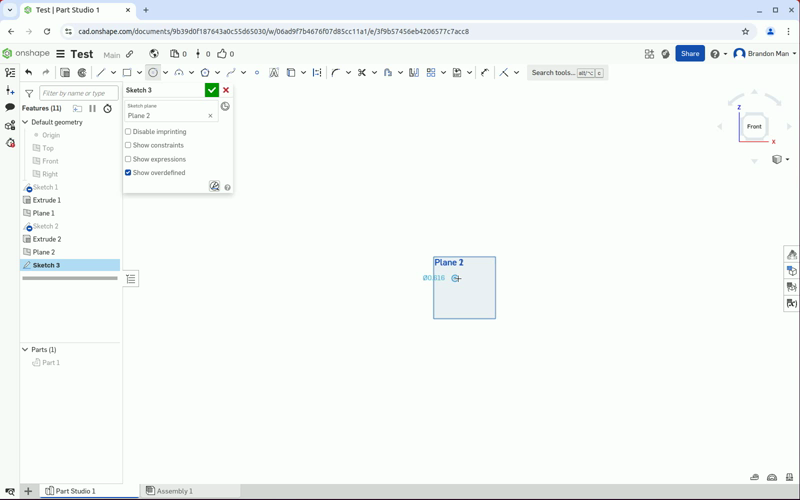
scroll(6)
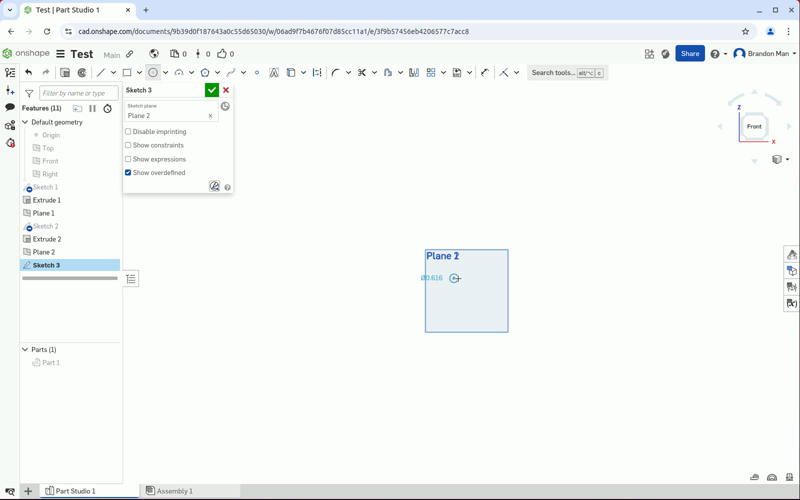
scroll(6)
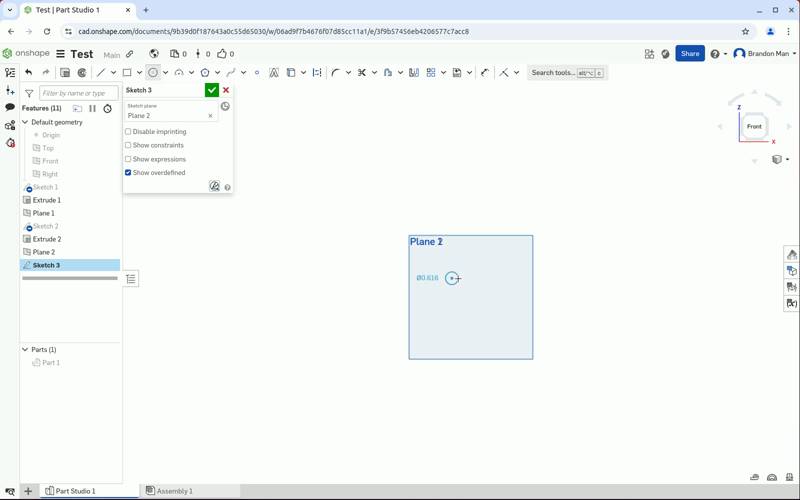
scroll(6)
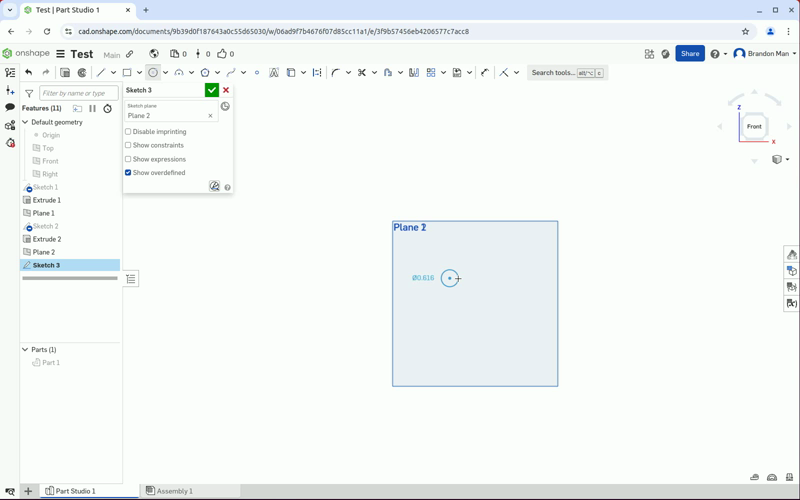
scroll(6)
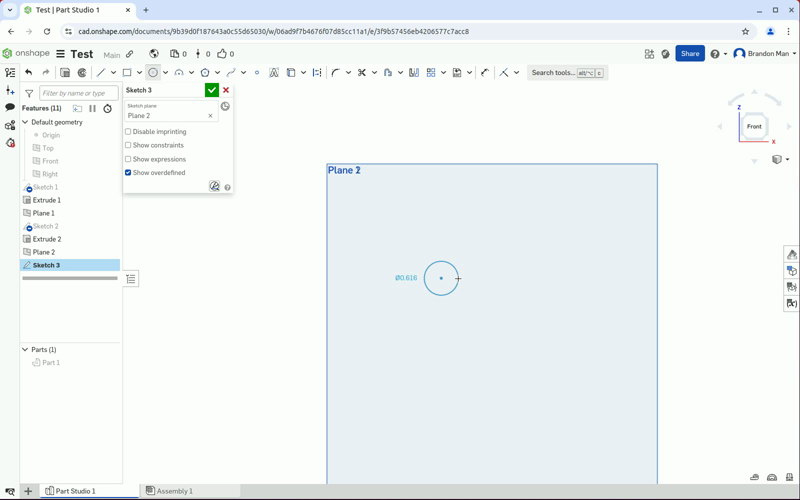
click(458, 278)
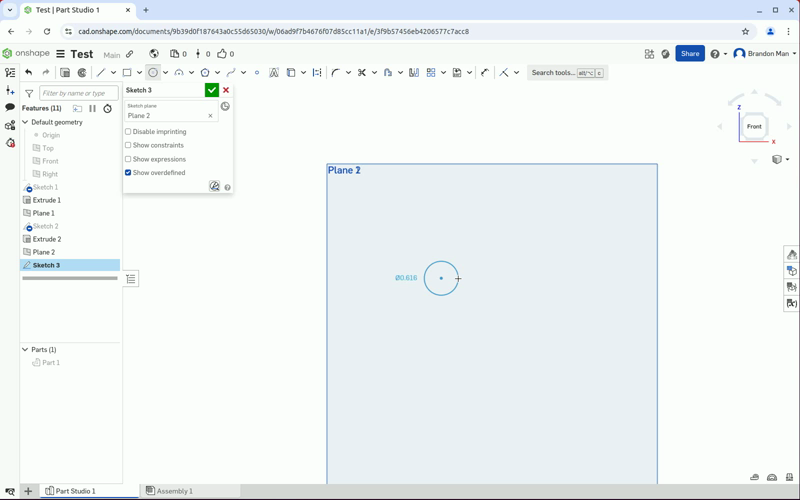
scroll(-6)
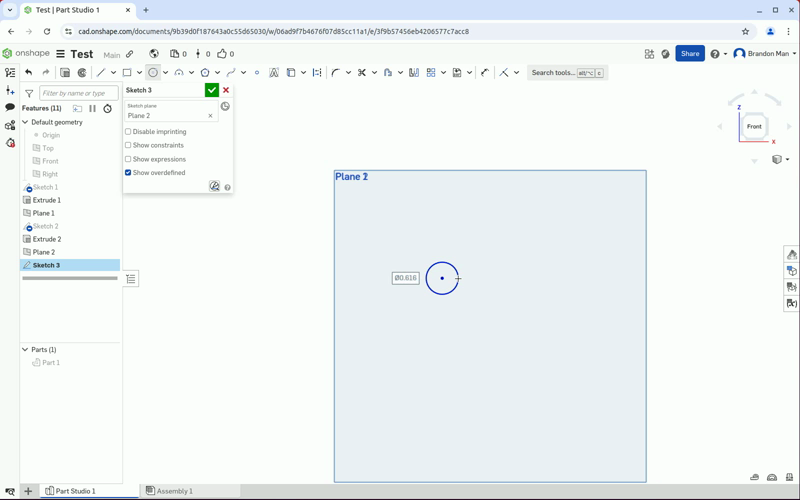
scroll(-6)
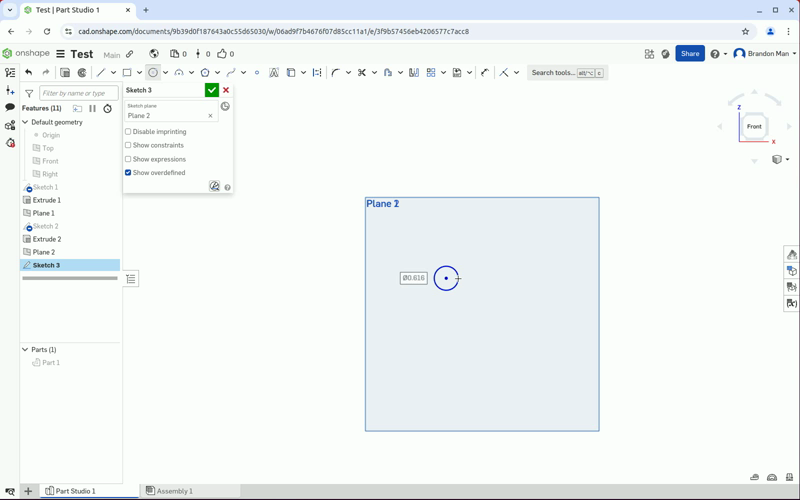
scroll(-6)
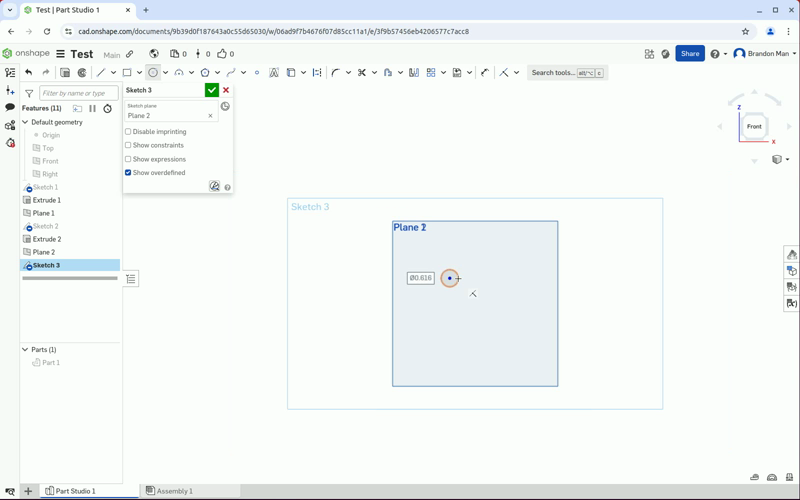
scroll(-6)
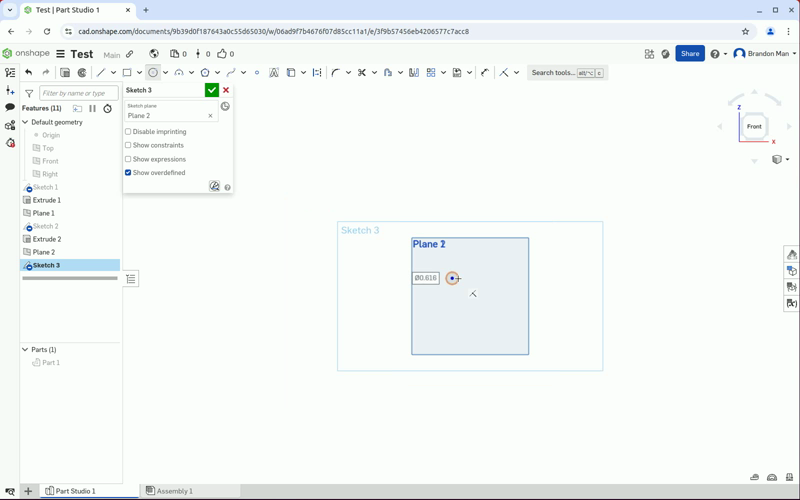
scroll(-6)
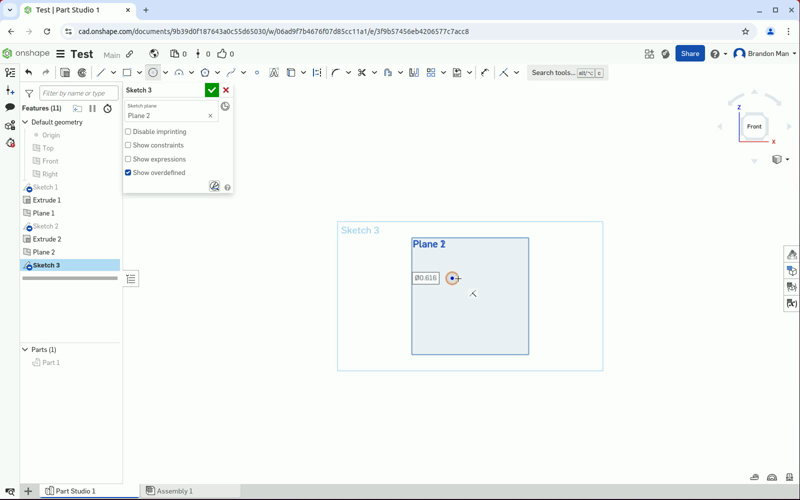
scroll(-6)
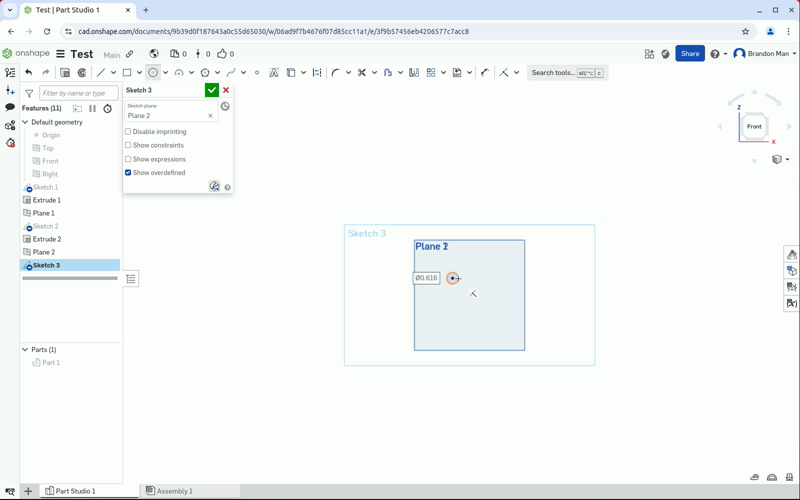
scroll(-6)
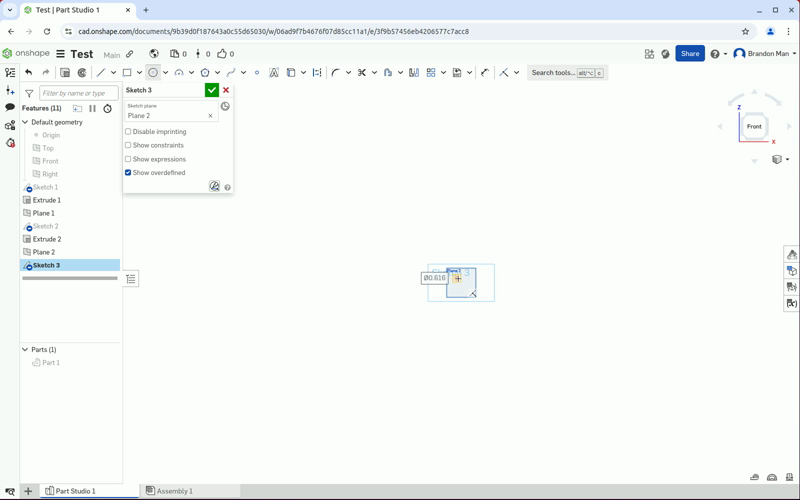
key(esc)
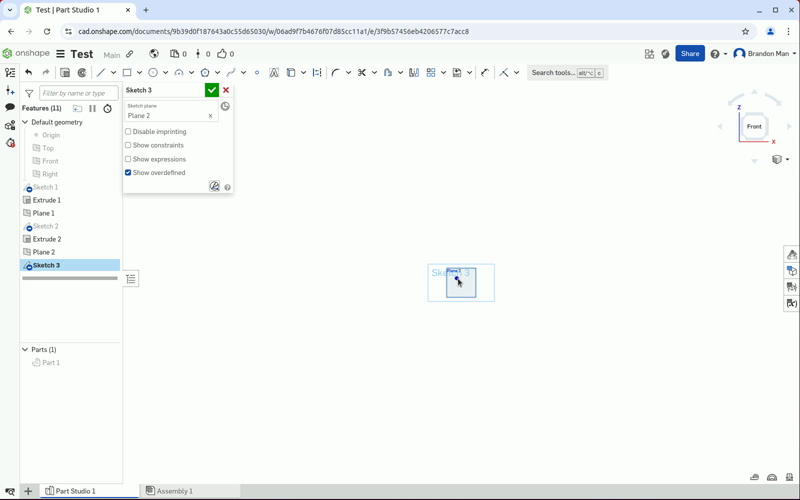
mouse_move(457, 277)
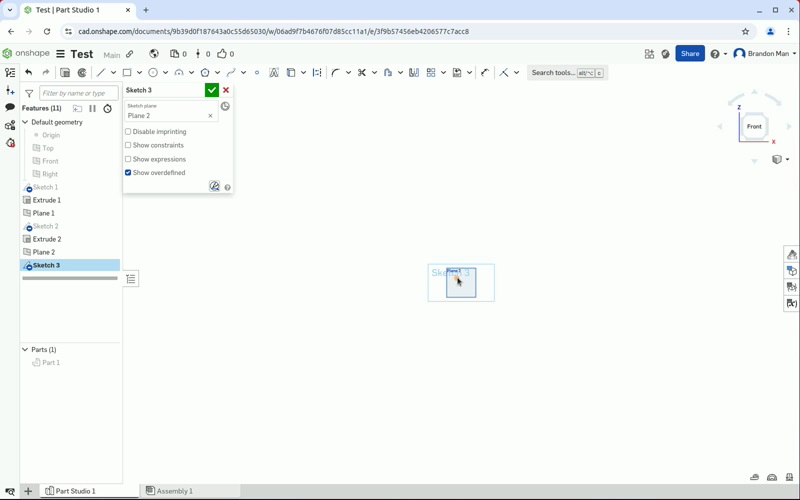
scroll(6)
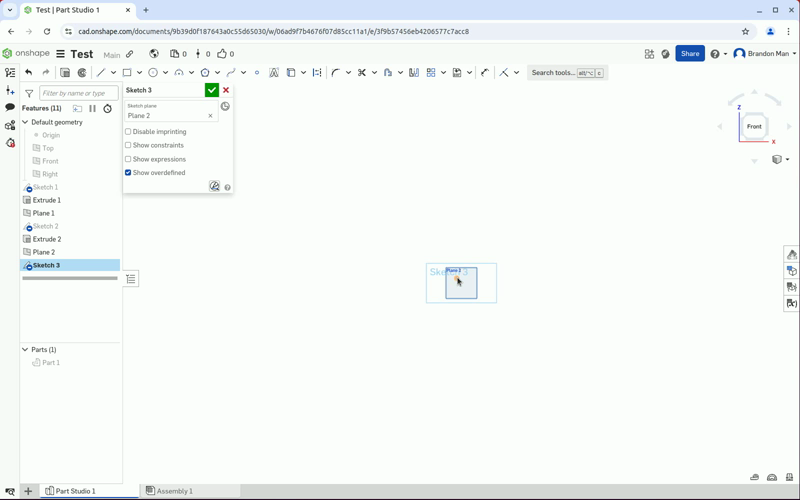
scroll(6)
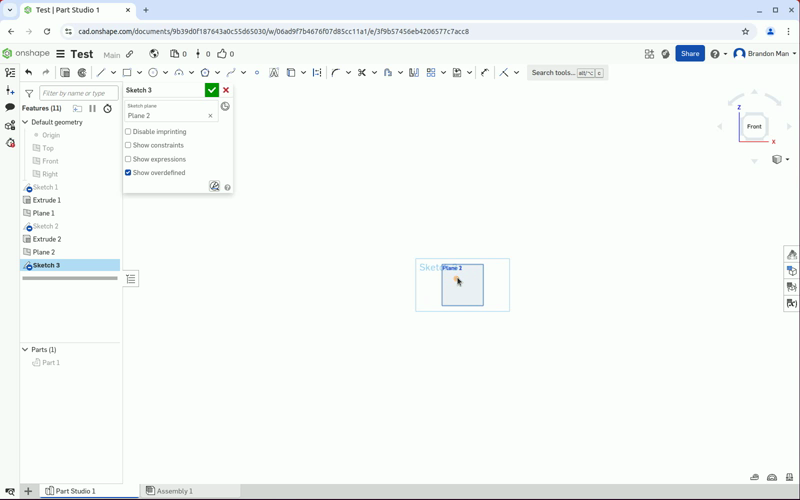
scroll(6)
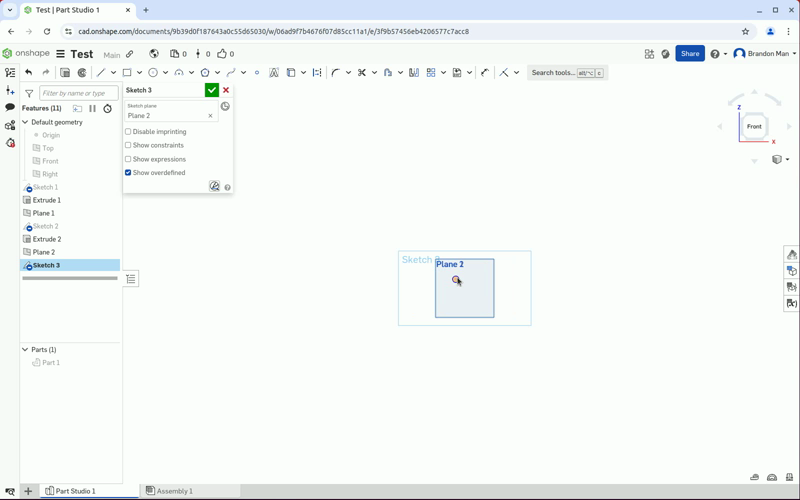
scroll(6)
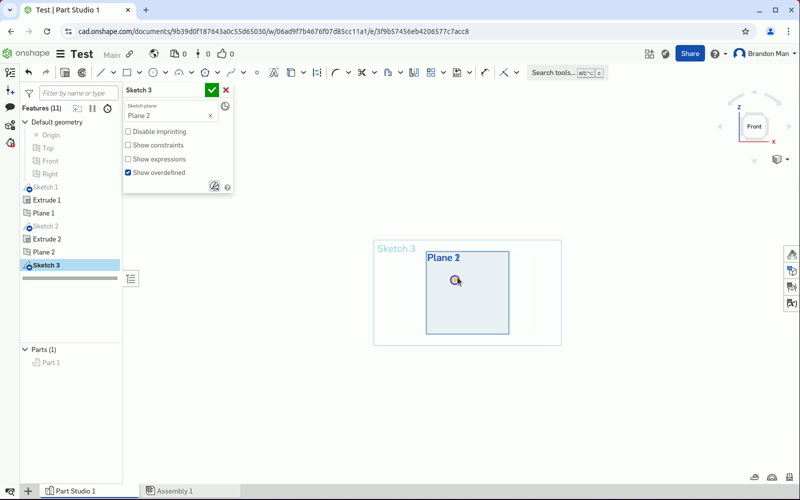
scroll(6)
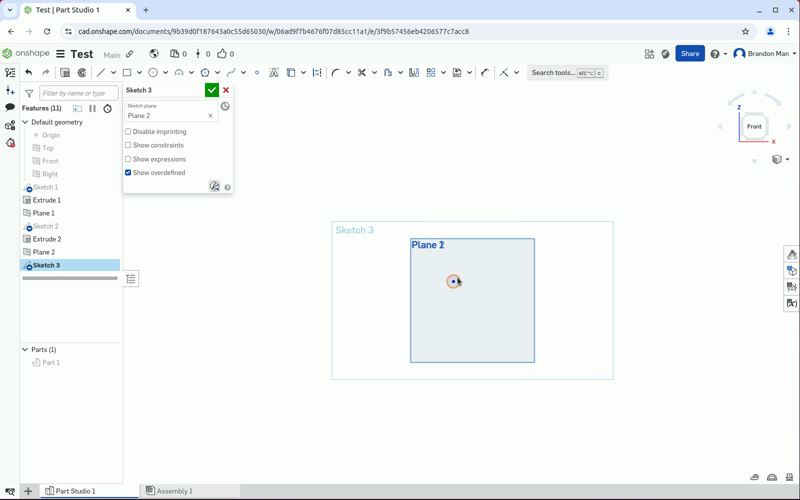
scroll(6)
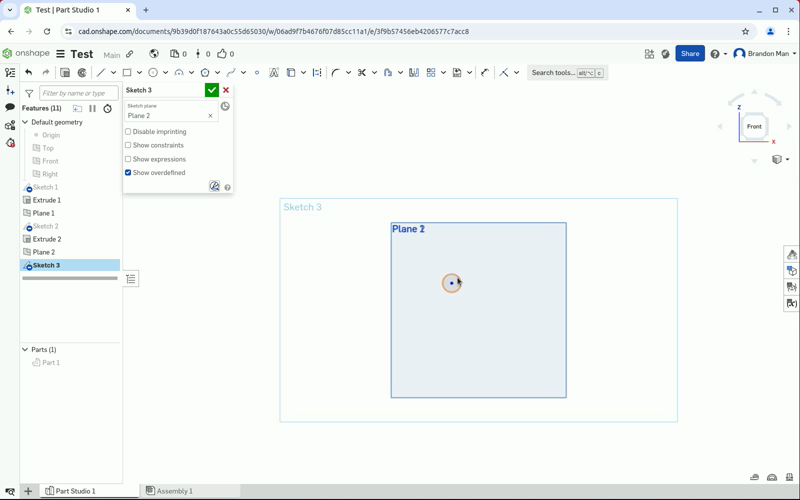
scroll(6)
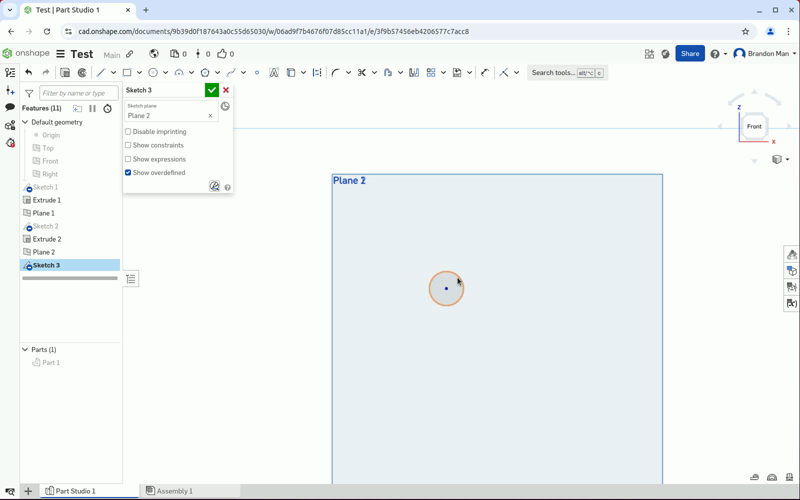
click(457, 277)
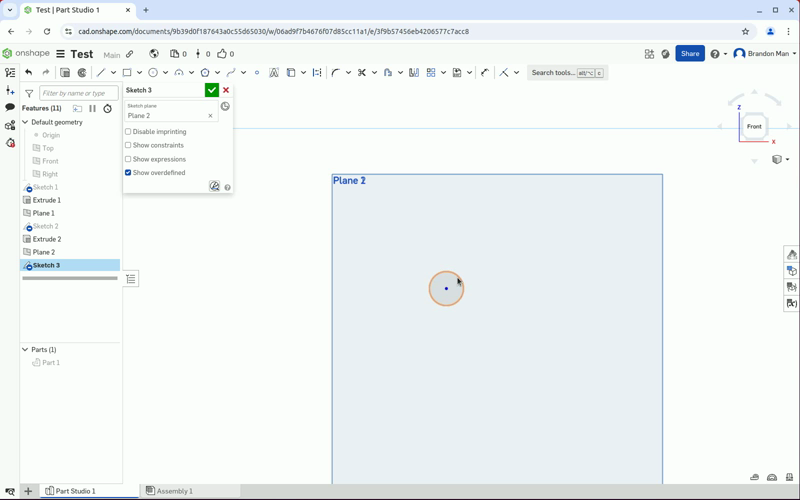
scroll(-6)
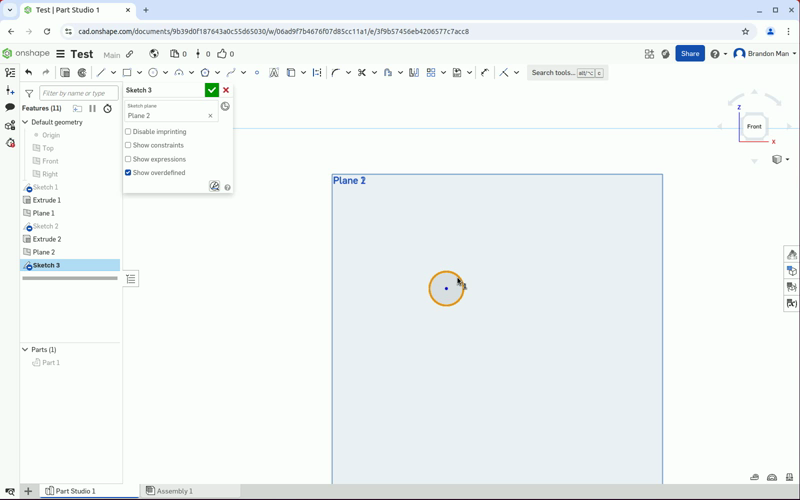
scroll(-6)
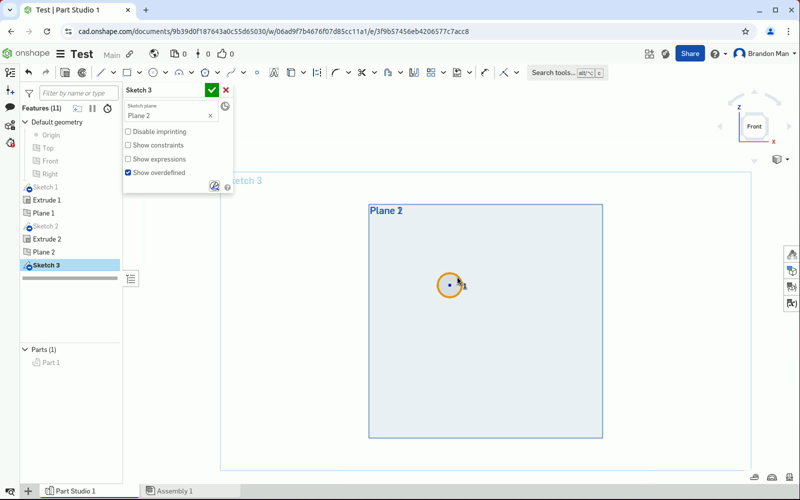
scroll(-6)
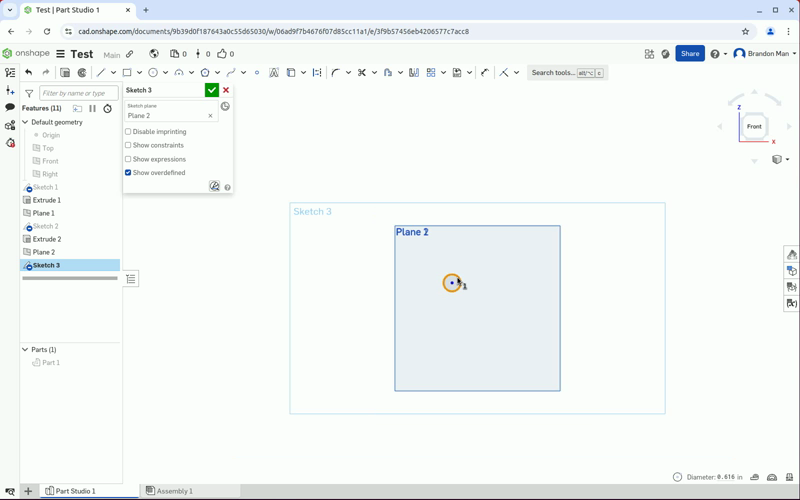
scroll(-6)
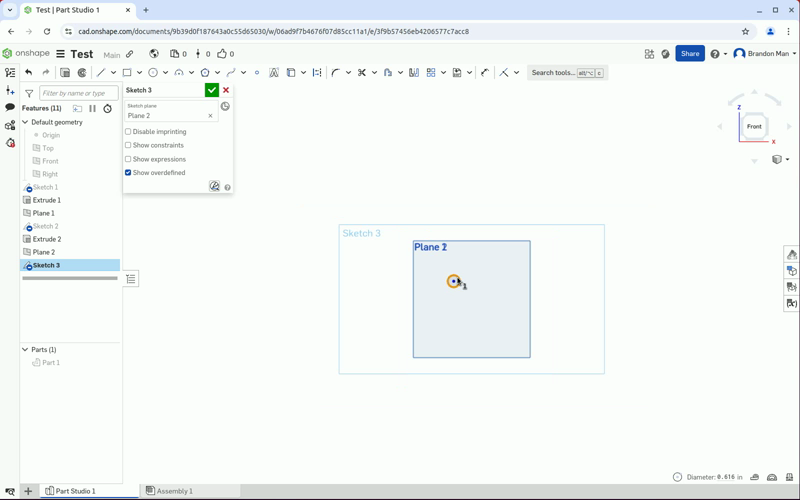
scroll(-6)
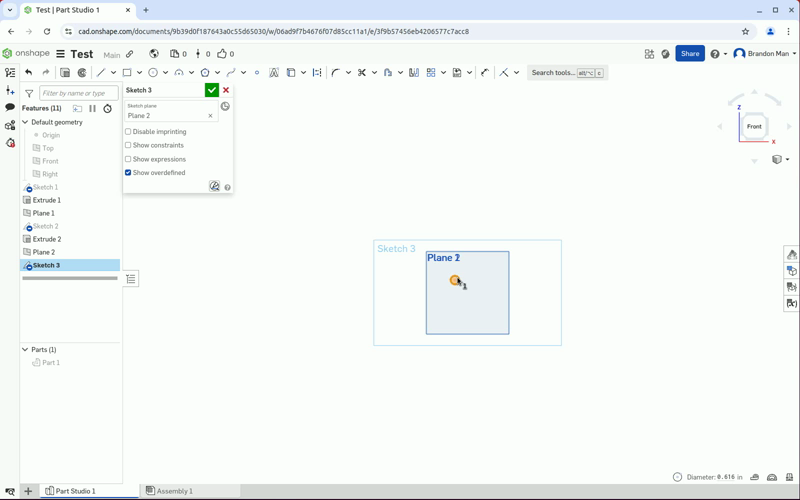
scroll(-6)
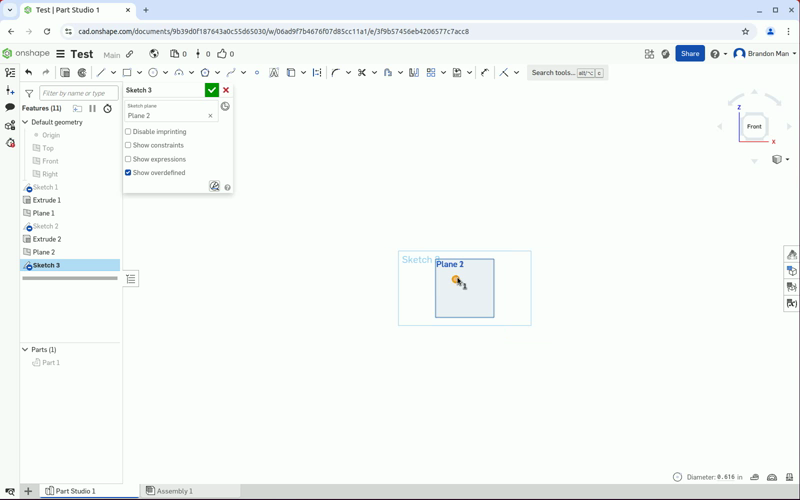
scroll(-6)
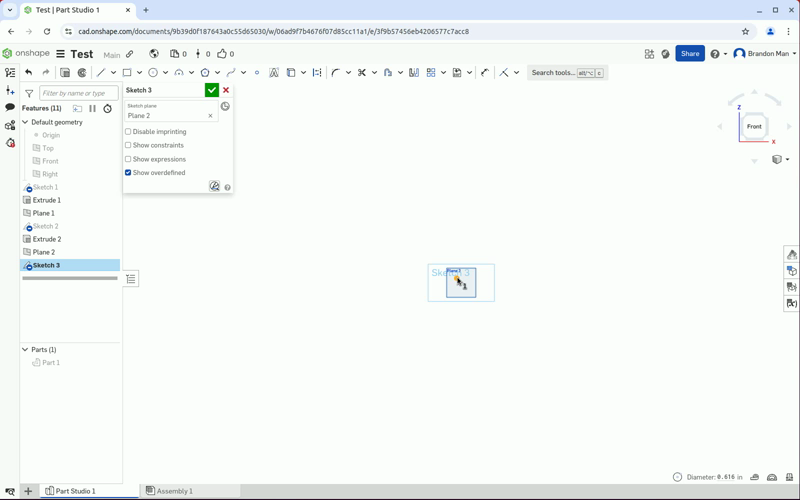
mouse_move(73, 352)
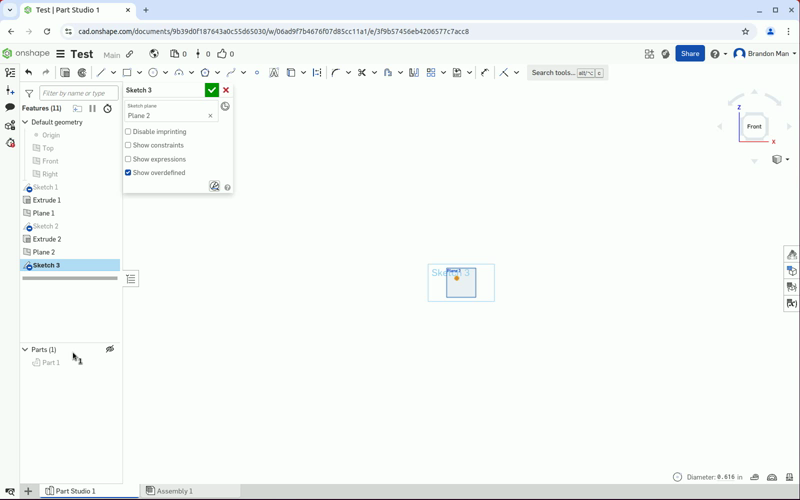
key(shift+y)
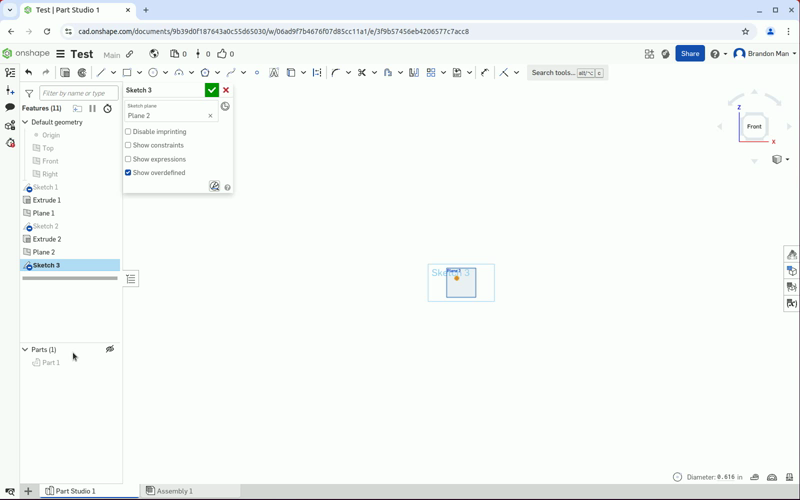
key(shift+e)
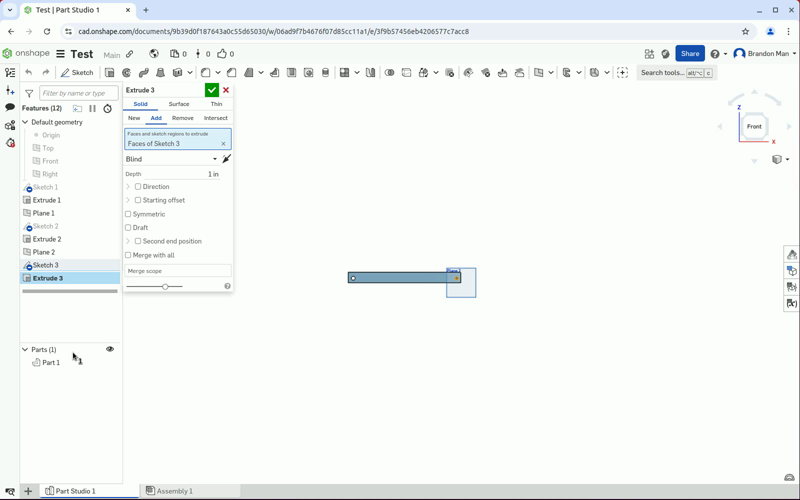
mouse_move(143, 106)
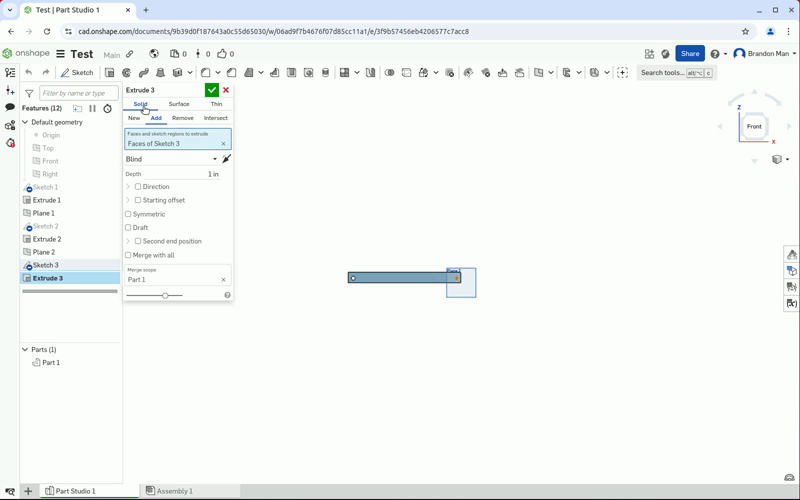
click(143, 106)
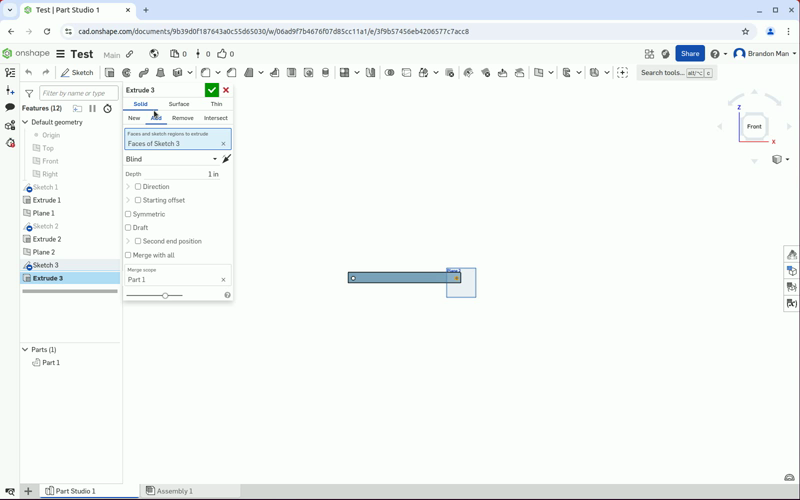
mouse_move(186, 120)
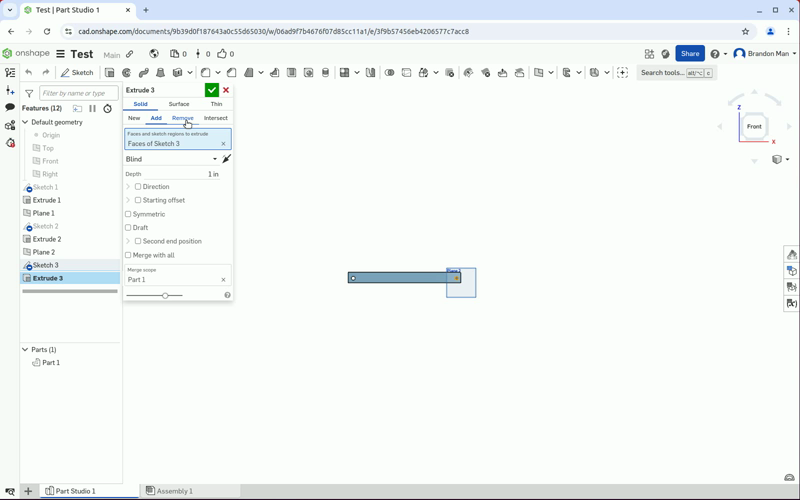
click(186, 120)
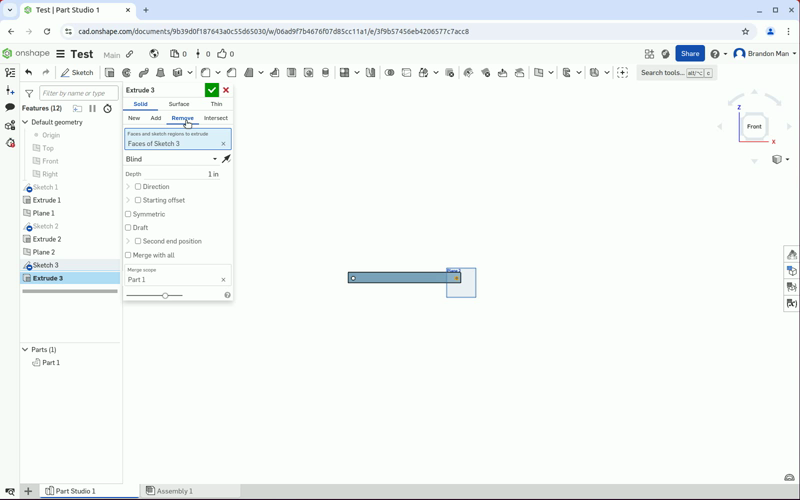
key(tab, 4)
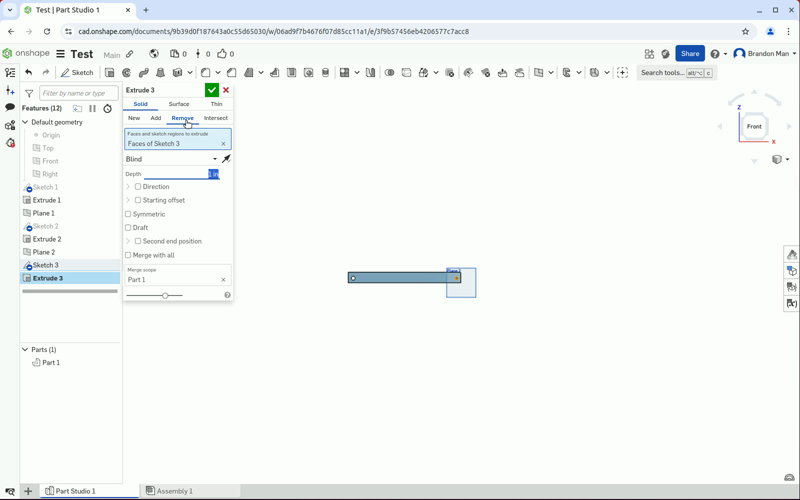
text(2.889)
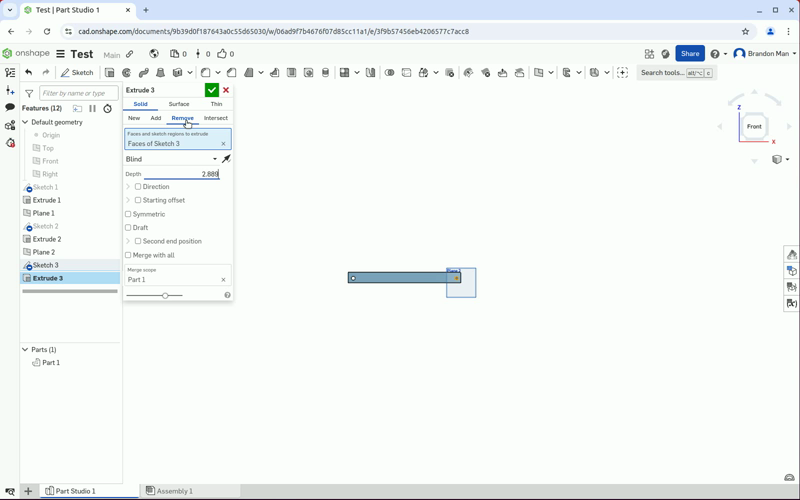
key(tab, 6)
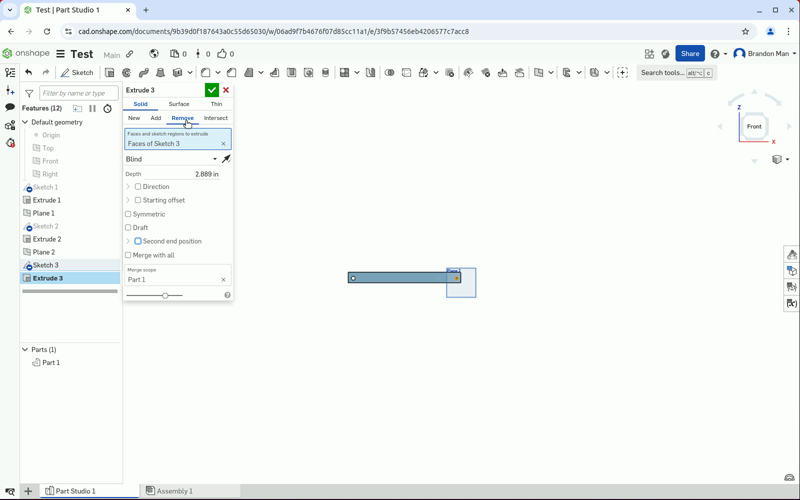
key(space)
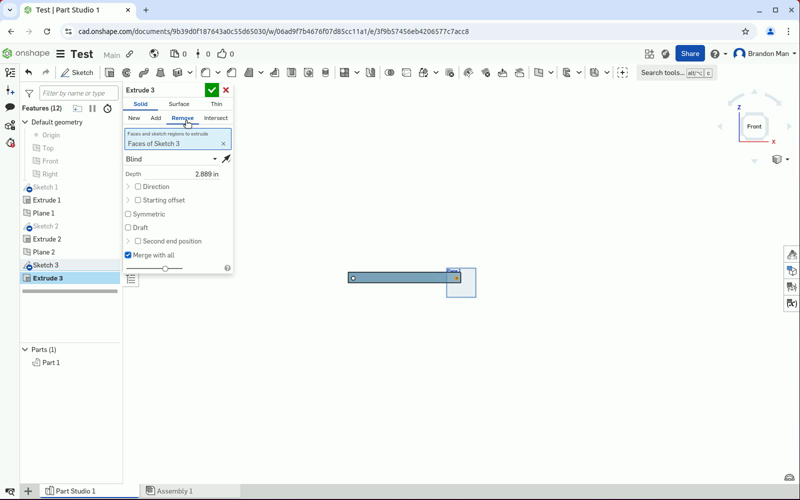
key(enter)
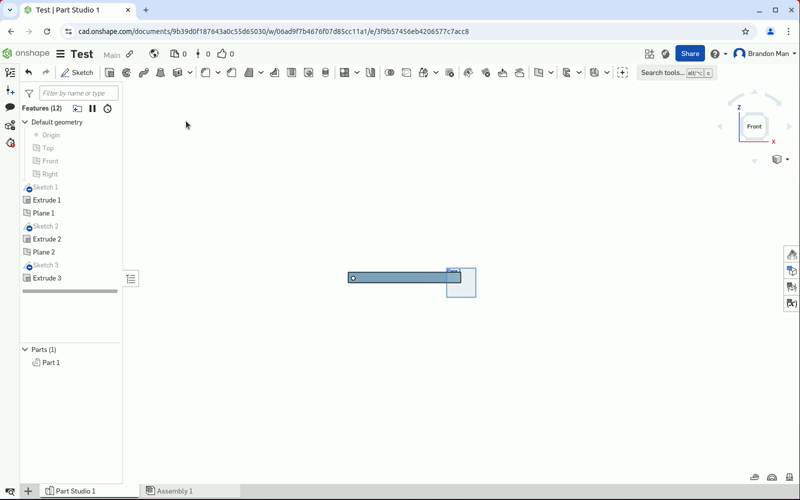
key(shift+h)
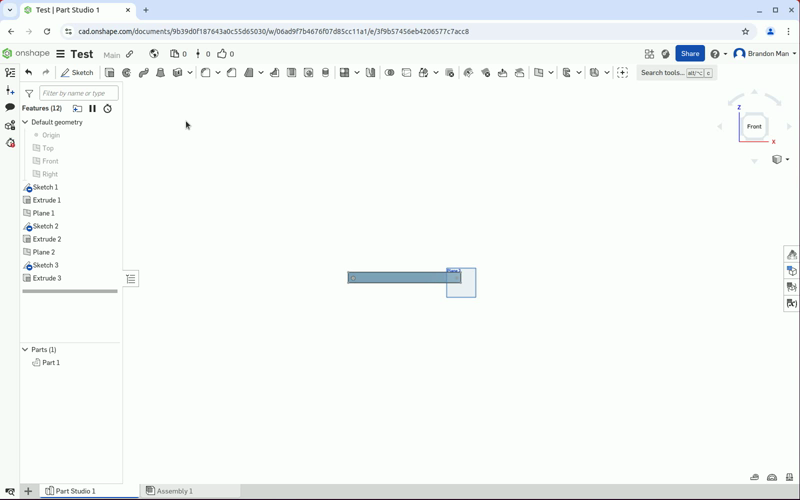
key(shift+h)
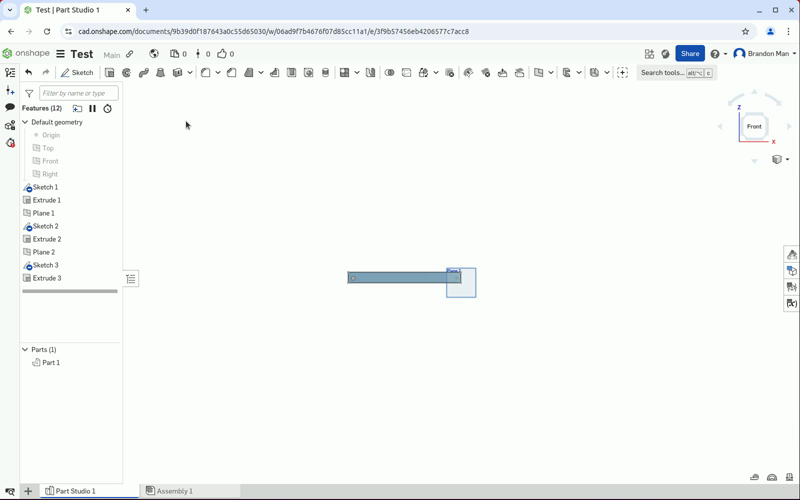
key(shift+7)
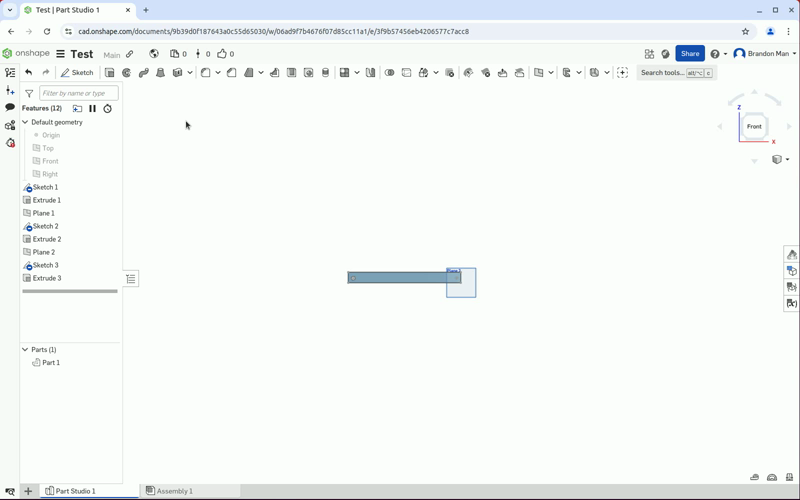
key(left, 2)
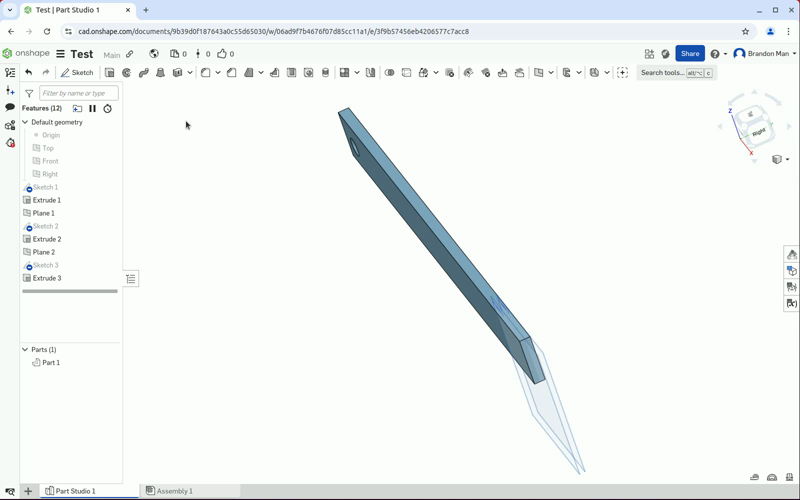
key(down, 2)
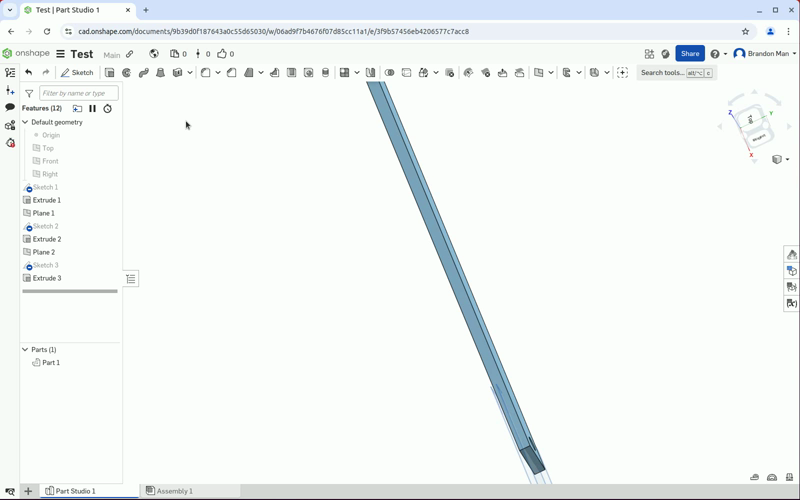
key(up, 2)
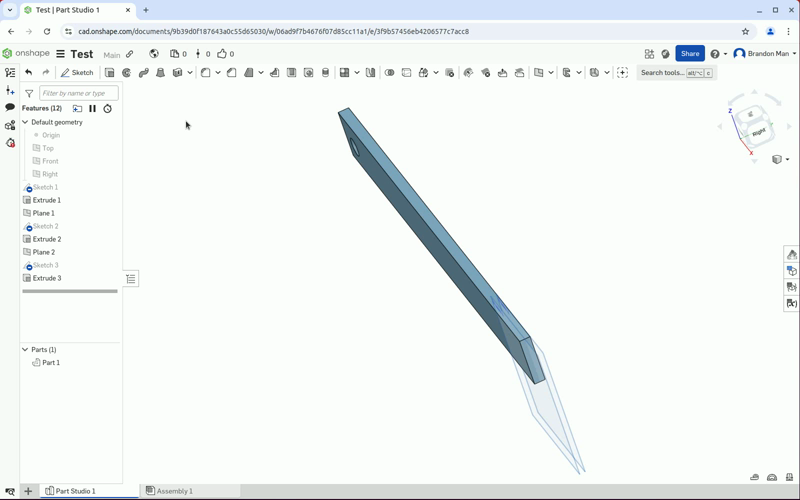
key(right, 2)
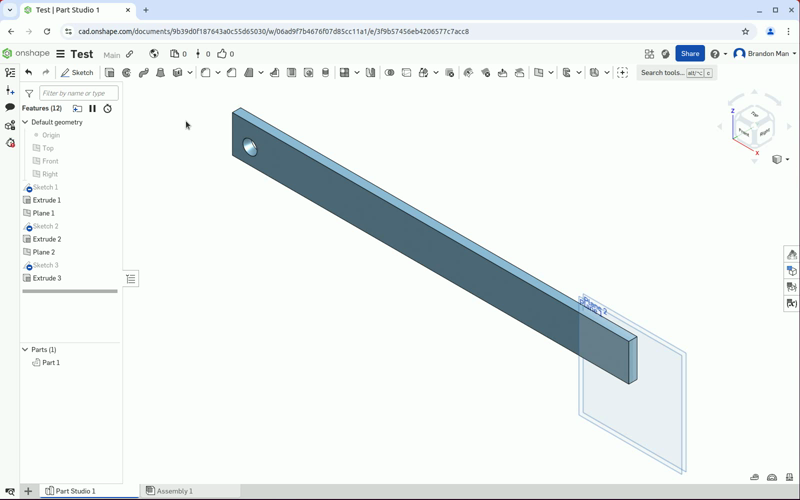
mouse_move(73, 189)
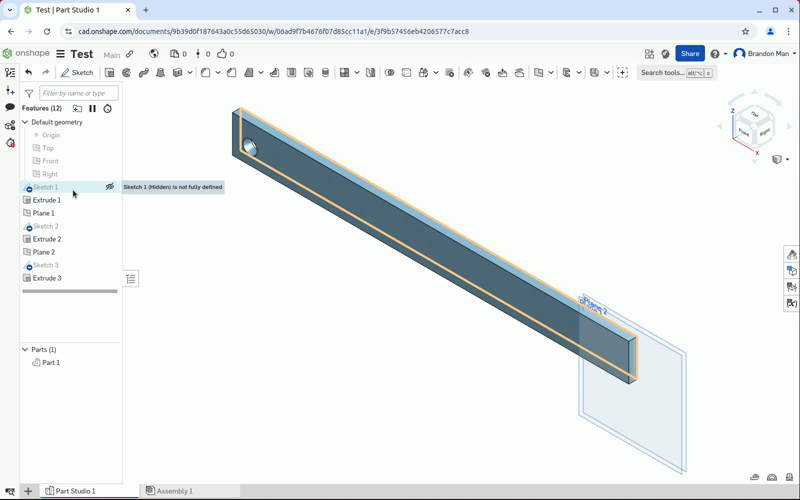
click(73, 189)